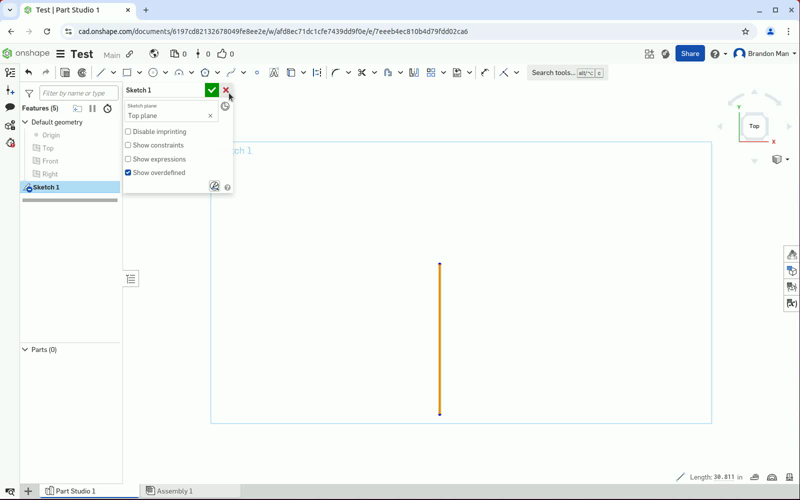
key(shift+h)
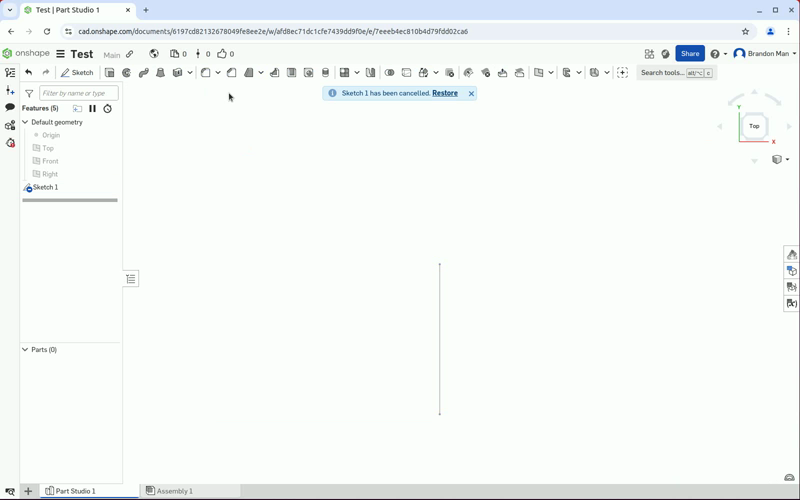
key(shift+s)
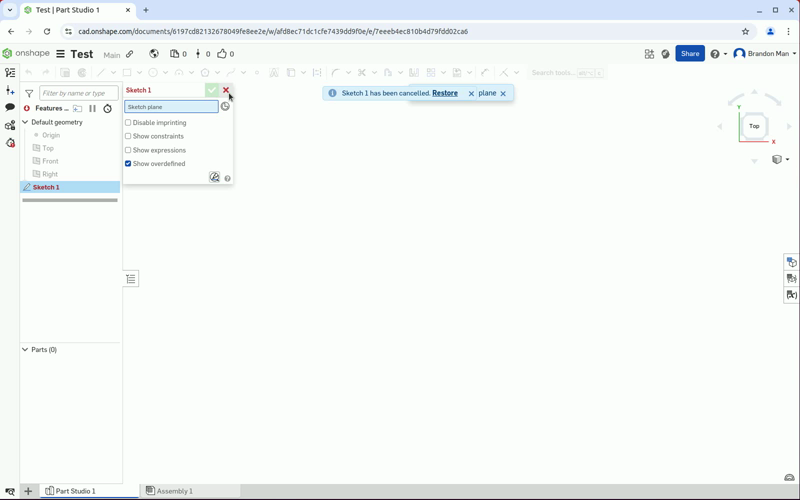
mouse_move(73, 150)
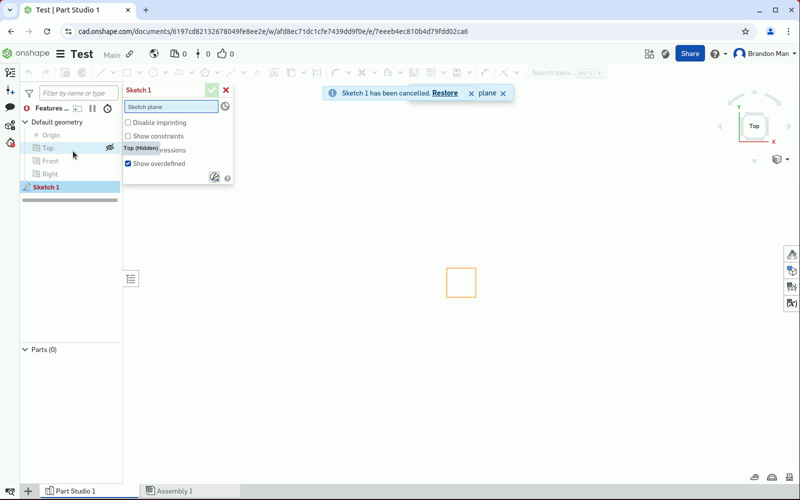
click(73, 150)
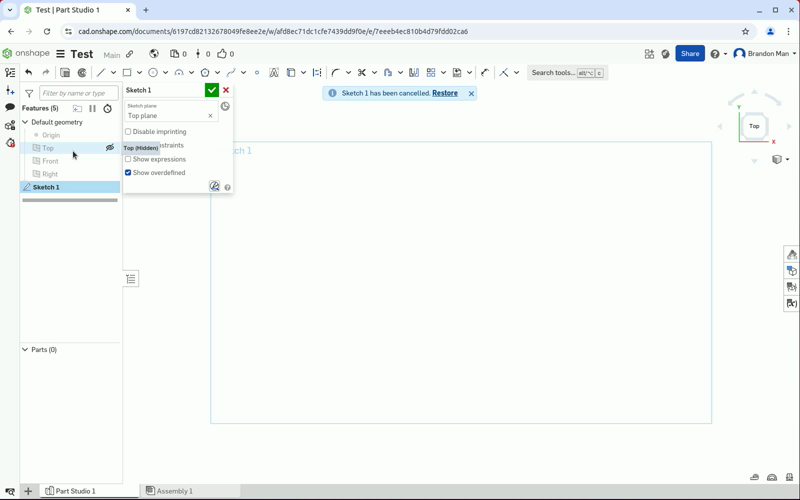
mouse_move(73, 352)
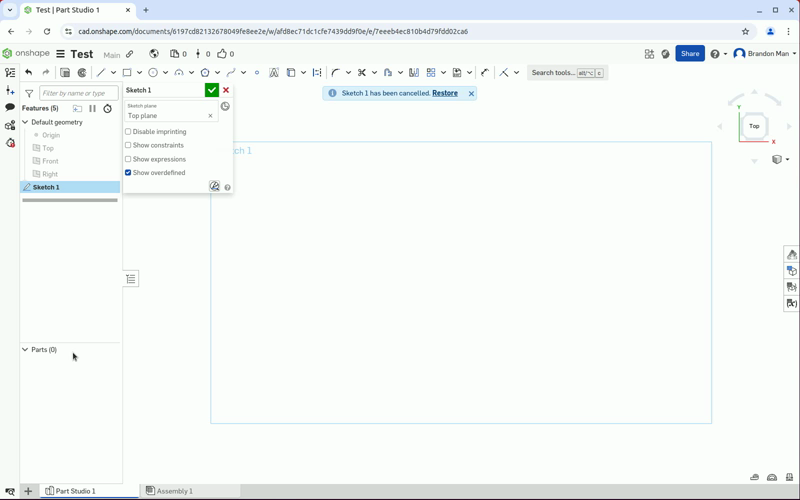
key(y)
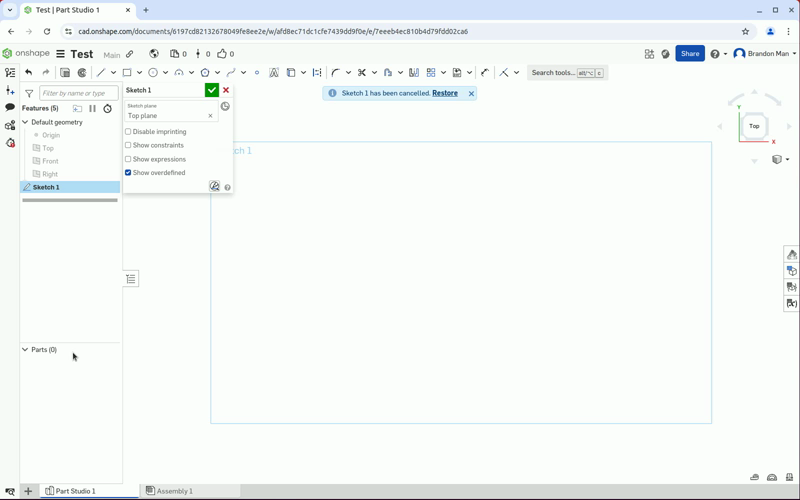
key(l)
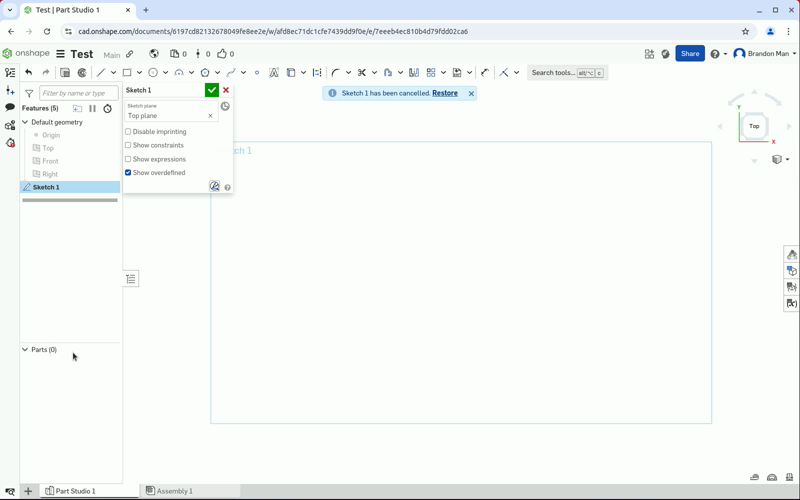
key_down(shift)
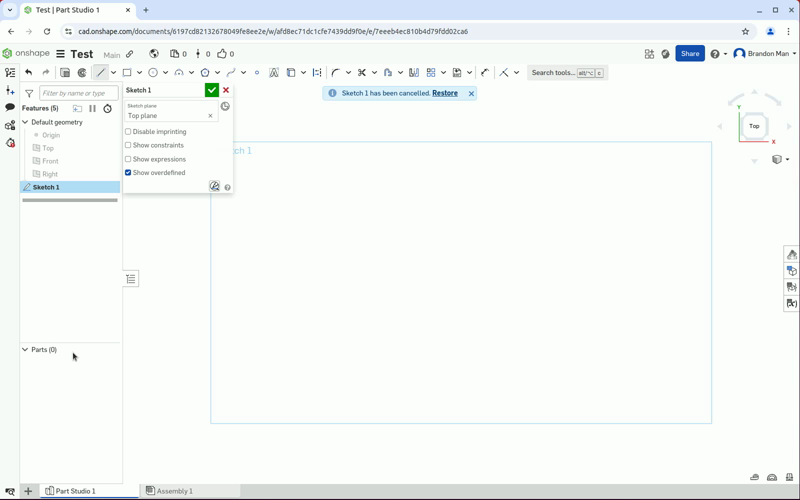
mouse_move(348, 394)
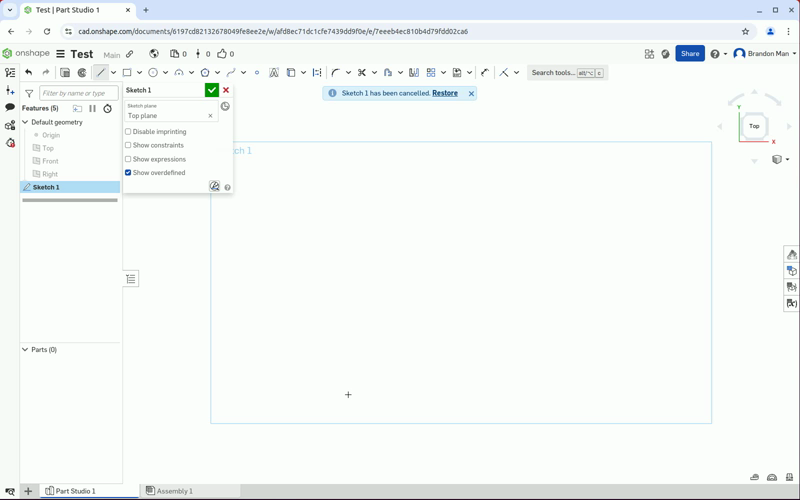
click(348, 394)
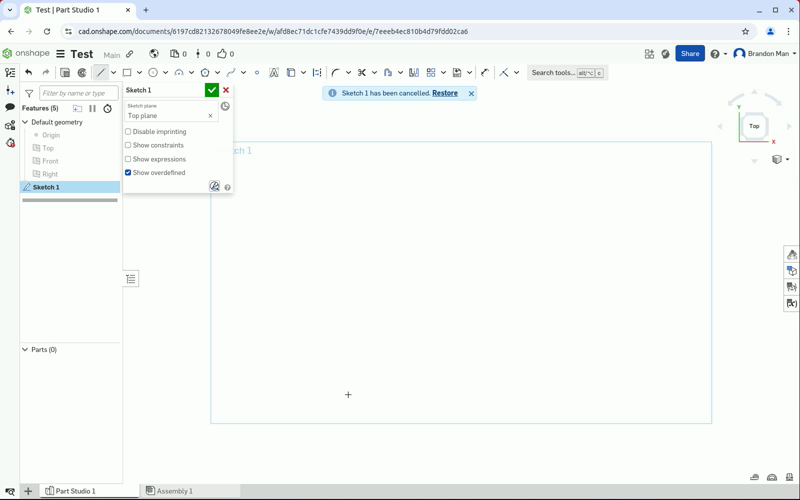
key_up(shift)
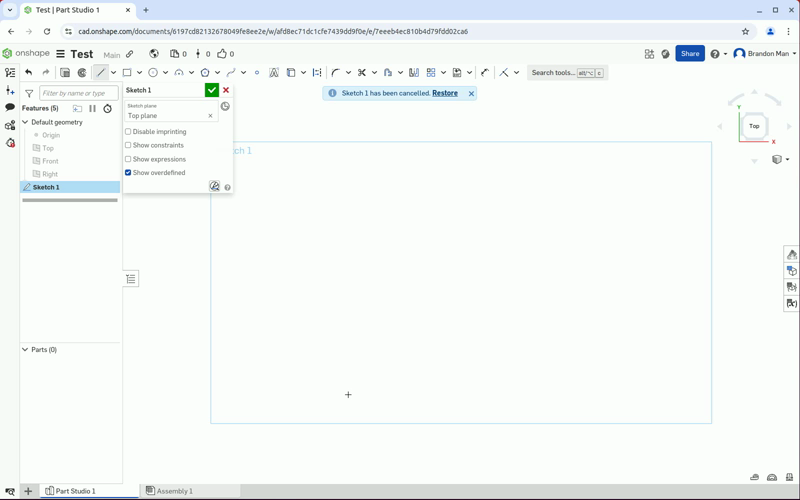
key_down(shift)
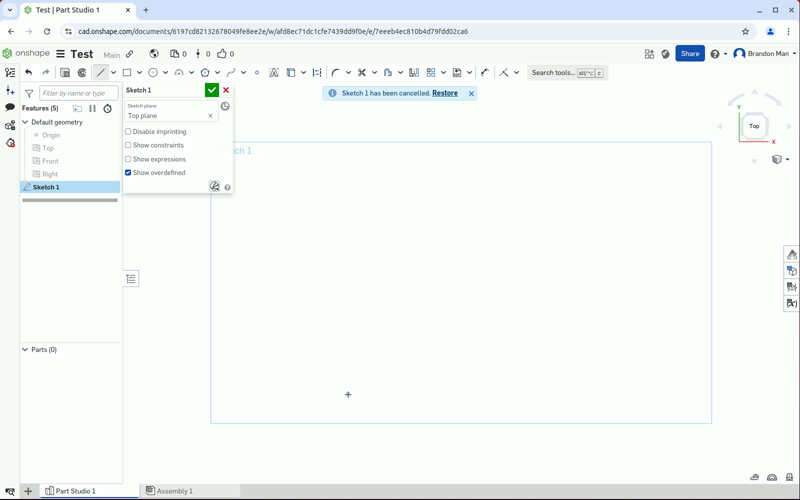
mouse_move(567, 394)
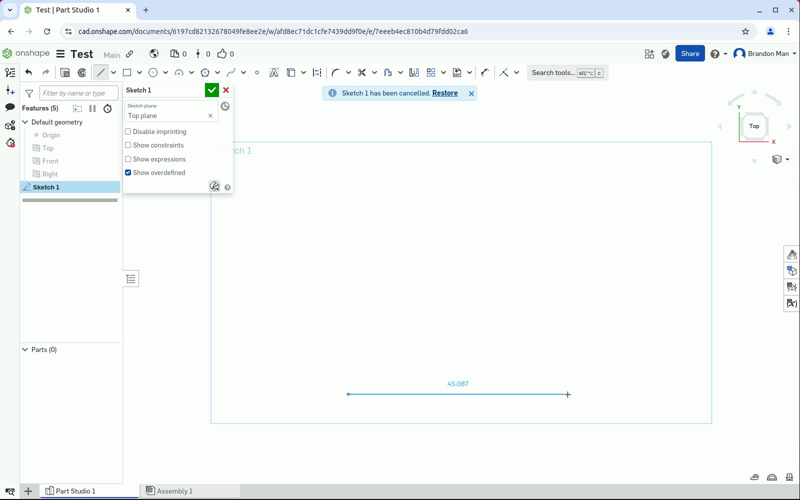
click(567, 394)
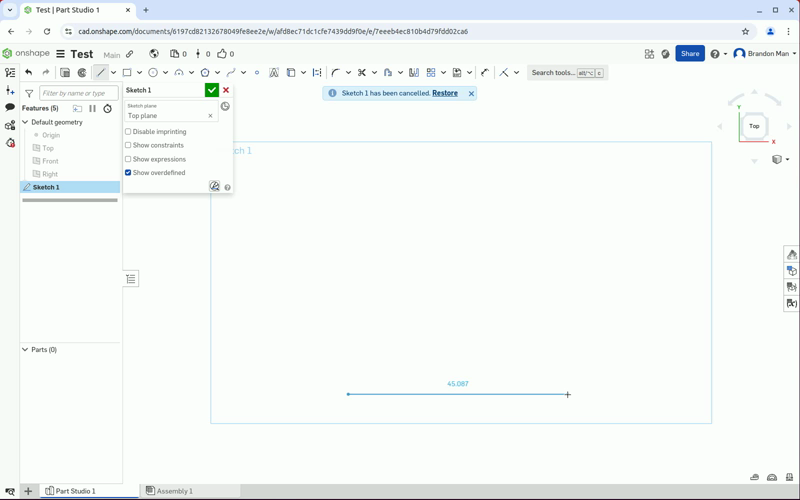
key_up(shift)
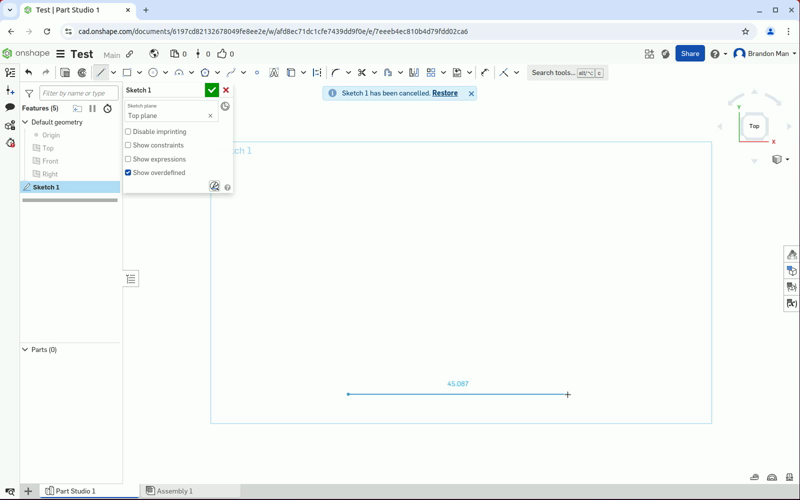
key_down(shift)
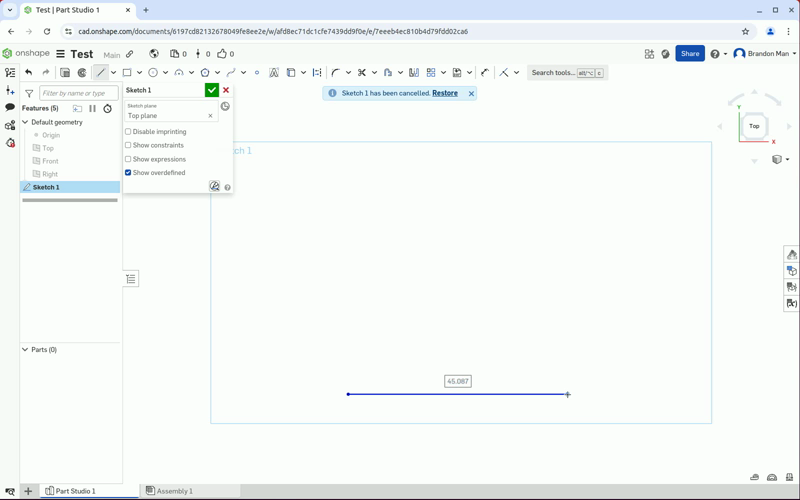
mouse_move(567, 283)
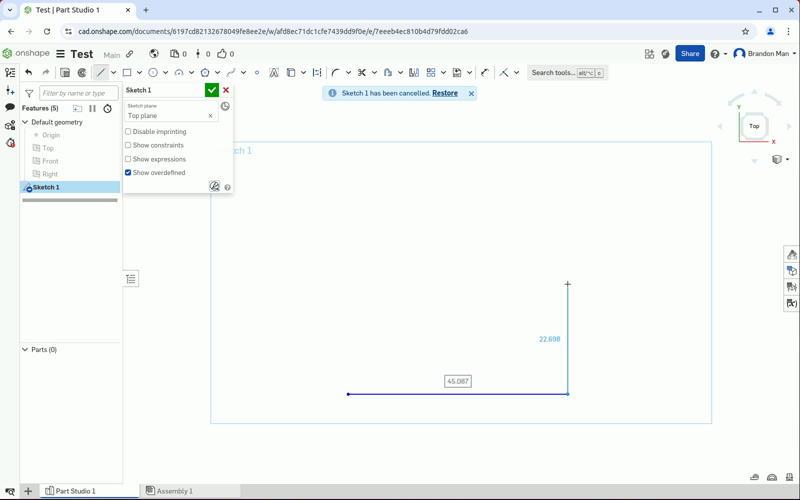
click(567, 283)
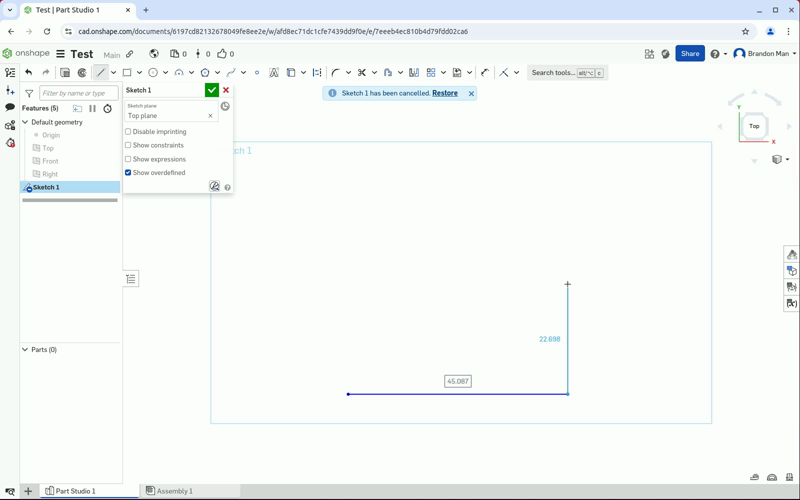
key_up(shift)
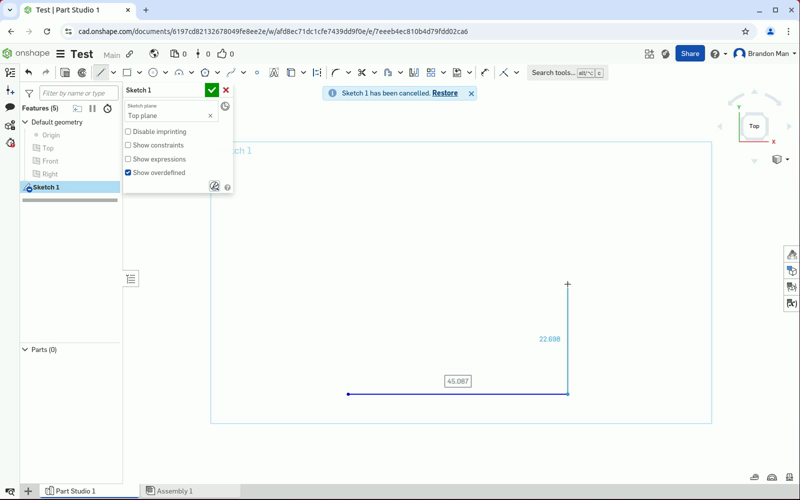
key_down(shift)
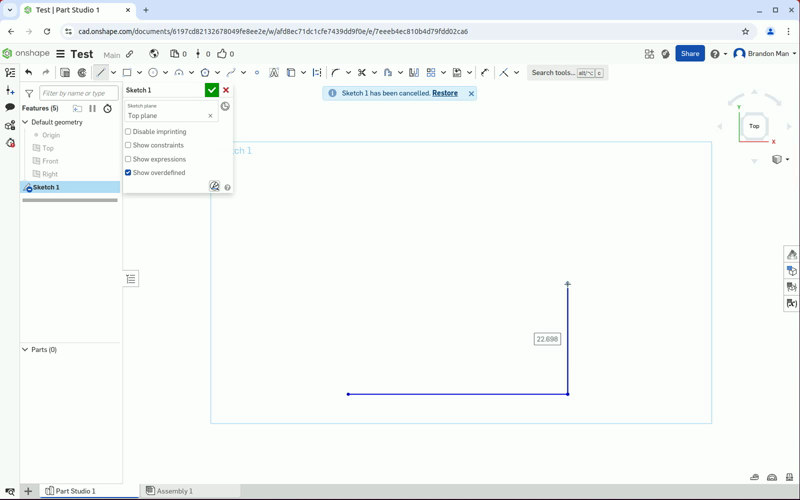
mouse_move(589, 283)
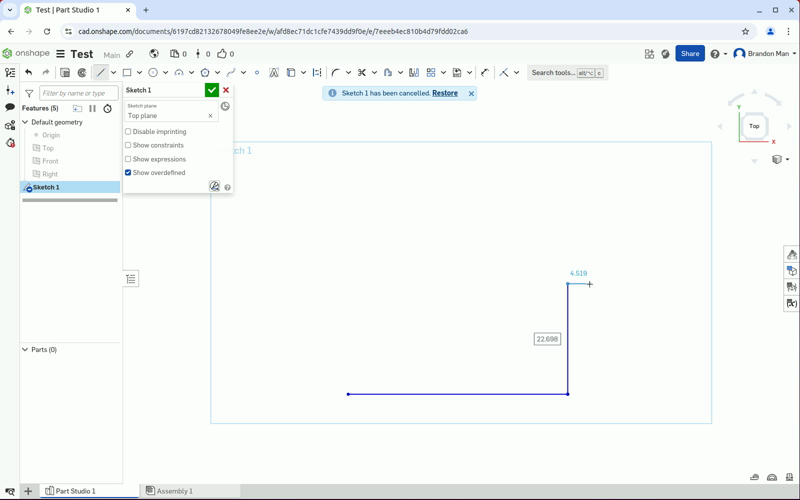
mouse_move(519, 283)
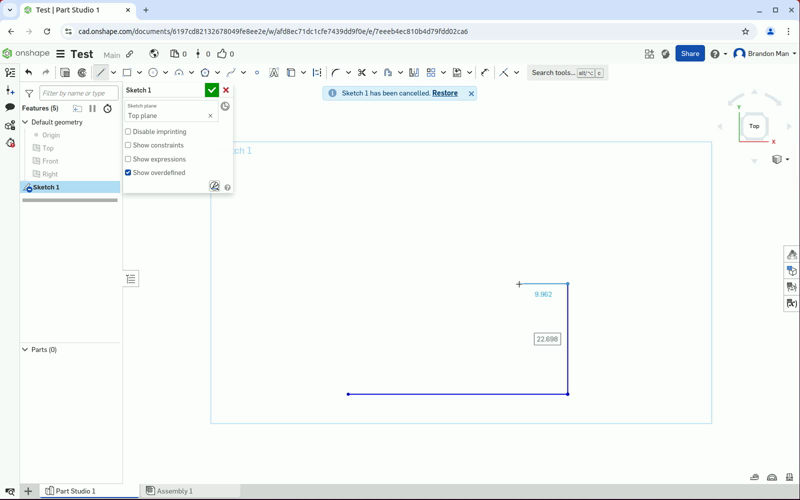
click(519, 283)
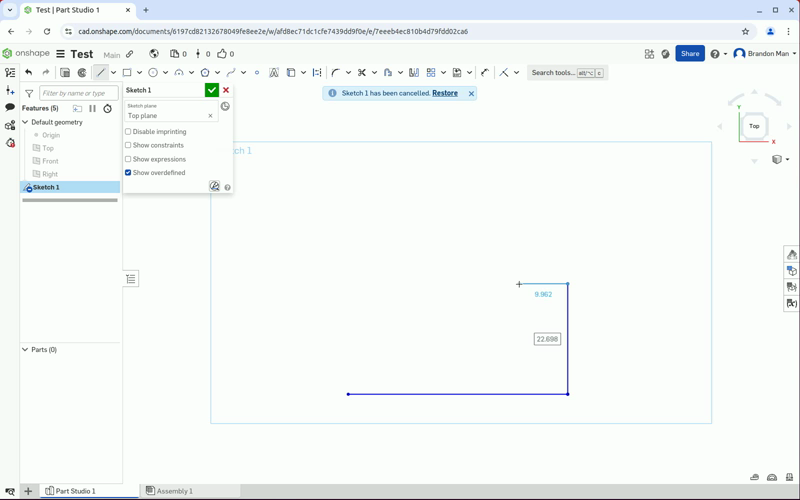
key_up(shift)
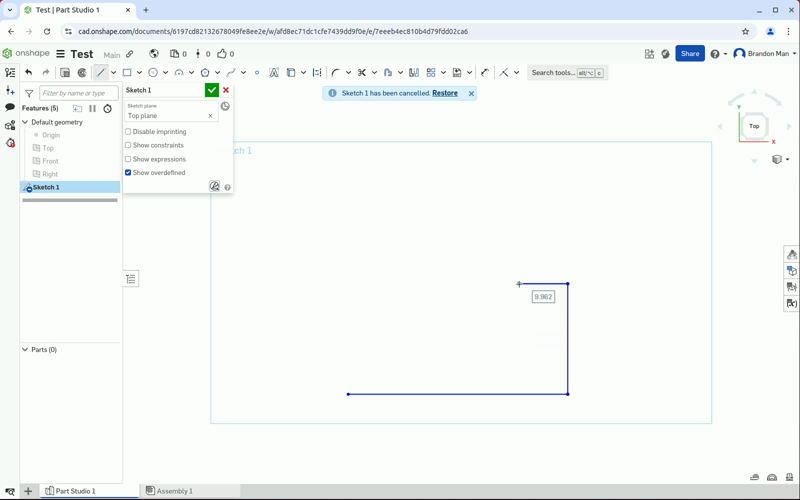
key_down(shift)
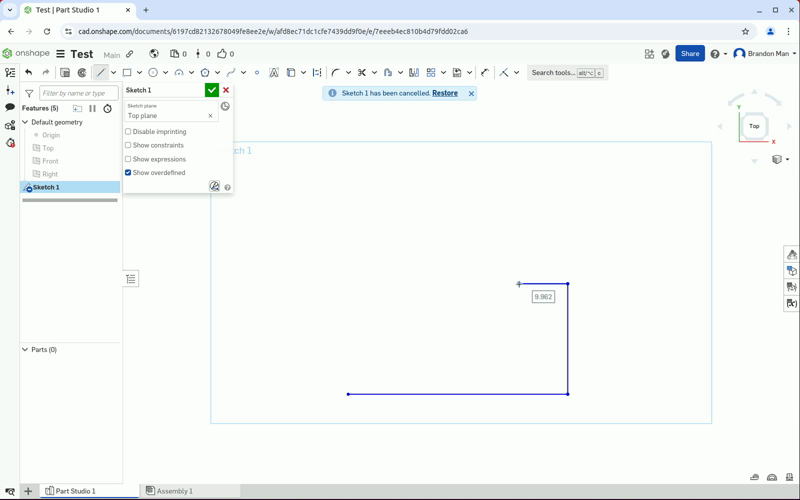
mouse_move(549, 283)
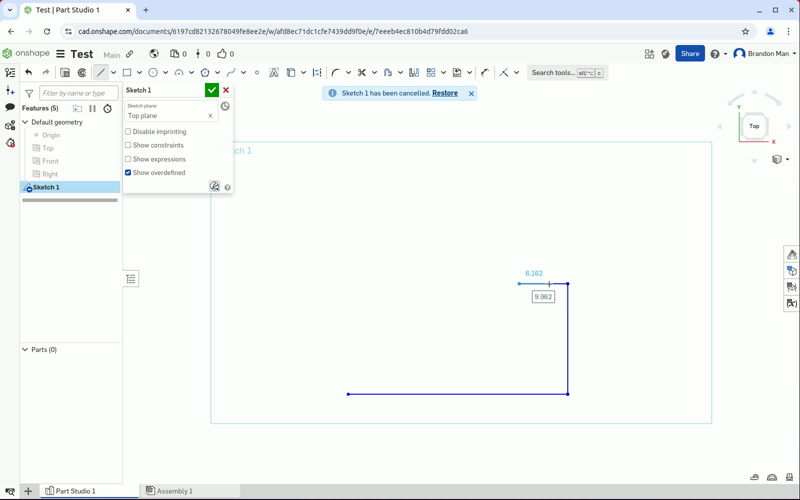
mouse_move(519, 230)
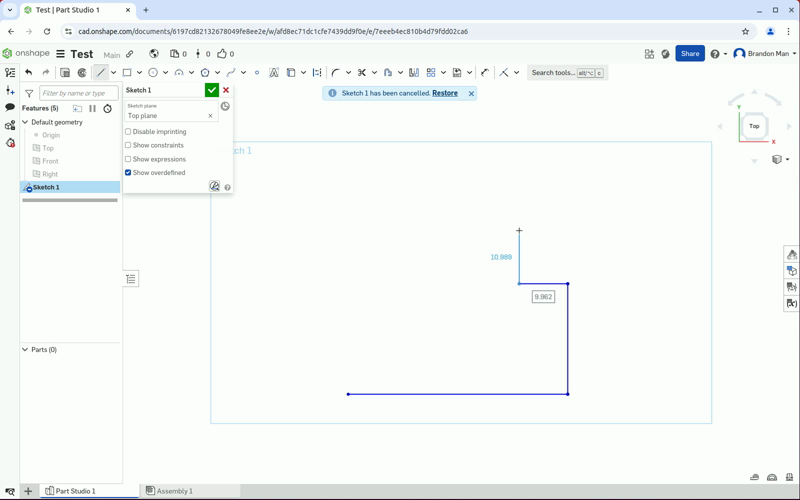
click(519, 230)
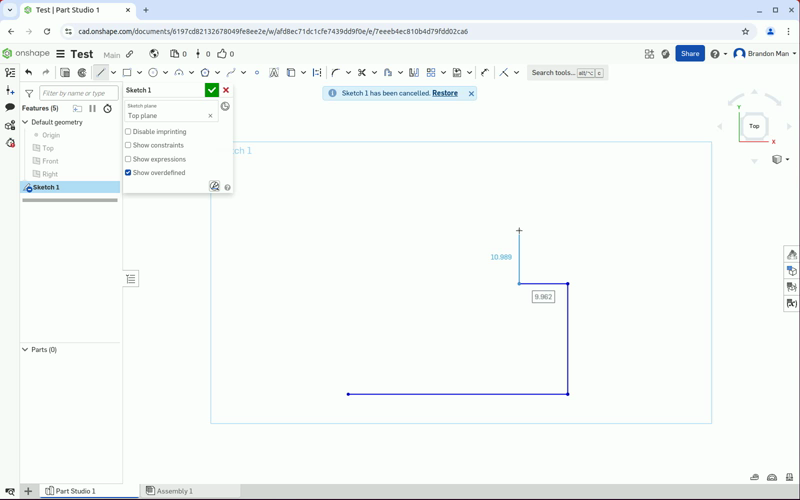
key_up(shift)
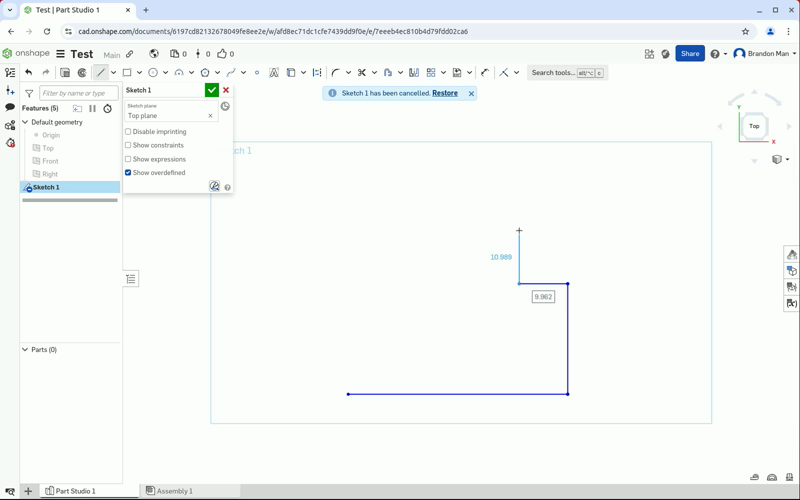
key_down(shift)
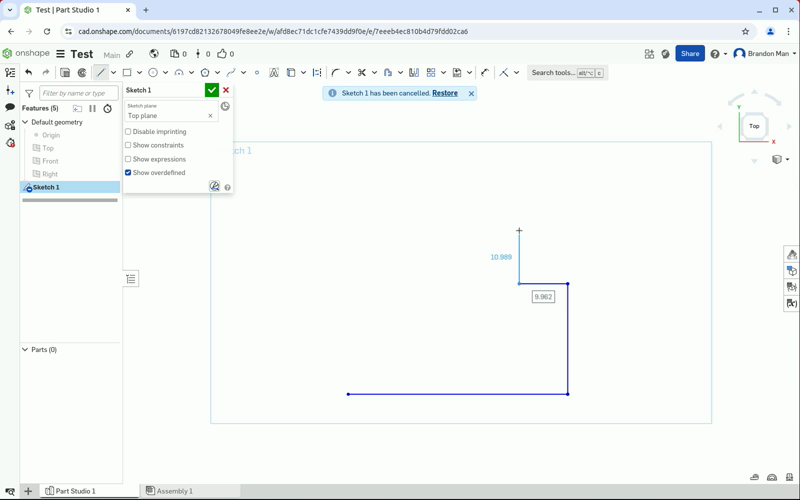
mouse_move(549, 230)
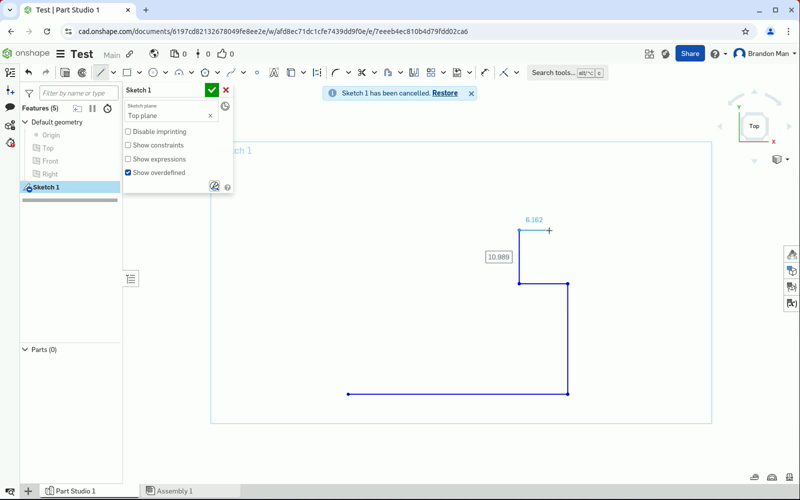
mouse_move(567, 230)
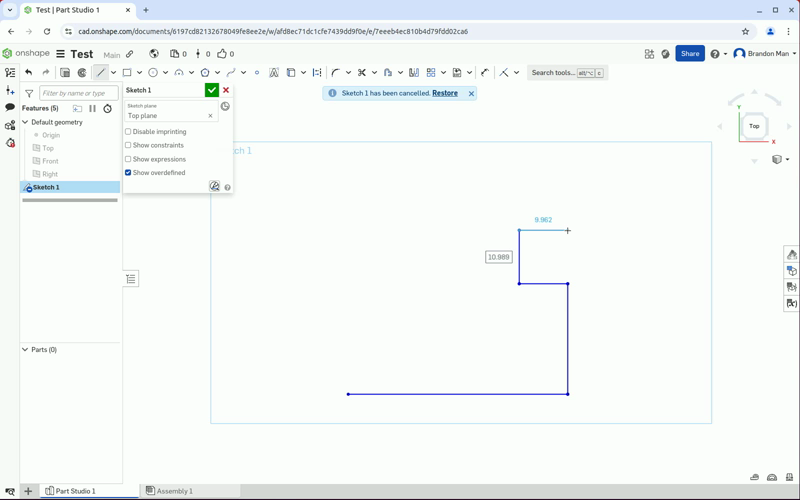
click(567, 230)
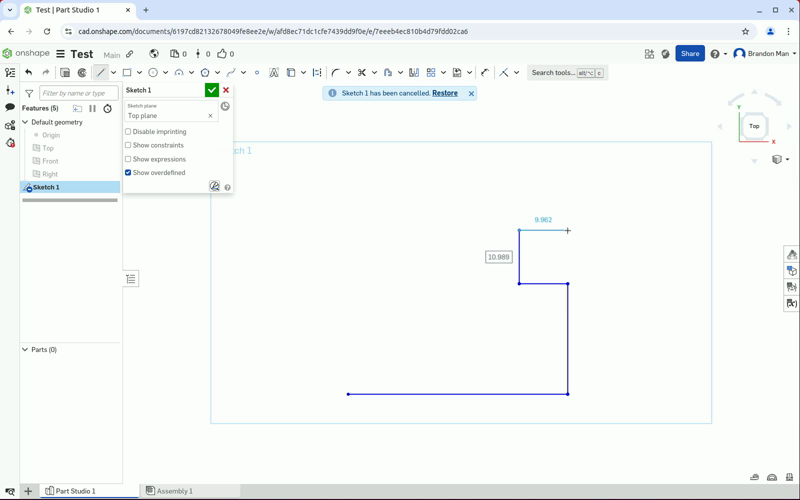
key_up(shift)
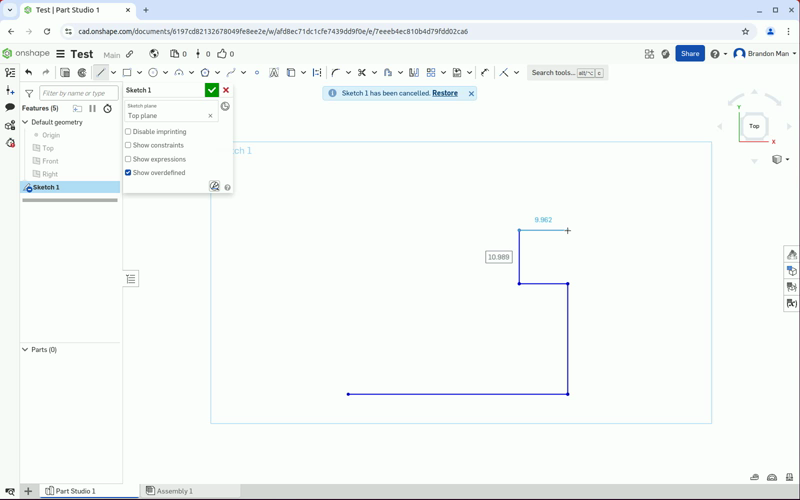
key_down(shift)
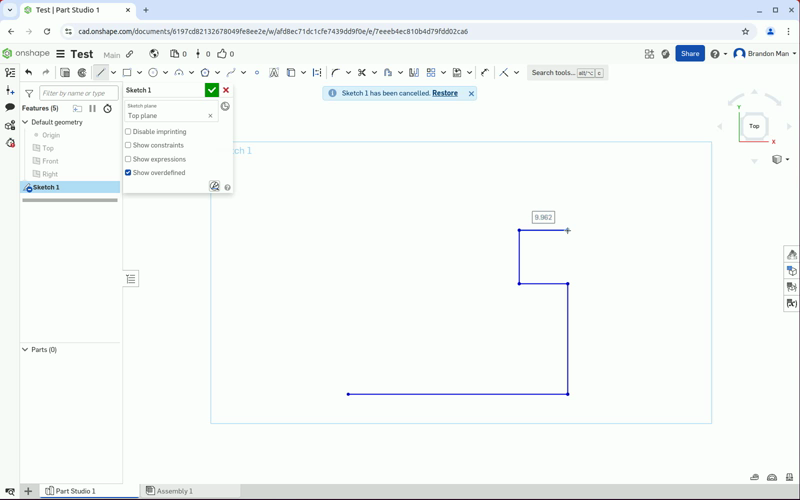
mouse_move(589, 230)
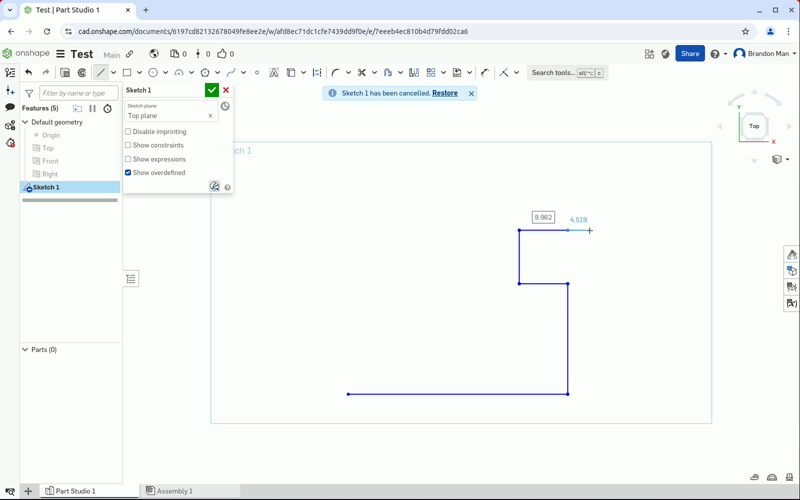
mouse_move(567, 174)
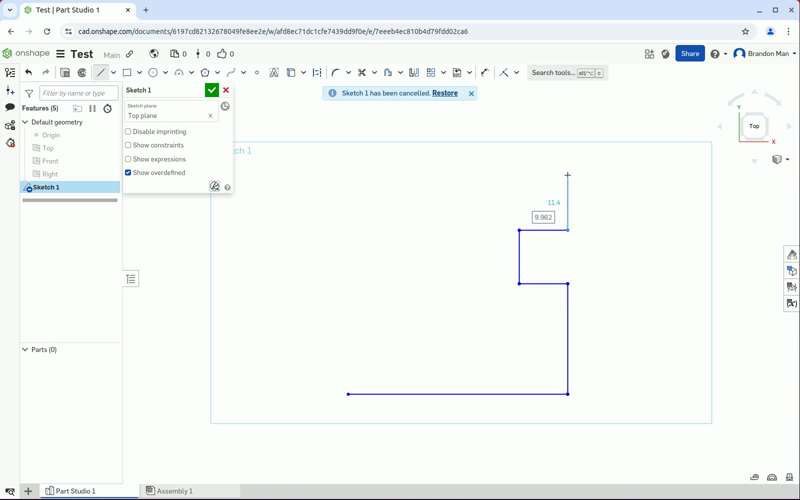
click(567, 174)
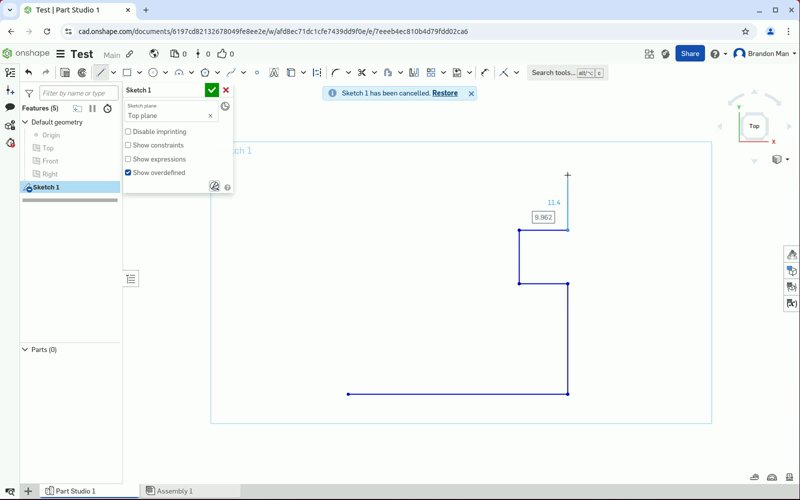
key_up(shift)
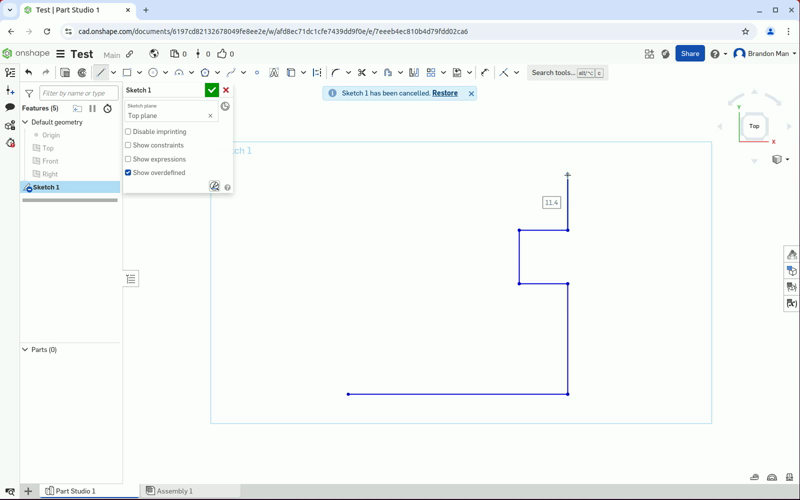
key_down(shift)
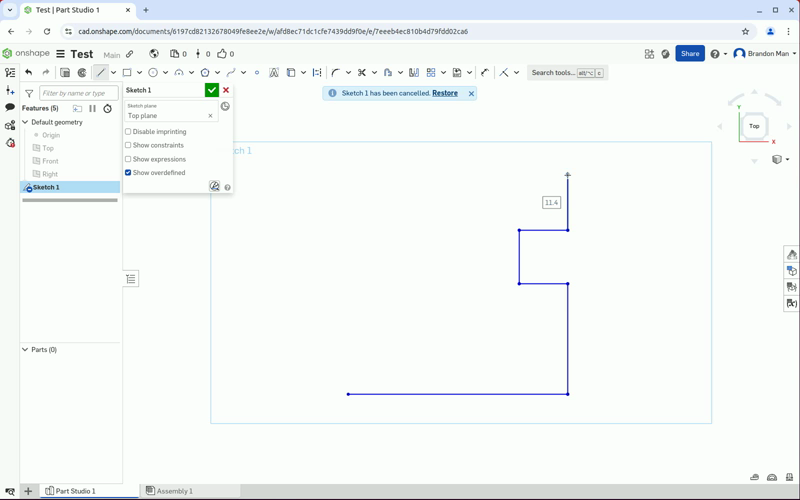
mouse_move(348, 174)
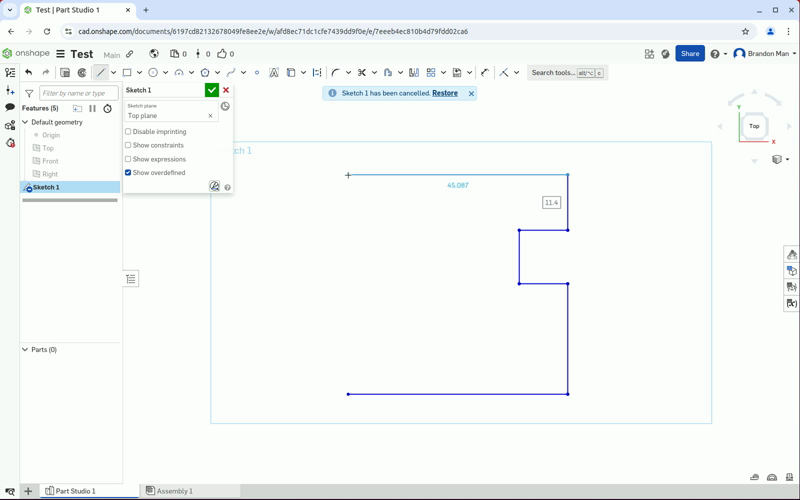
click(348, 174)
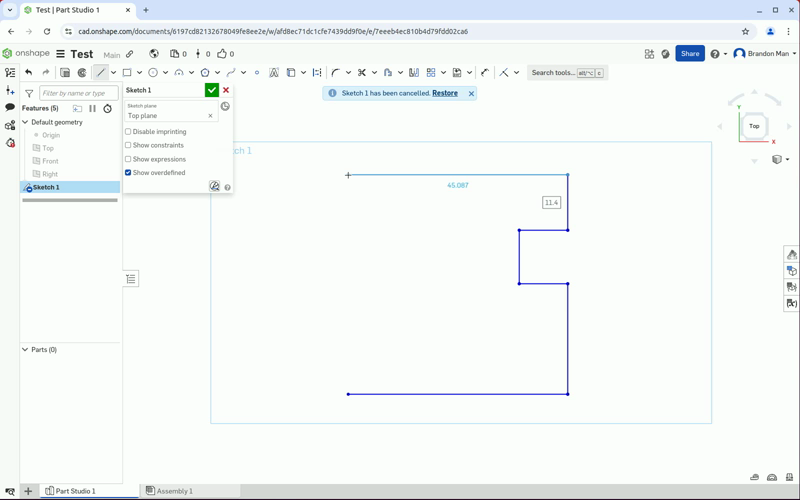
key_up(shift)
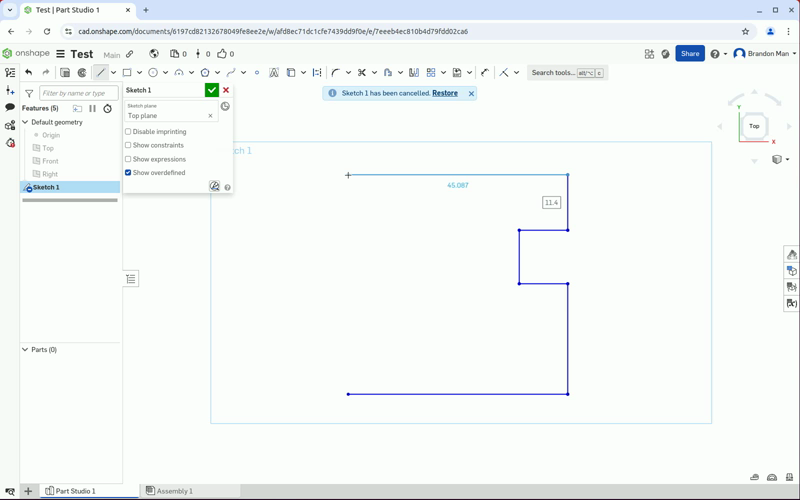
key_down(shift)
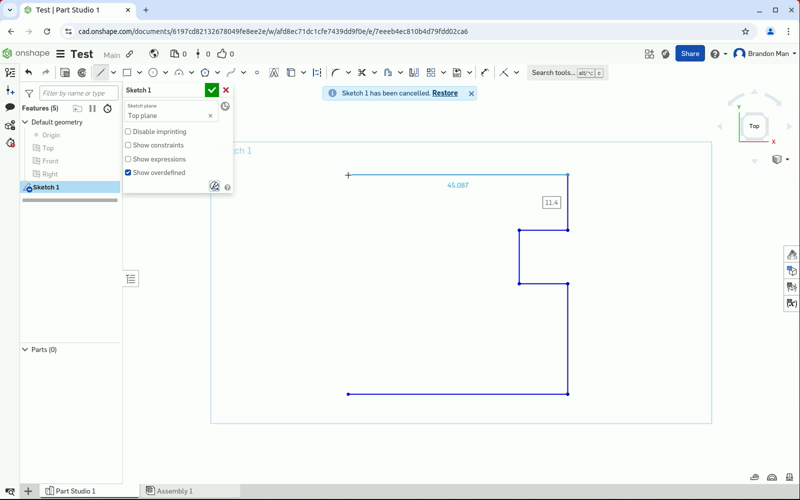
mouse_move(348, 394)
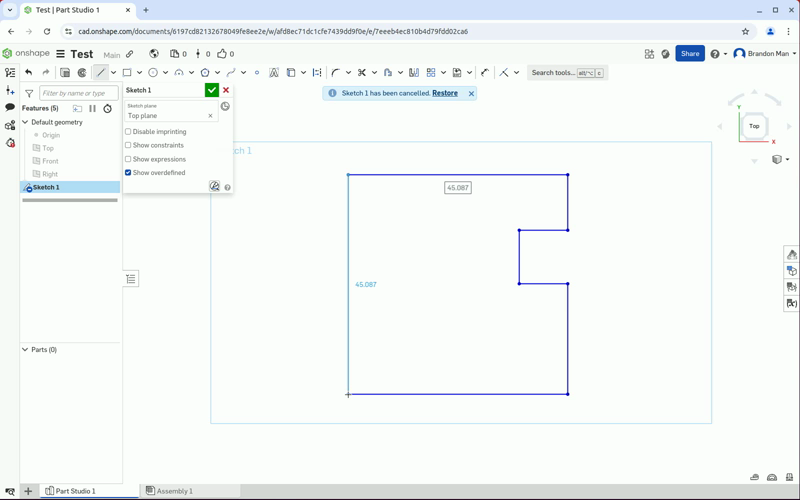
key_up(shift)
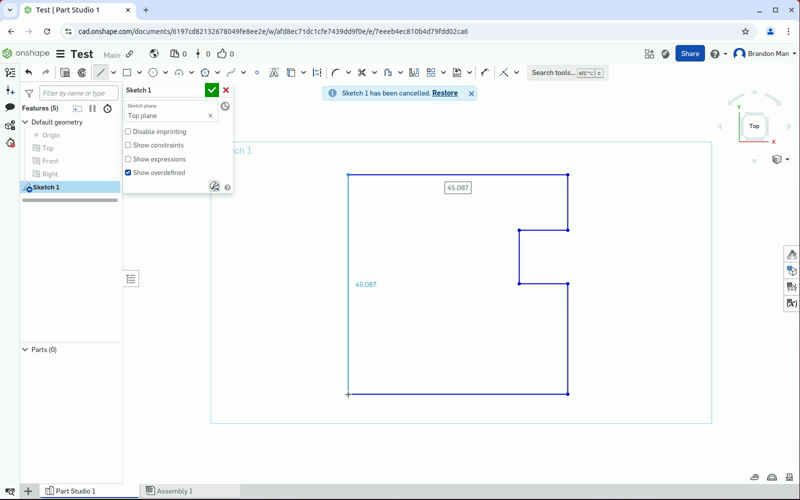
click(348, 394)
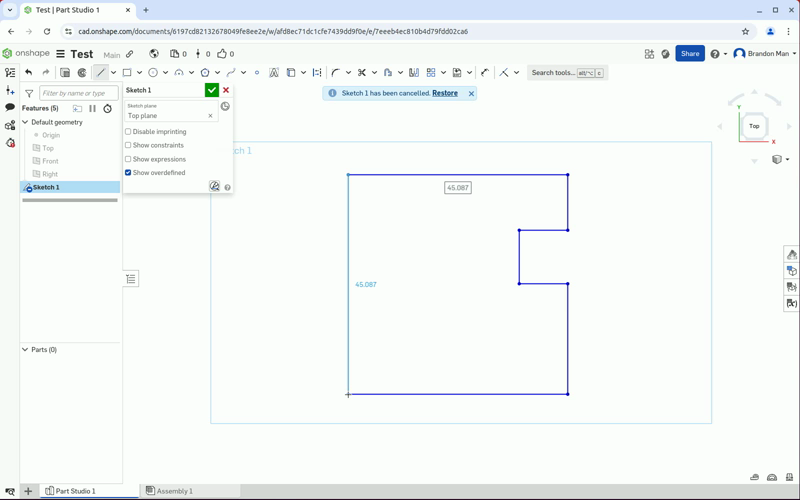
key(esc)
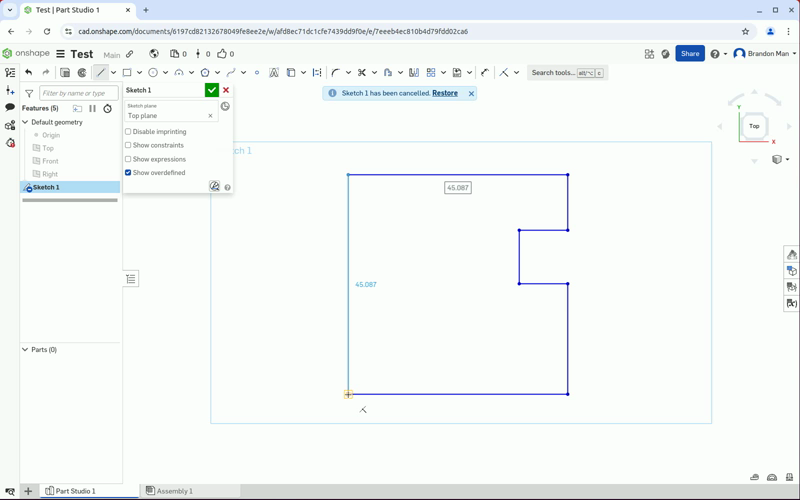
key(l)
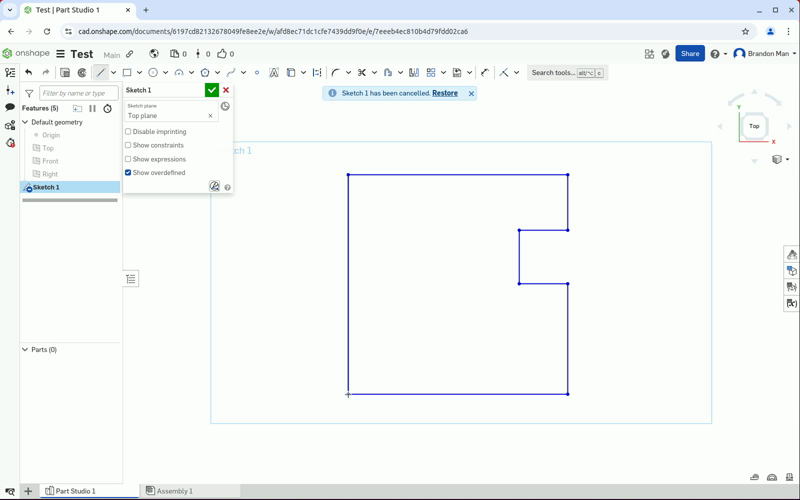
key_down(shift)
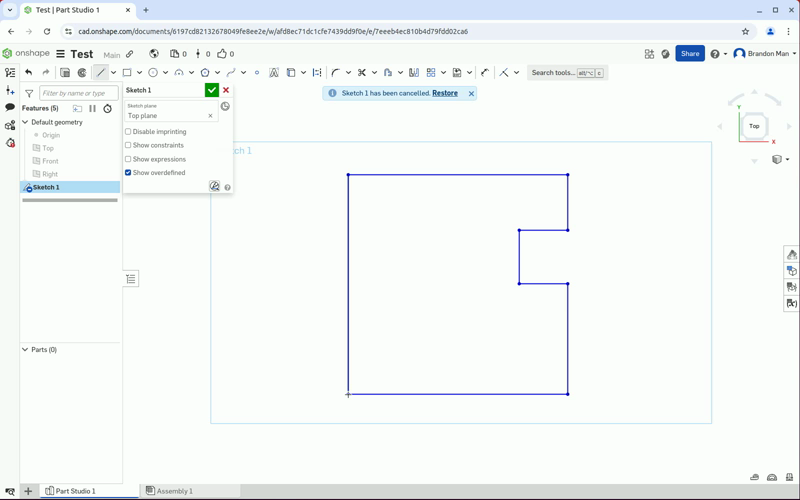
mouse_move(398, 345)
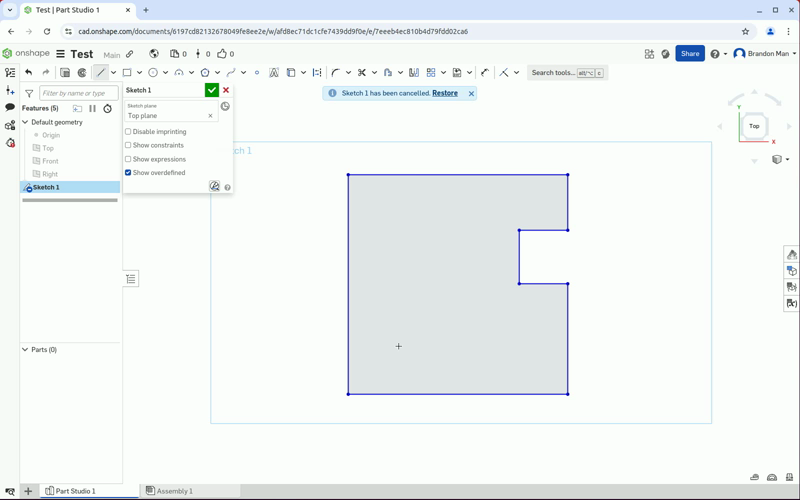
click(398, 345)
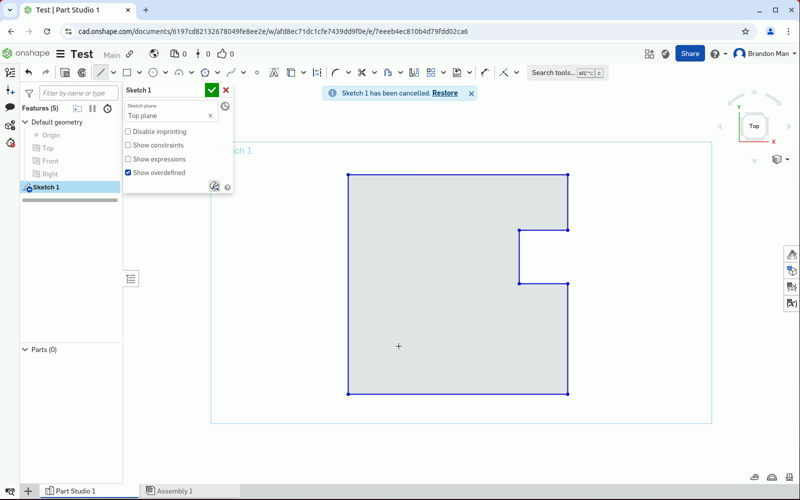
key_up(shift)
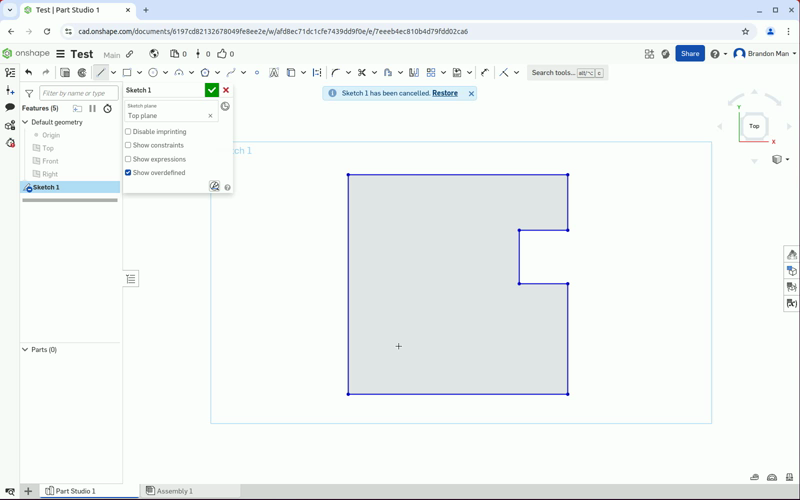
key_down(shift)
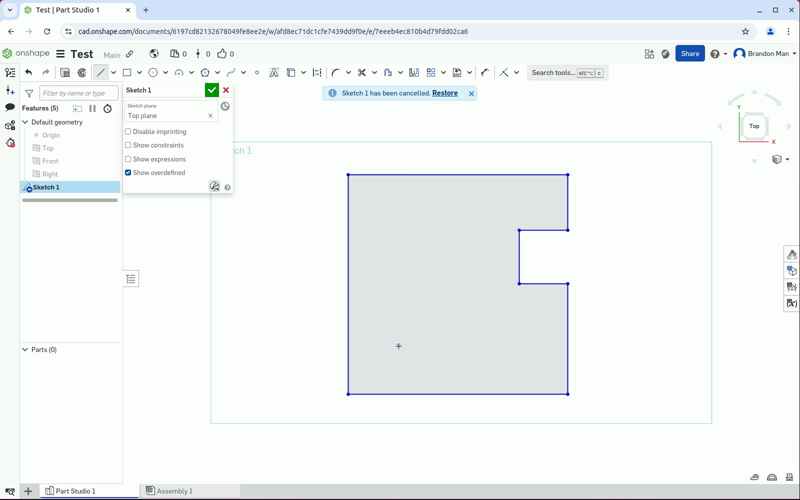
mouse_move(519, 345)
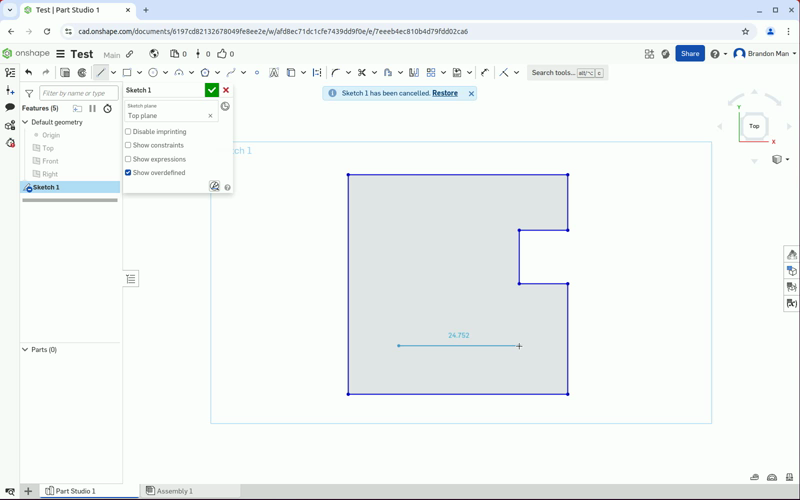
click(519, 345)
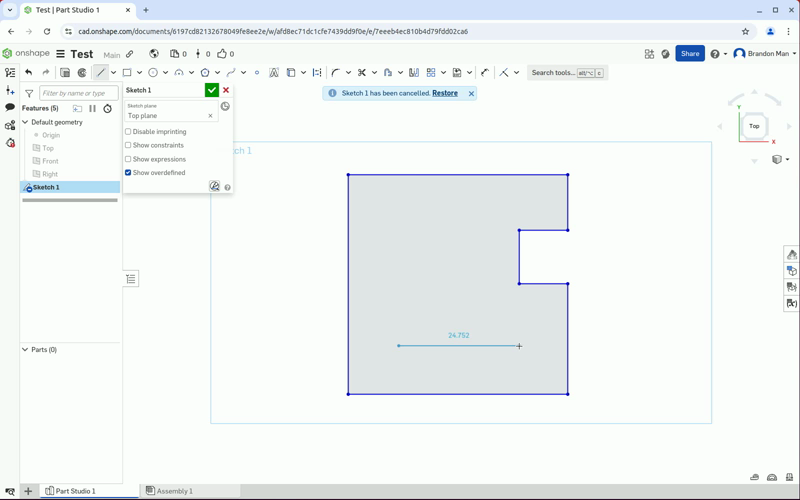
key_up(shift)
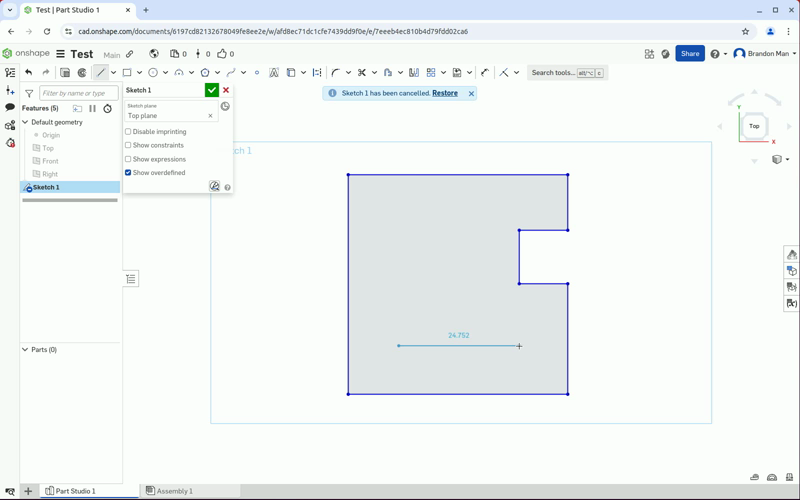
key_down(shift)
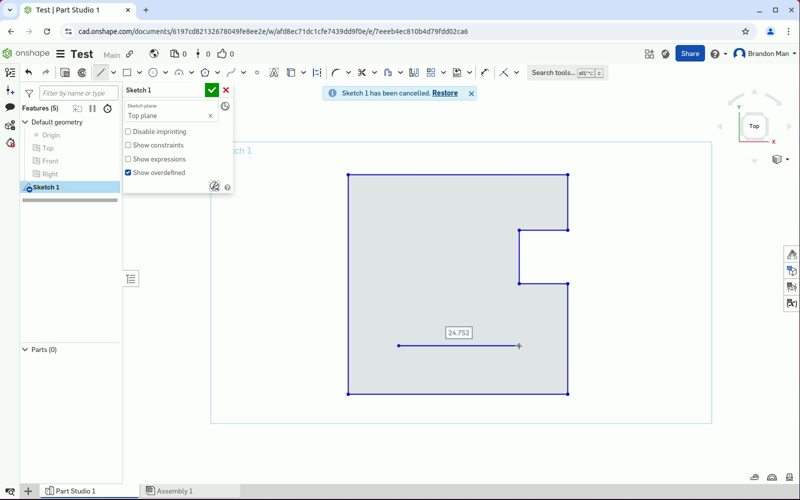
mouse_move(519, 221)
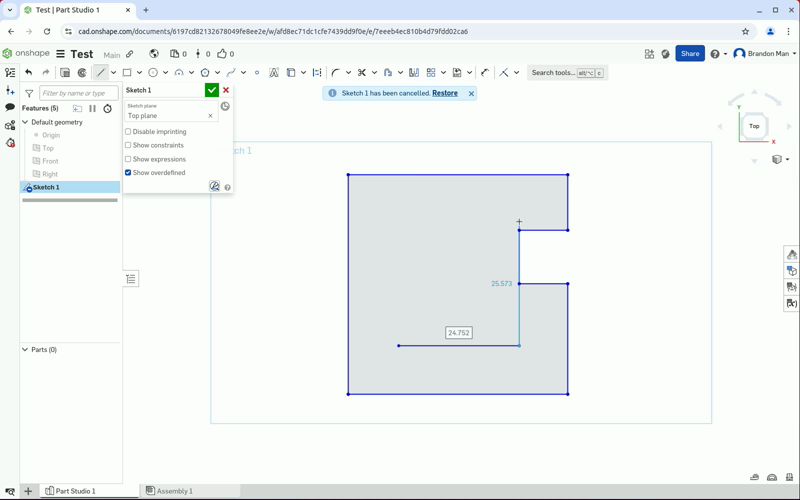
click(519, 221)
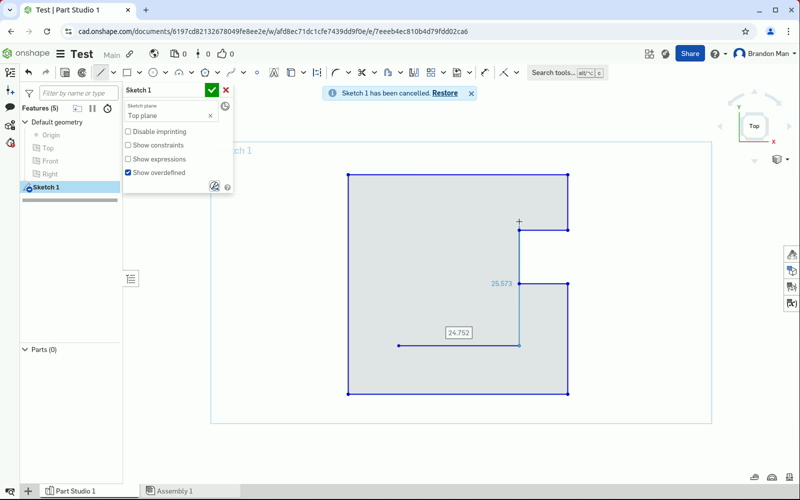
key_up(shift)
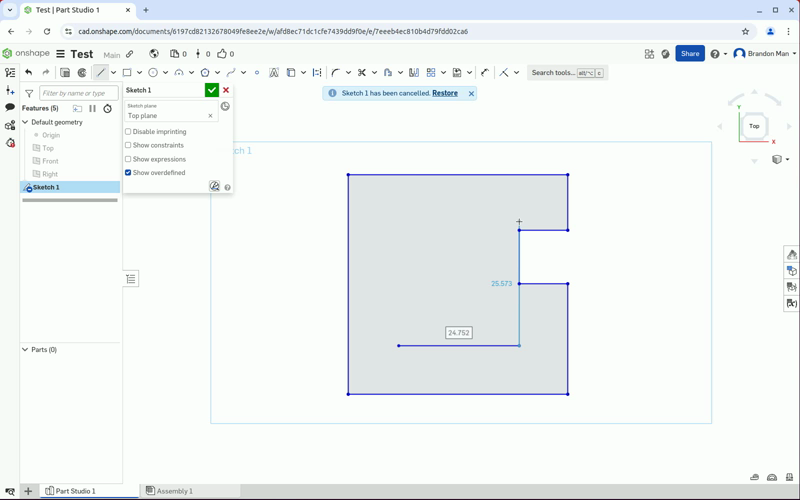
key_down(shift)
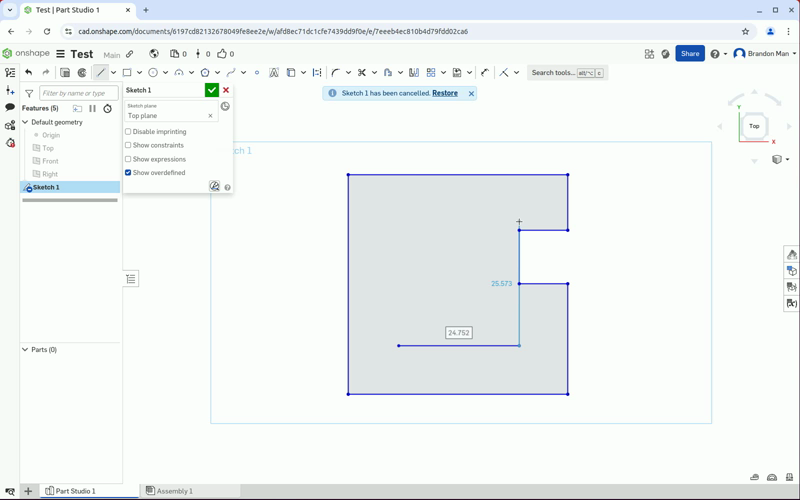
mouse_move(398, 221)
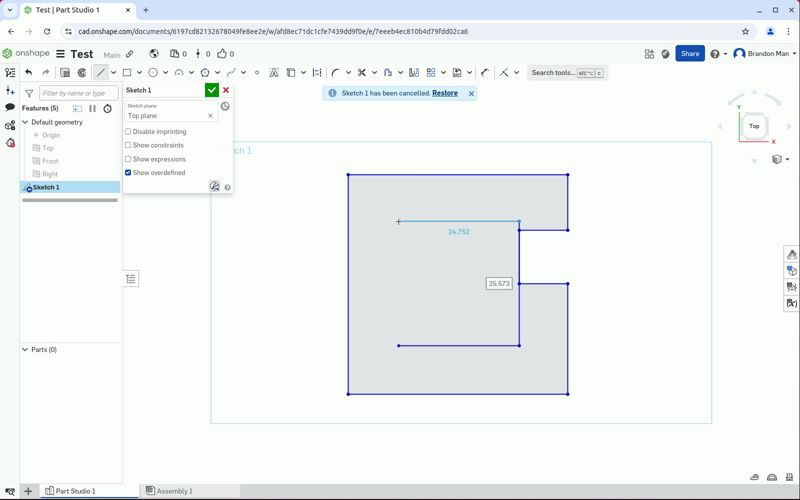
click(398, 221)
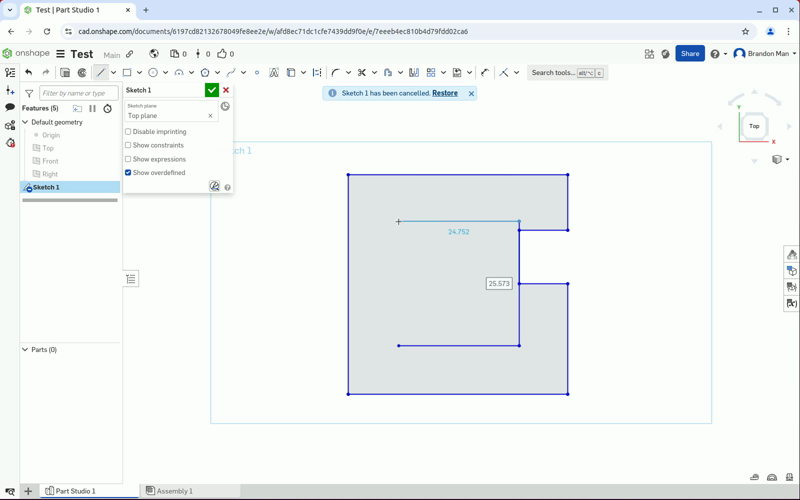
key_up(shift)
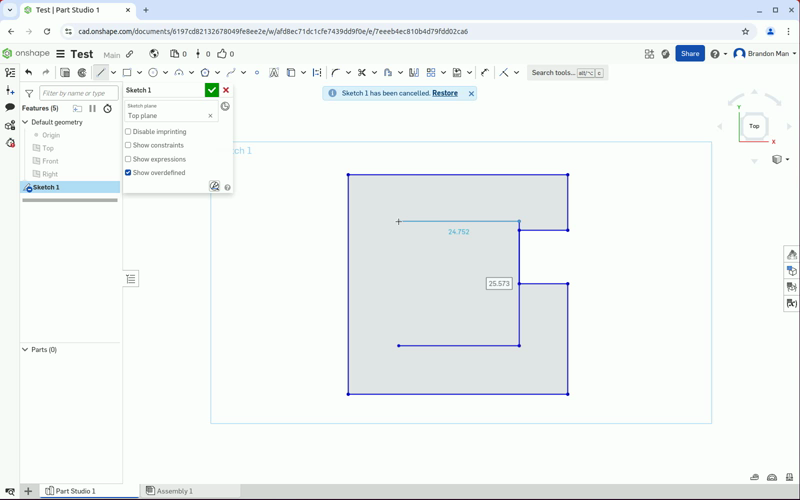
key_down(shift)
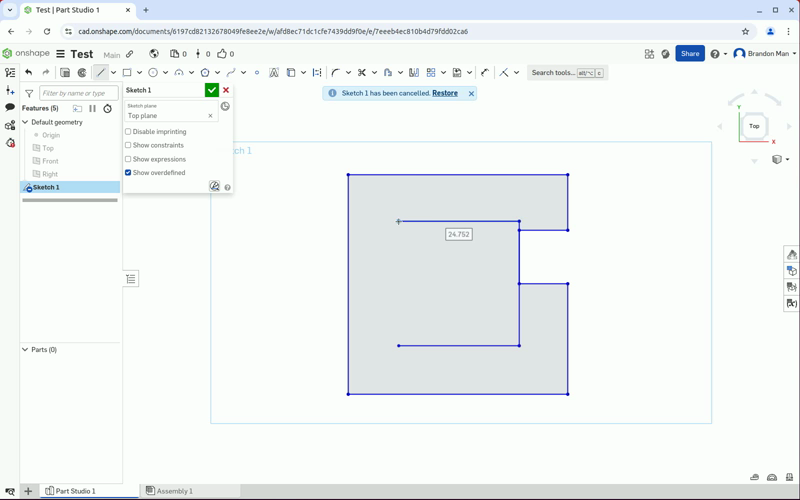
mouse_move(398, 345)
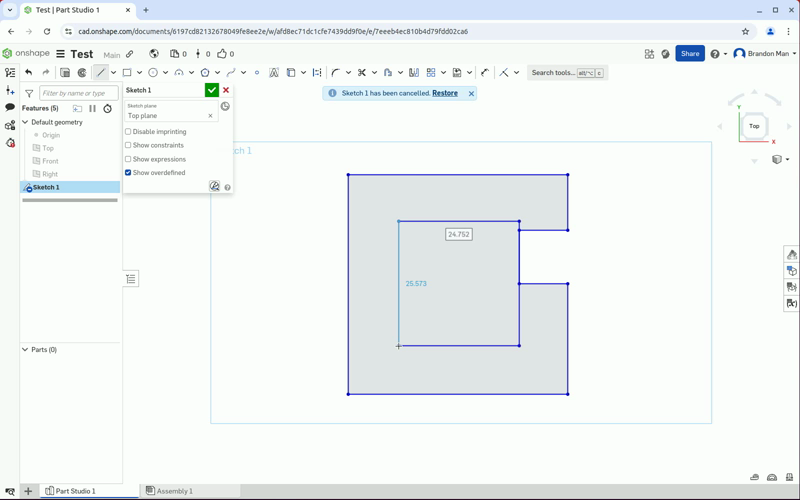
key_up(shift)
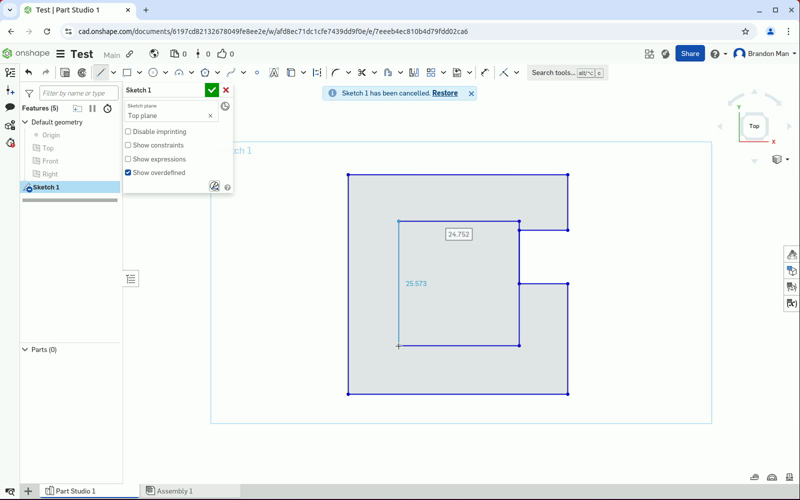
click(398, 345)
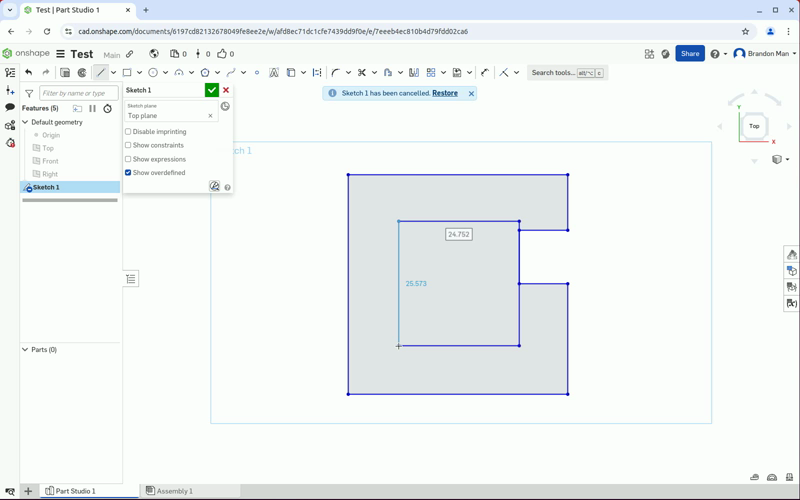
key(esc)
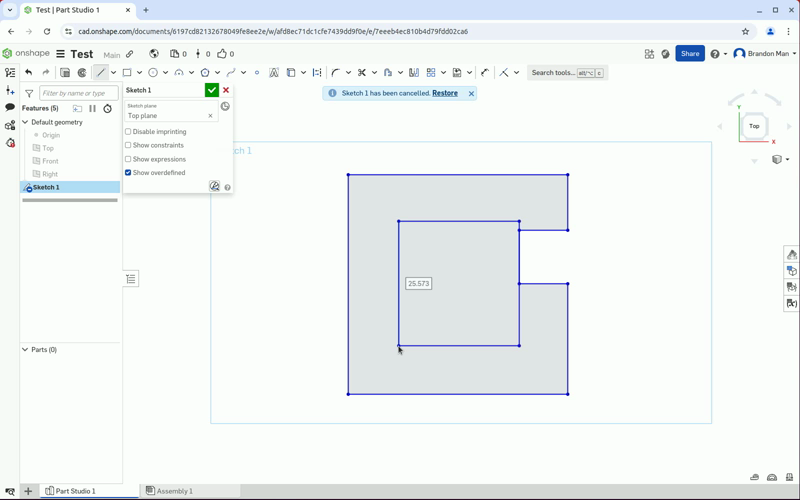
mouse_move(390, 364)
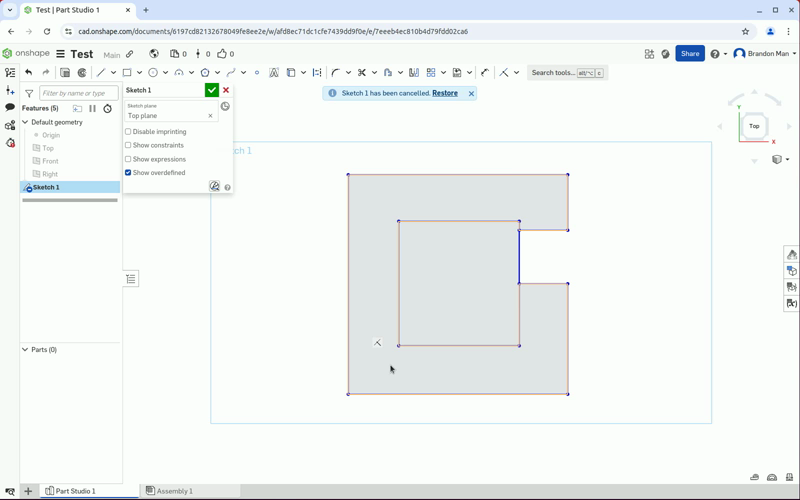
click(390, 364)
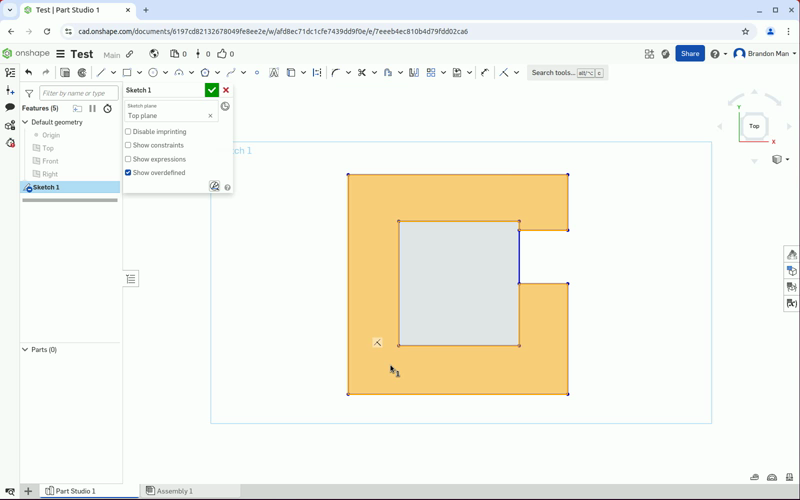
mouse_move(73, 352)
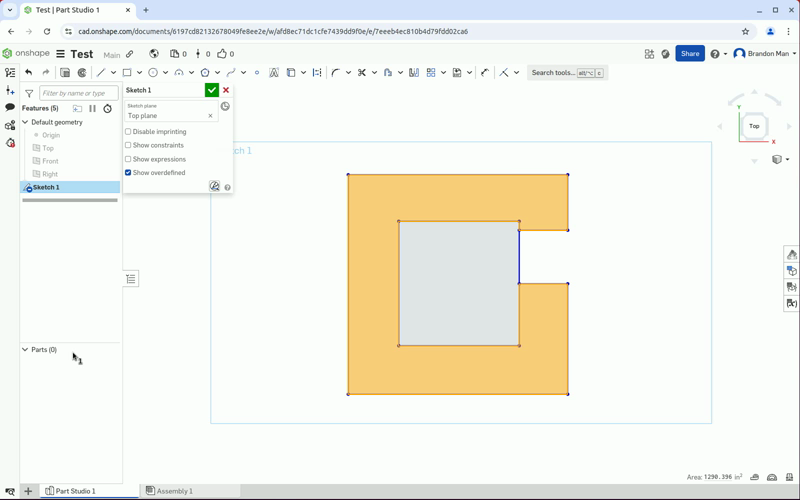
key(shift+y)
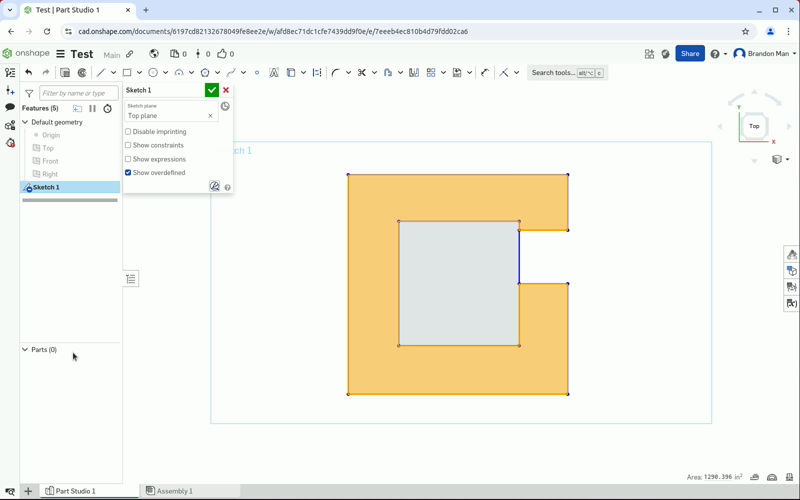
key(shift+e)
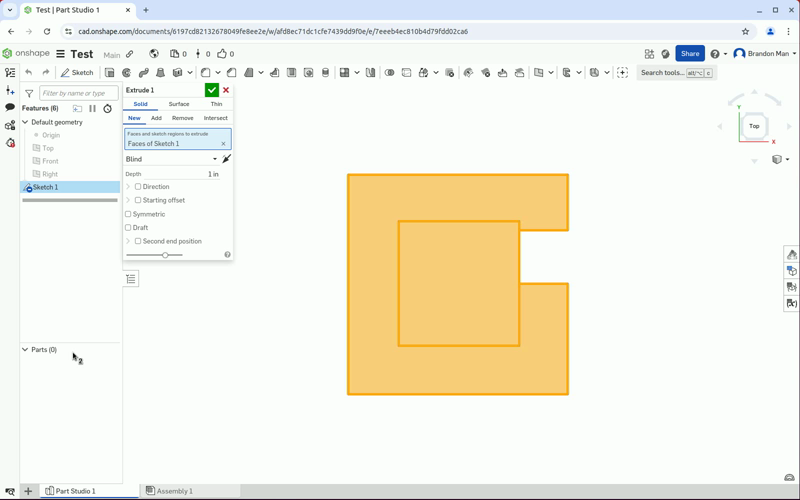
mouse_move(143, 106)
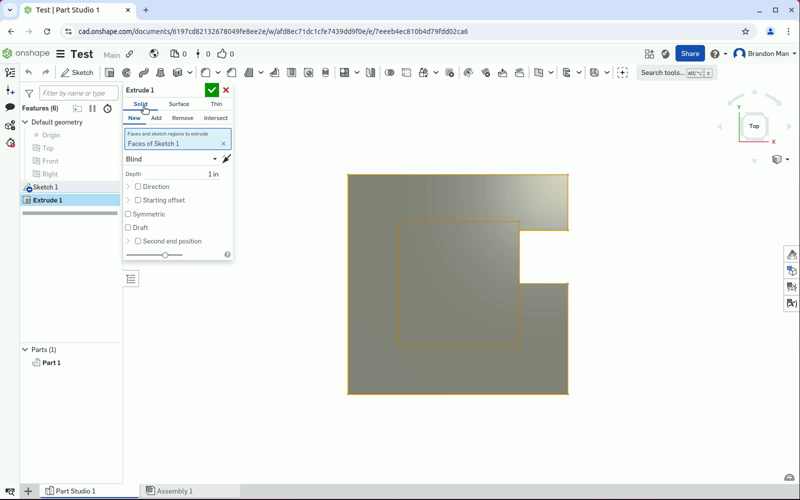
click(143, 106)
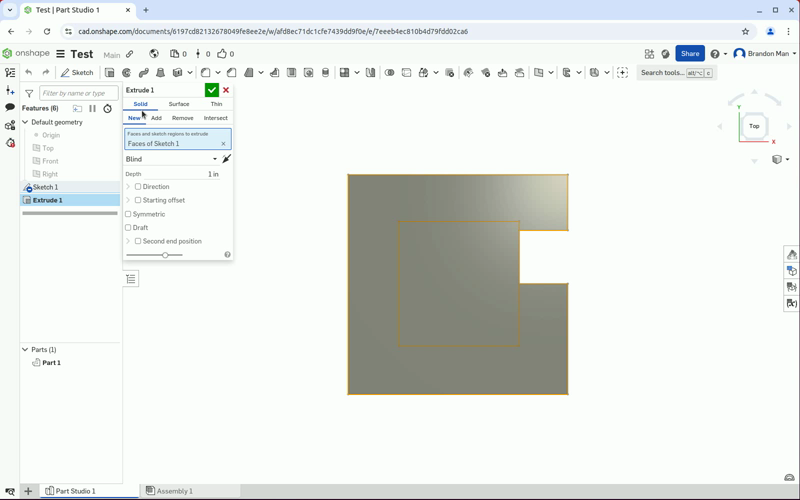
mouse_move(137, 120)
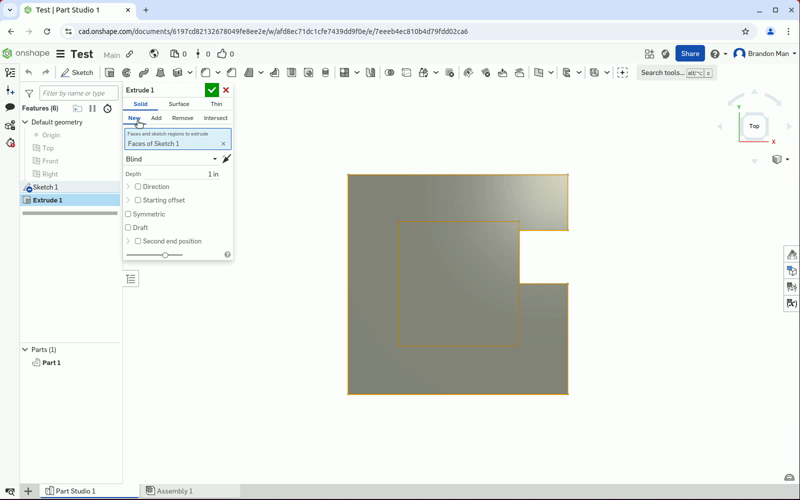
click(137, 120)
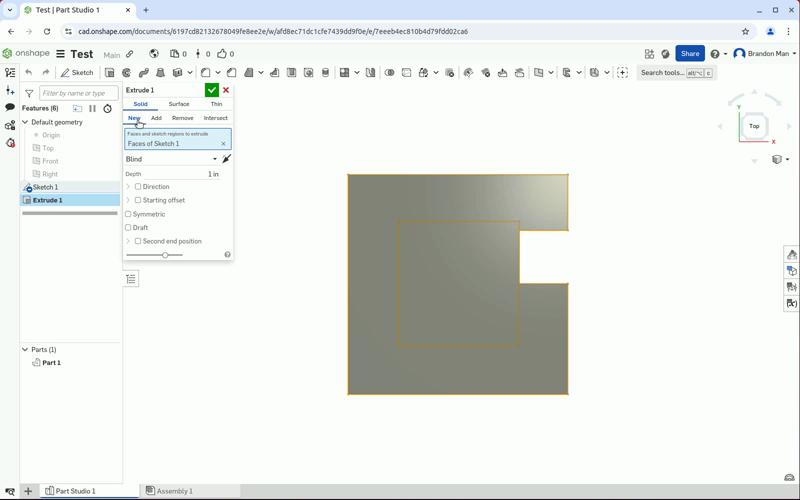
key(tab, 4)
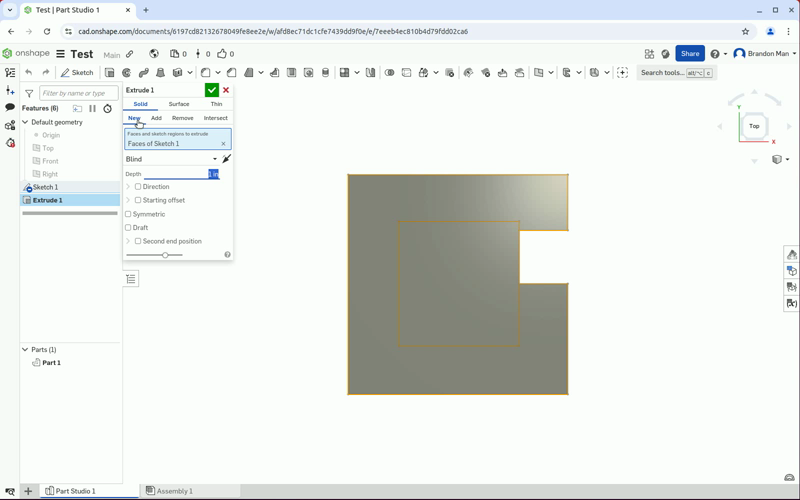
text(3.129)
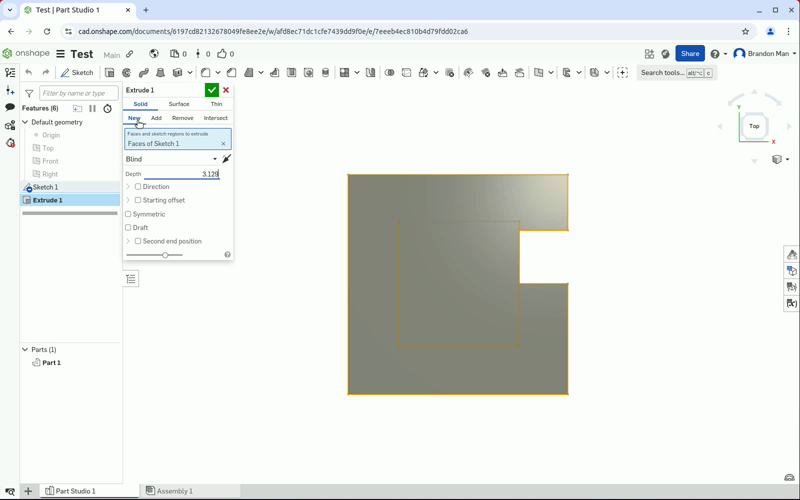
key(enter)
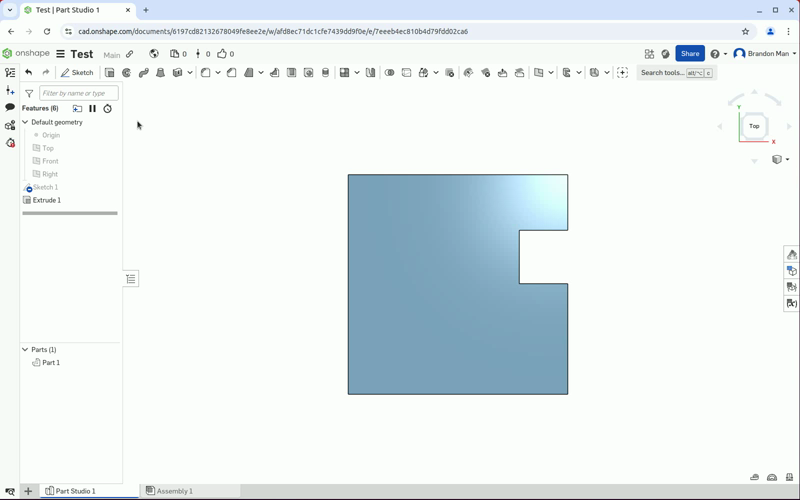
key(shift+h)
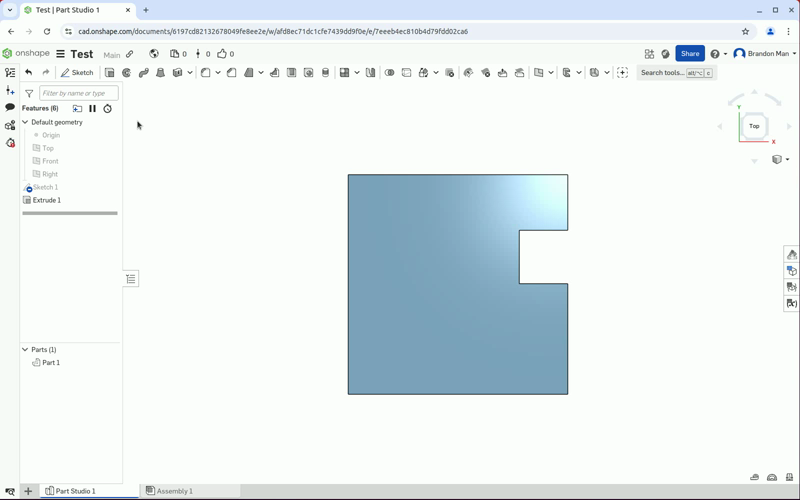
key(shift+h)
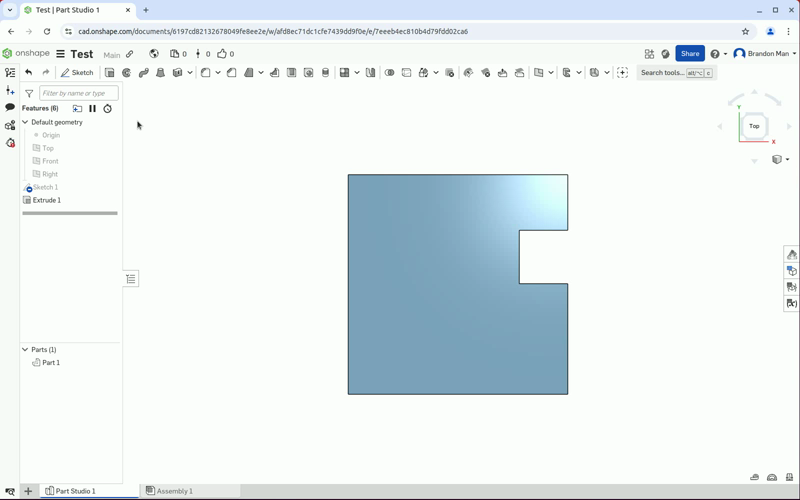
mouse_move(73, 189)
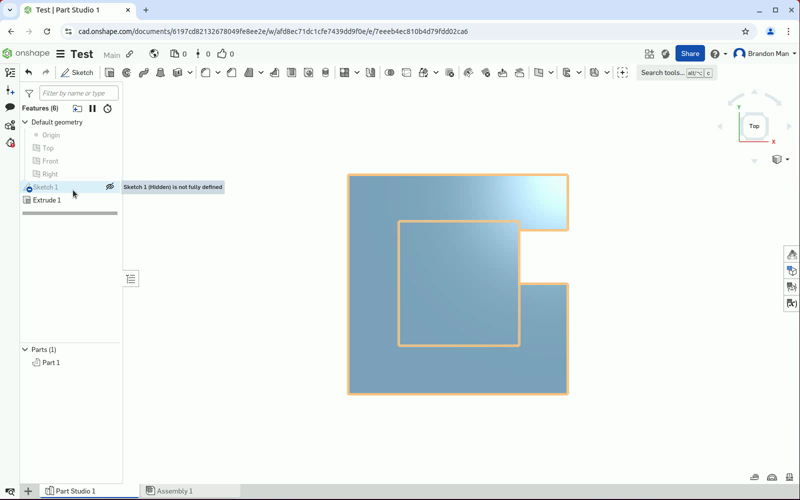
click(73, 189)
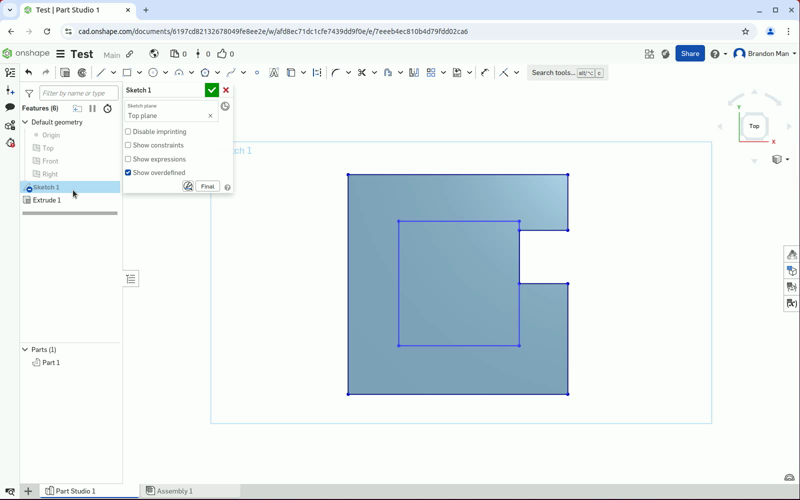
mouse_move(229, 92)
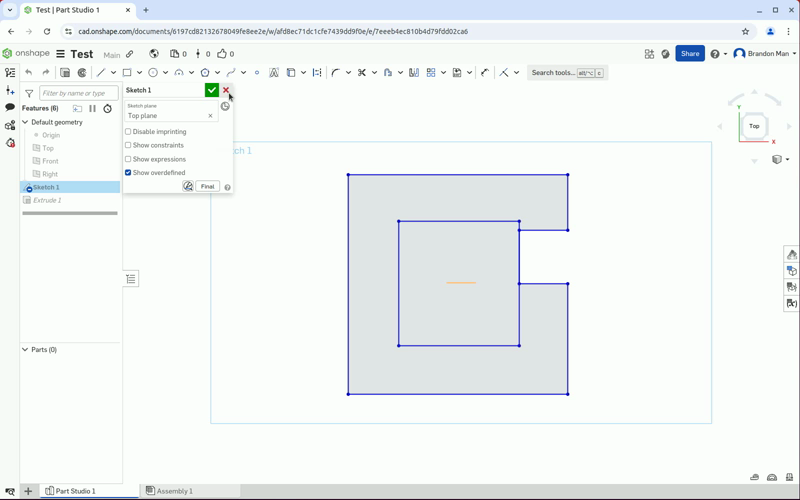
click(229, 92)
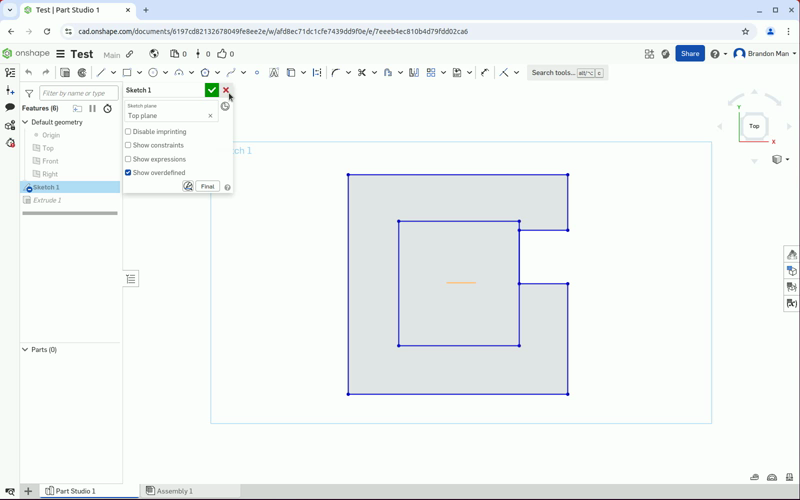
key(shift+s)
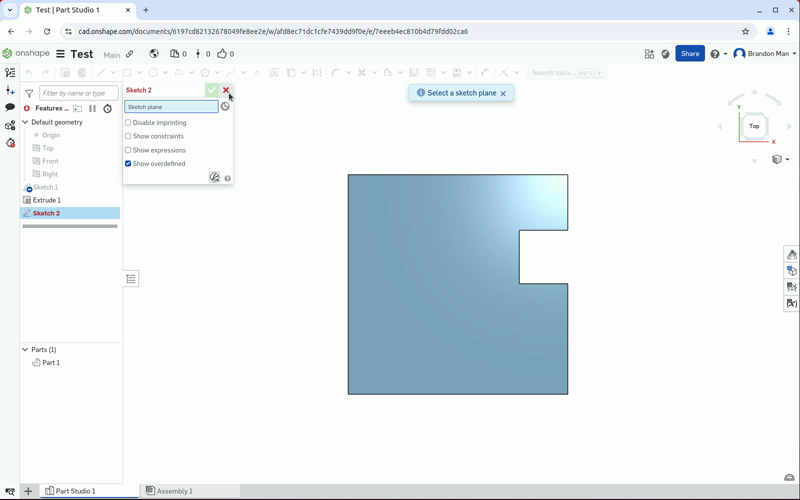
mouse_move(73, 150)
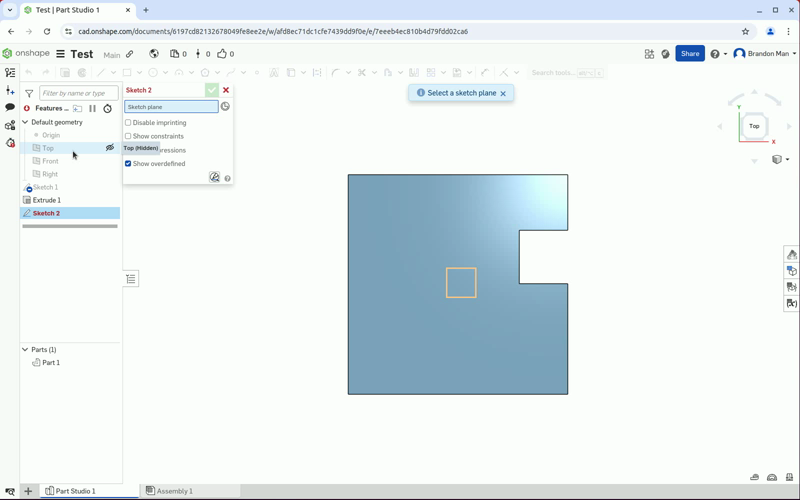
click(73, 150)
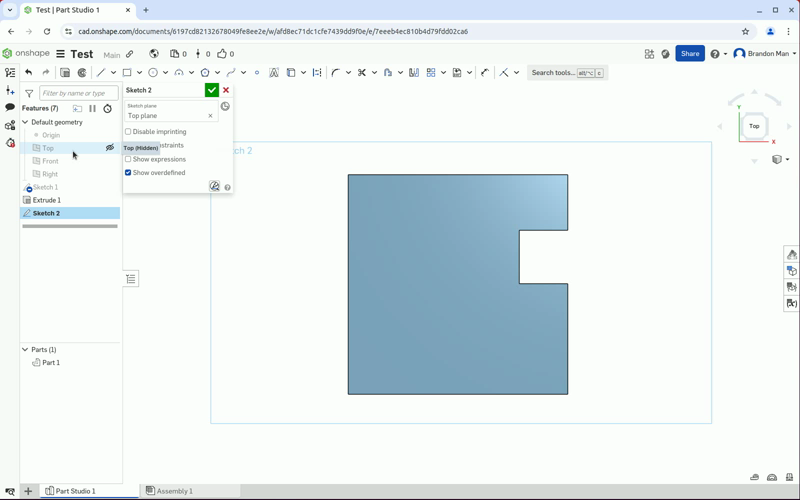
mouse_move(73, 352)
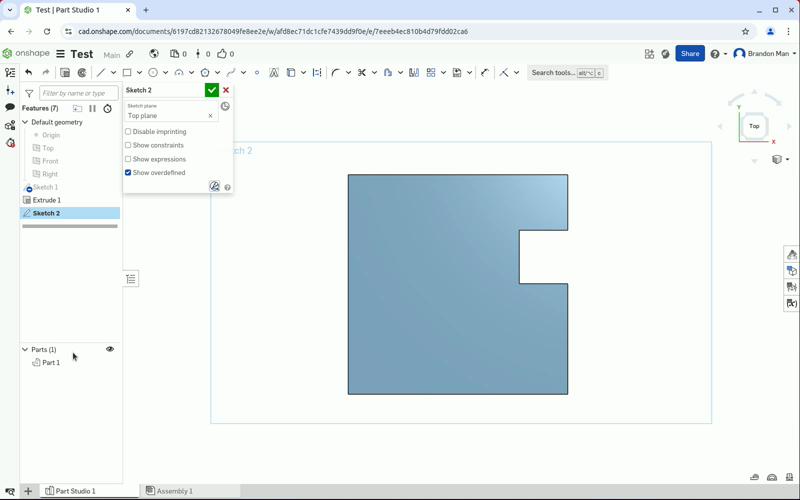
key(y)
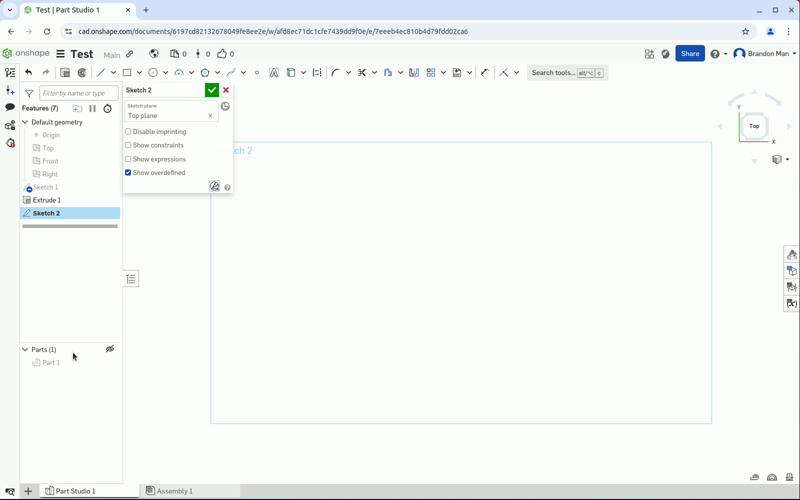
key(l)
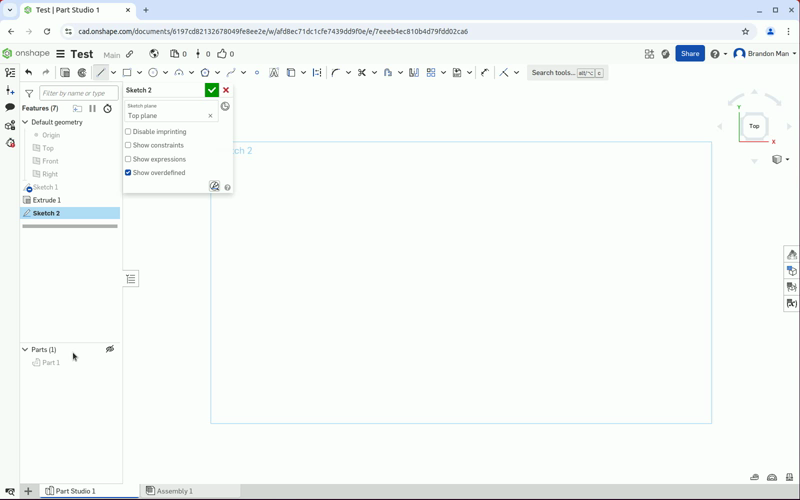
key_down(shift)
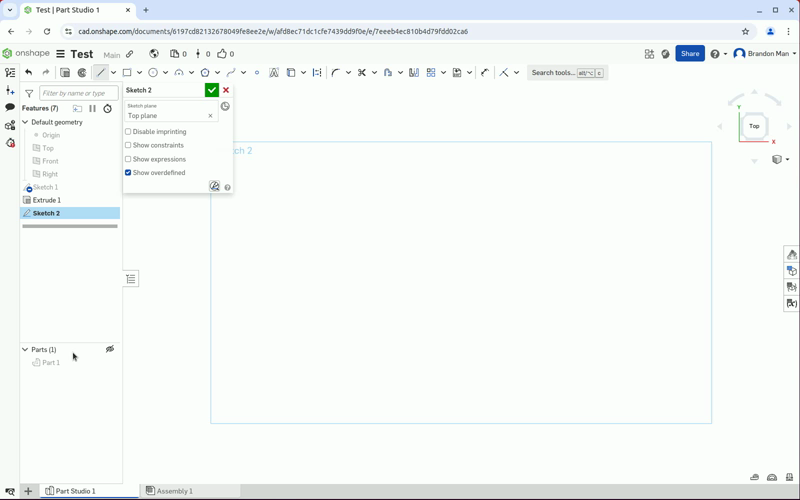
mouse_move(519, 282)
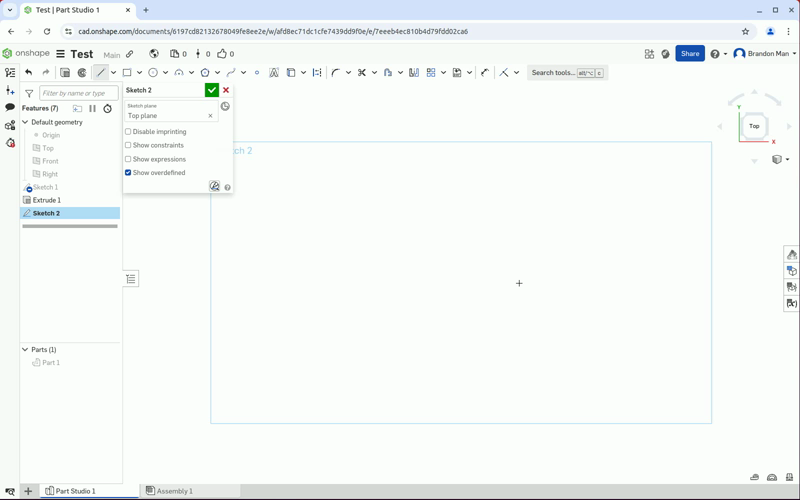
click(519, 282)
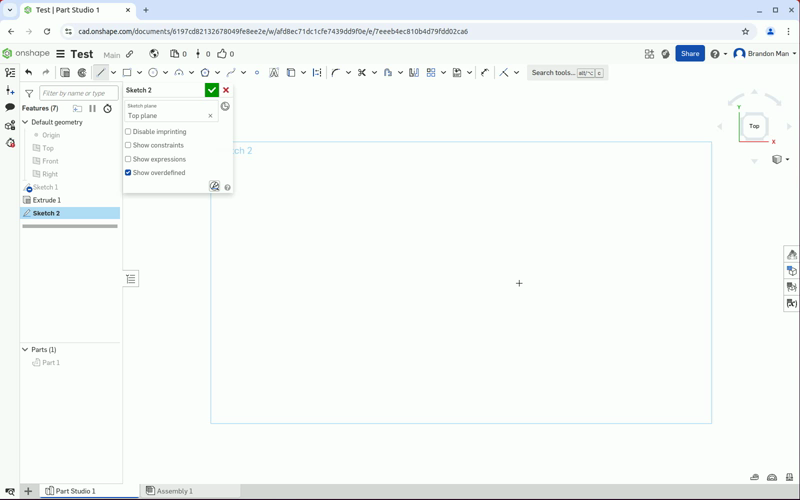
key_up(shift)
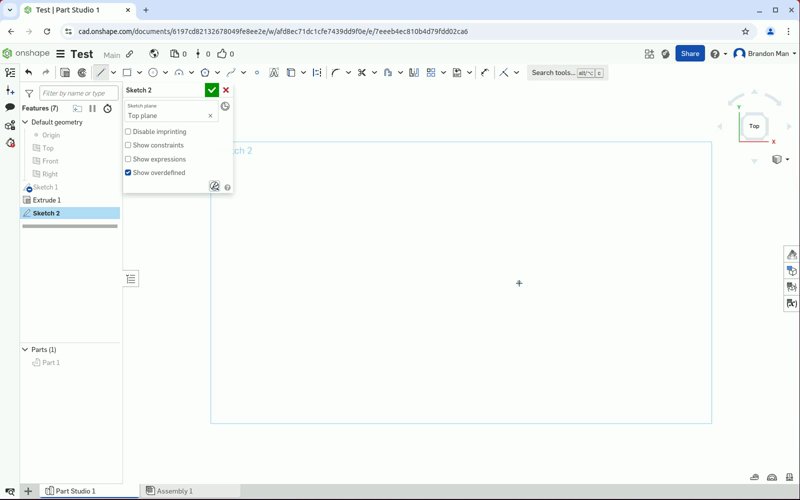
key_down(shift)
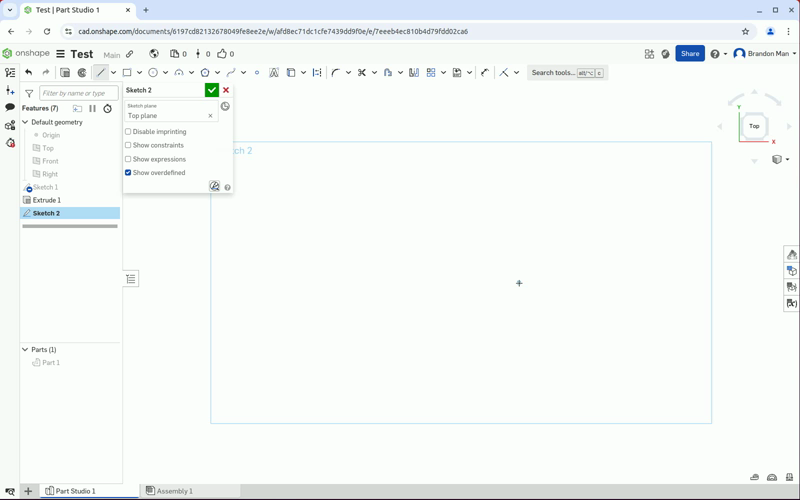
mouse_move(549, 282)
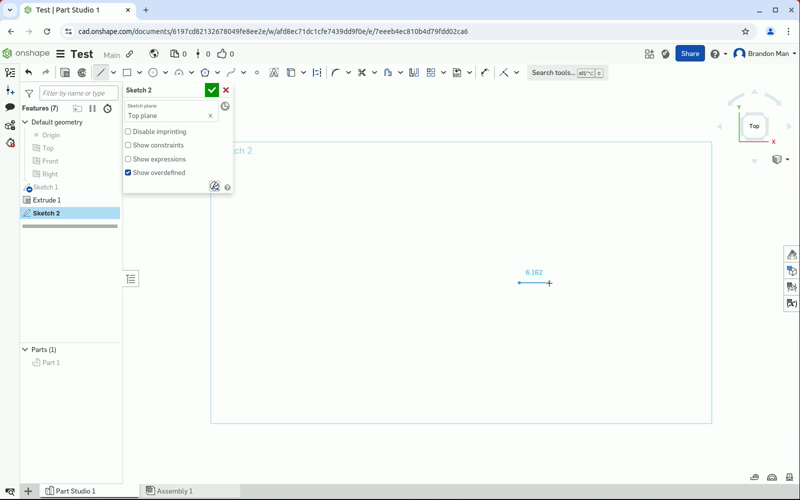
mouse_move(570, 282)
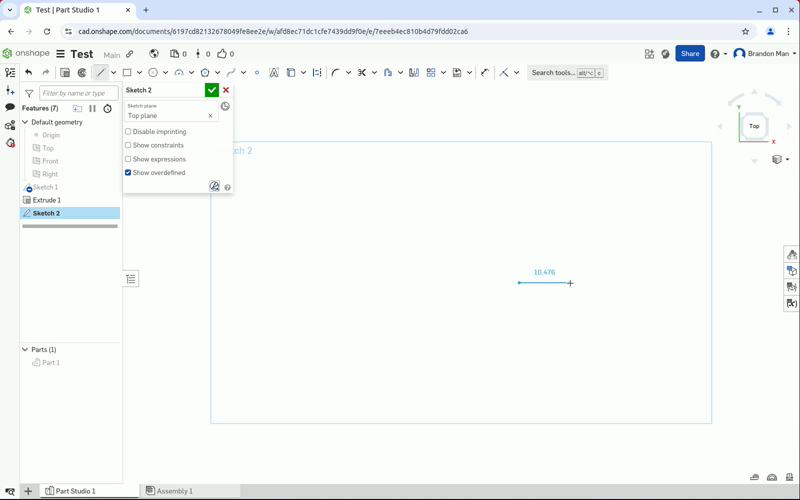
click(570, 282)
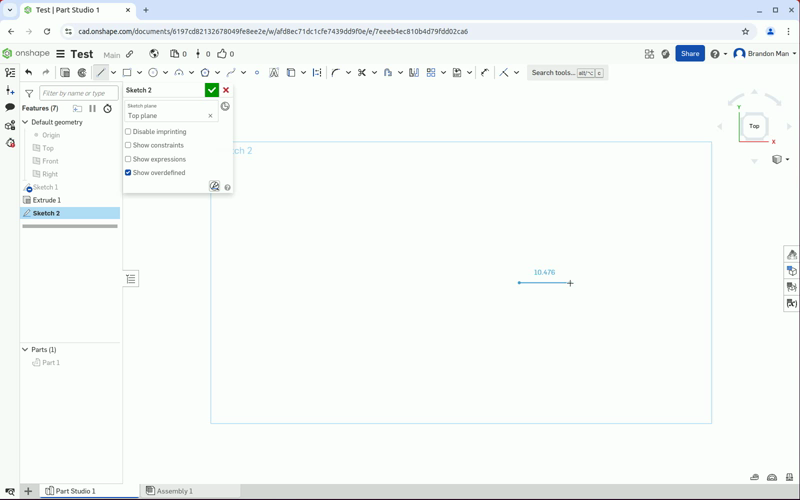
key_up(shift)
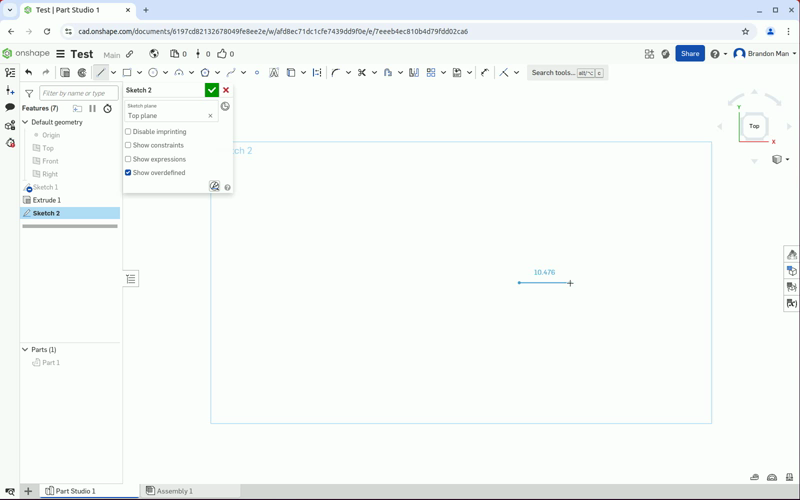
key_down(shift)
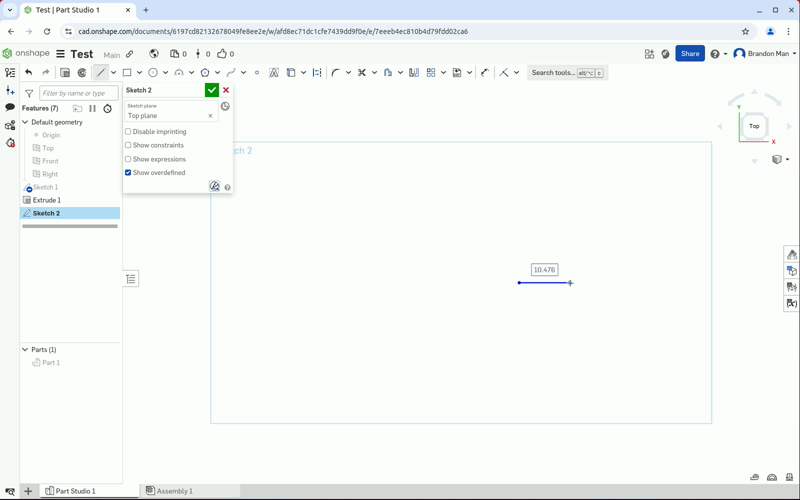
mouse_move(589, 282)
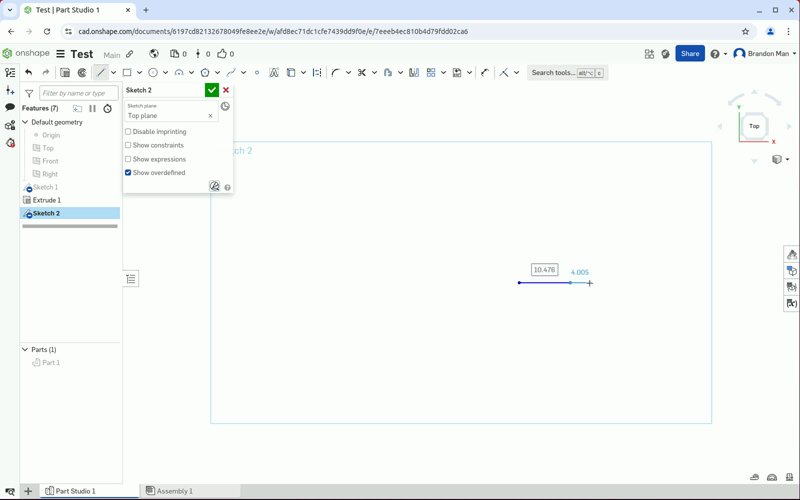
mouse_move(570, 228)
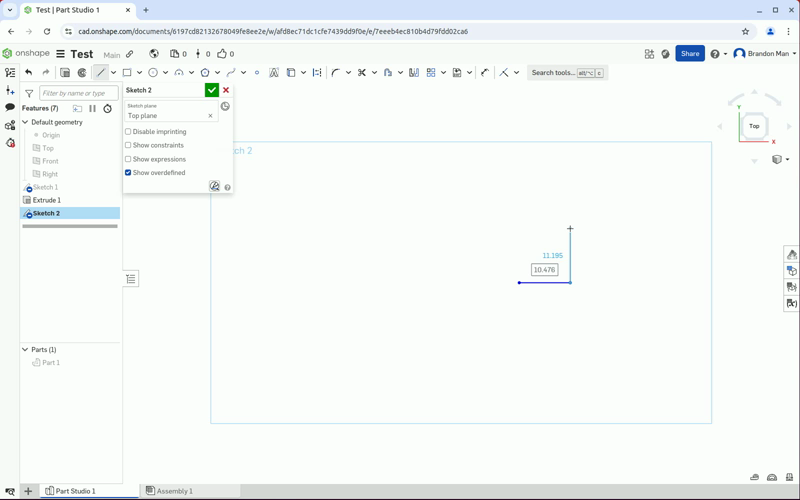
click(570, 228)
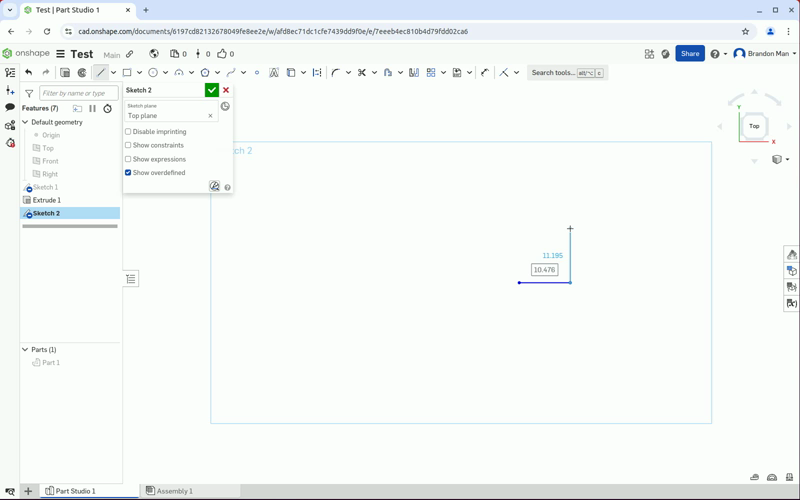
key_up(shift)
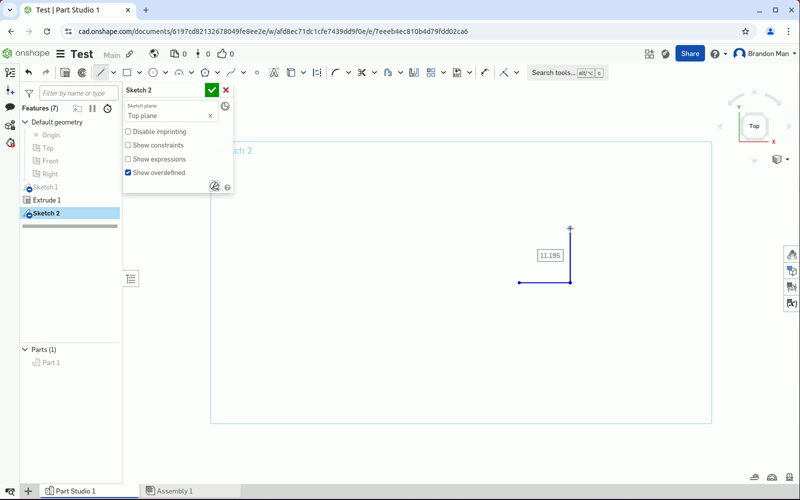
key_down(shift)
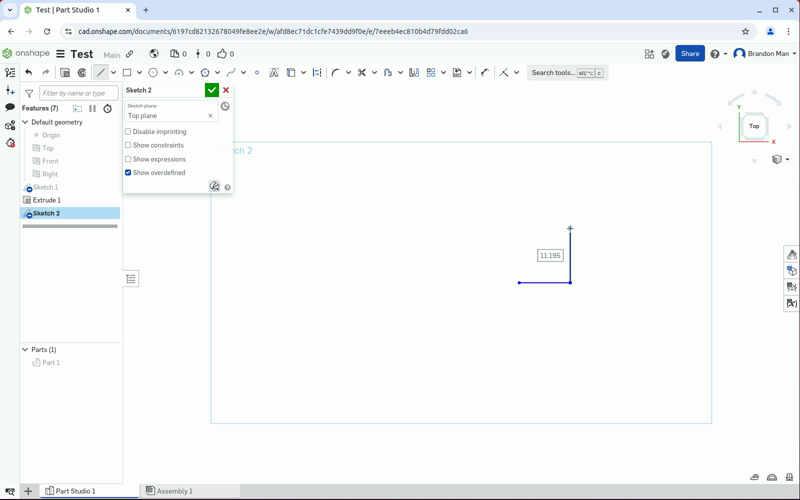
mouse_move(589, 228)
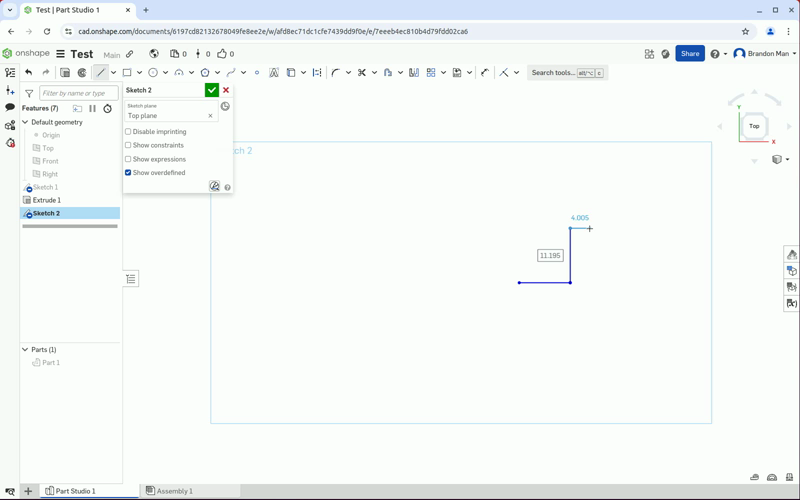
mouse_move(519, 228)
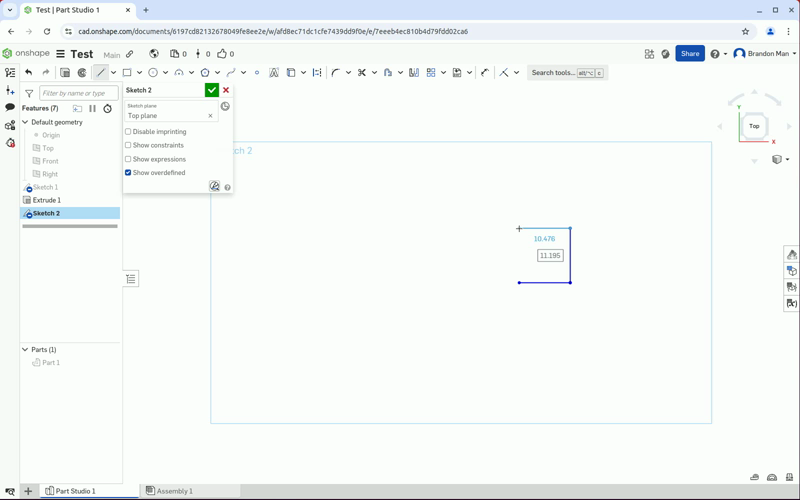
click(519, 228)
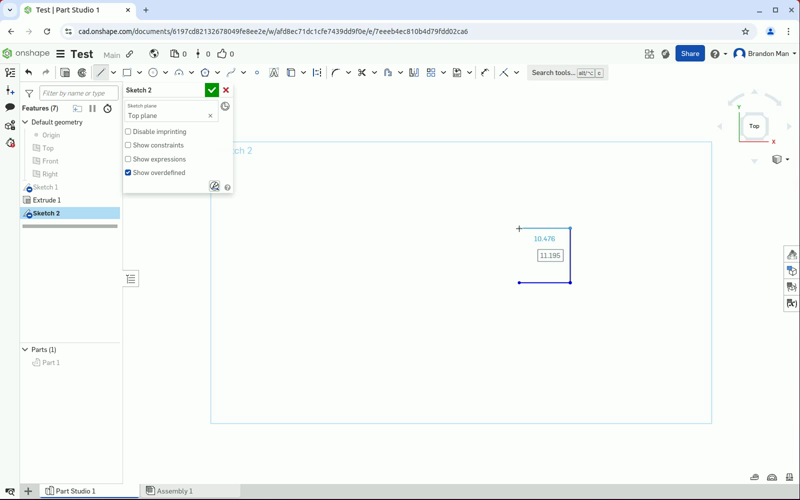
key_up(shift)
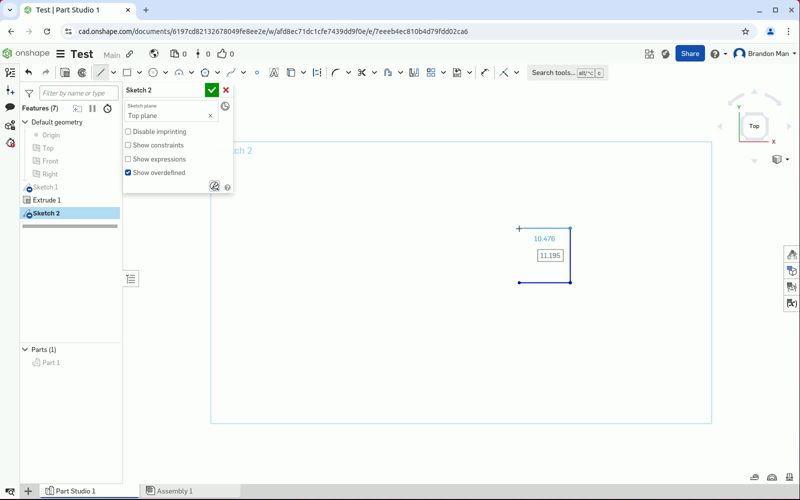
mouse_move(549, 228)
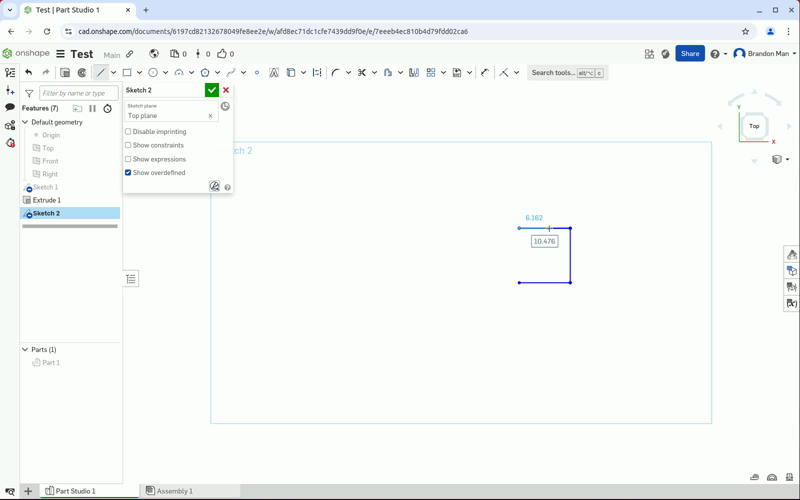
key_down(shift)
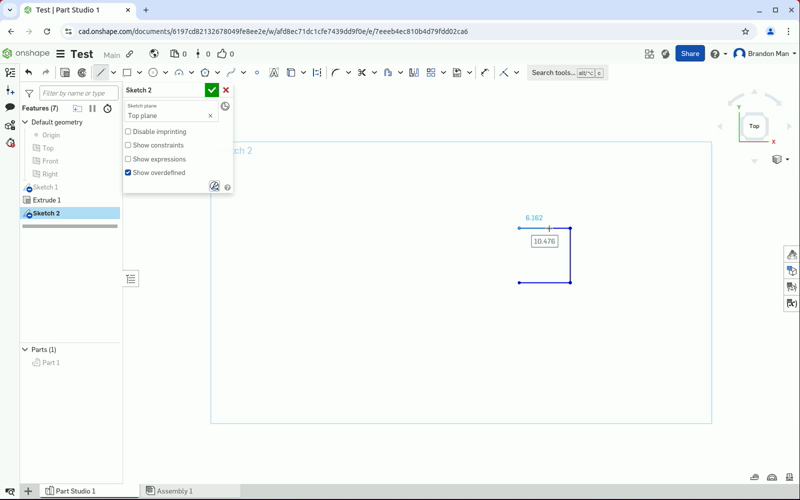
mouse_move(519, 282)
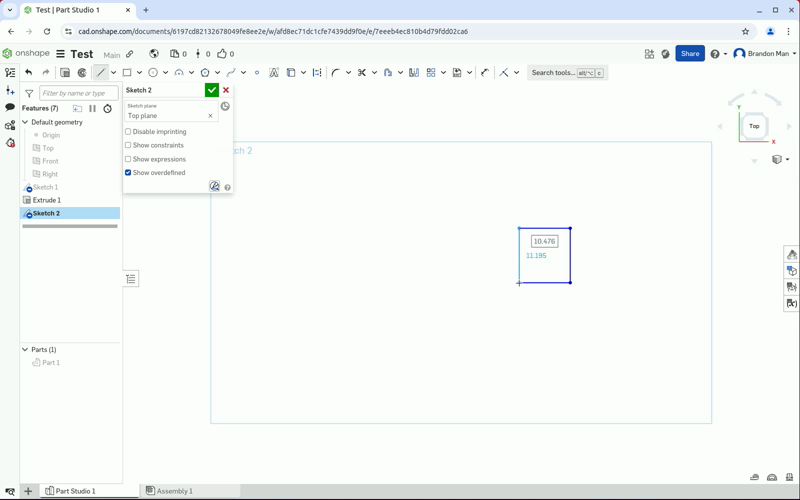
key_up(shift)
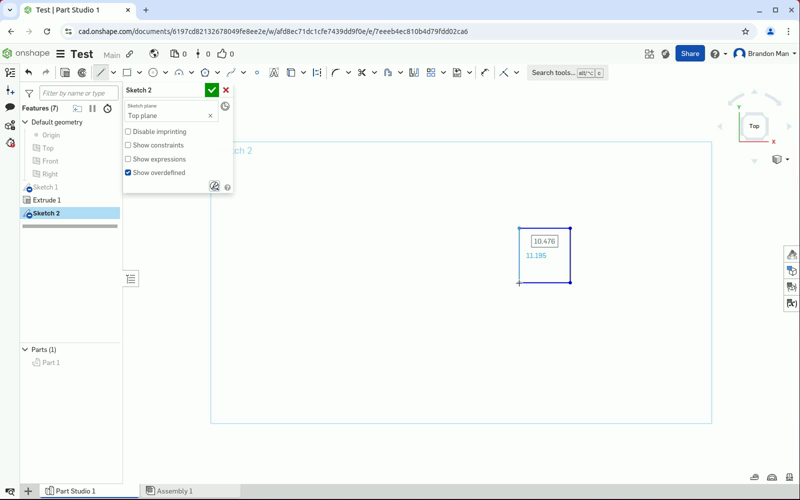
click(519, 282)
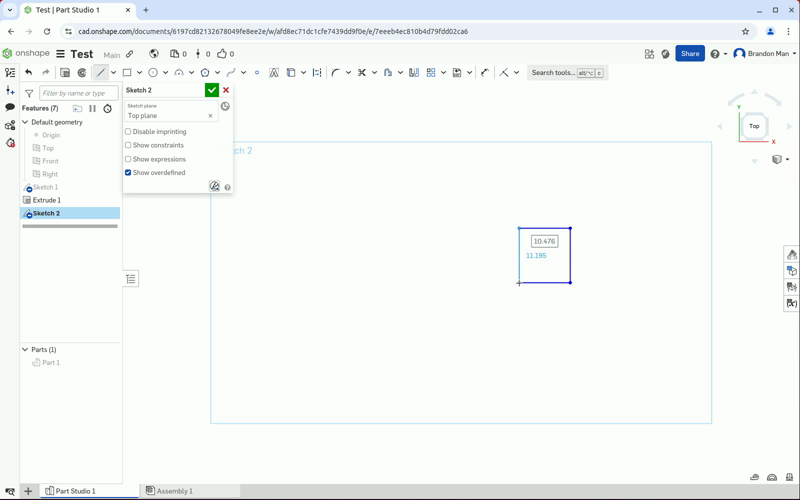
key(esc)
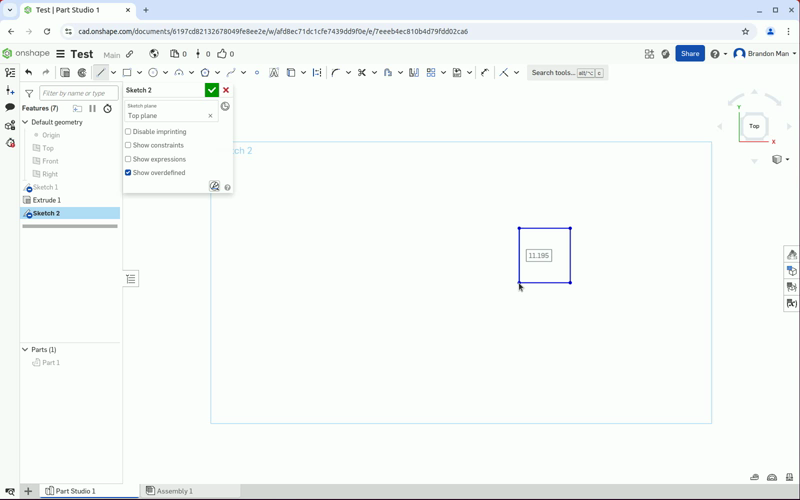
mouse_move(565, 274)
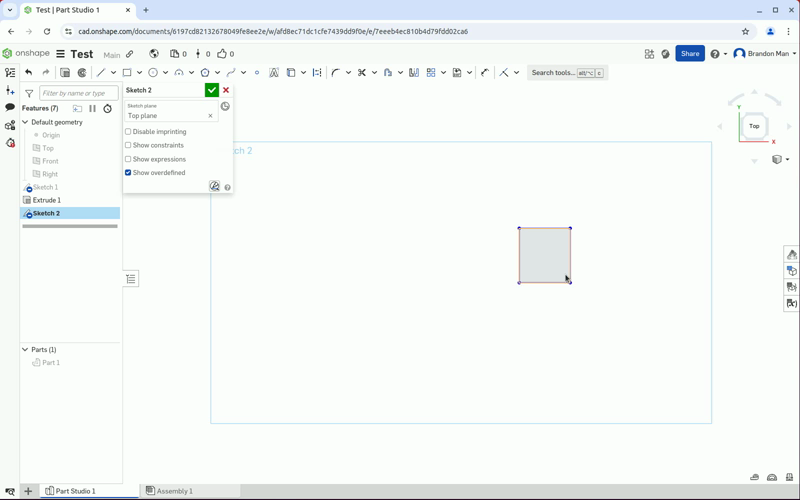
click(565, 274)
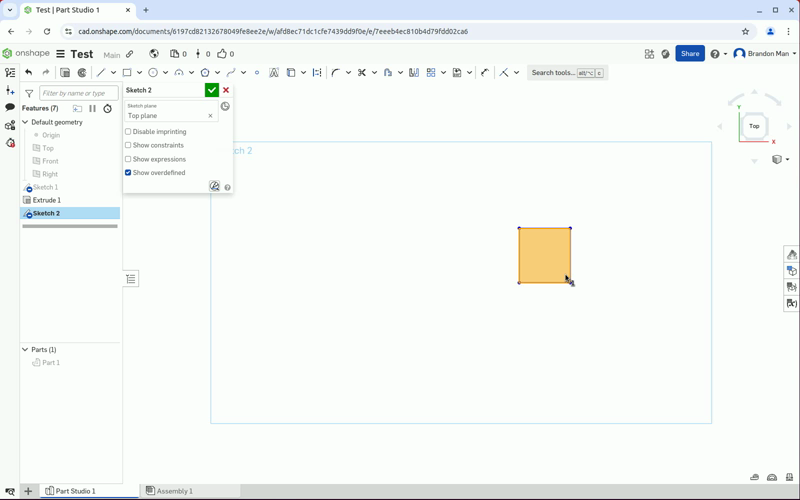
mouse_move(73, 352)
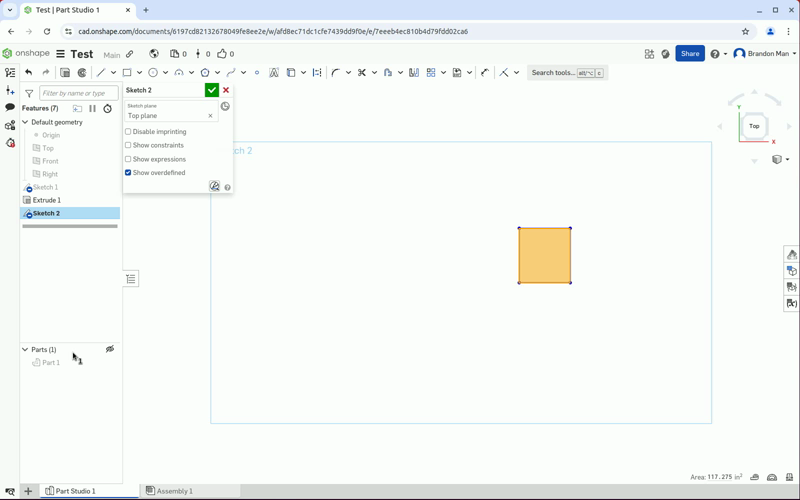
key(shift+y)
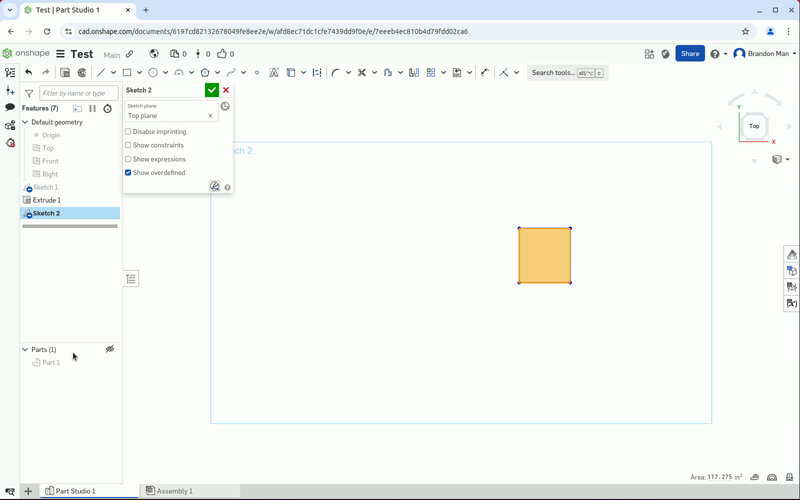
key(shift+e)
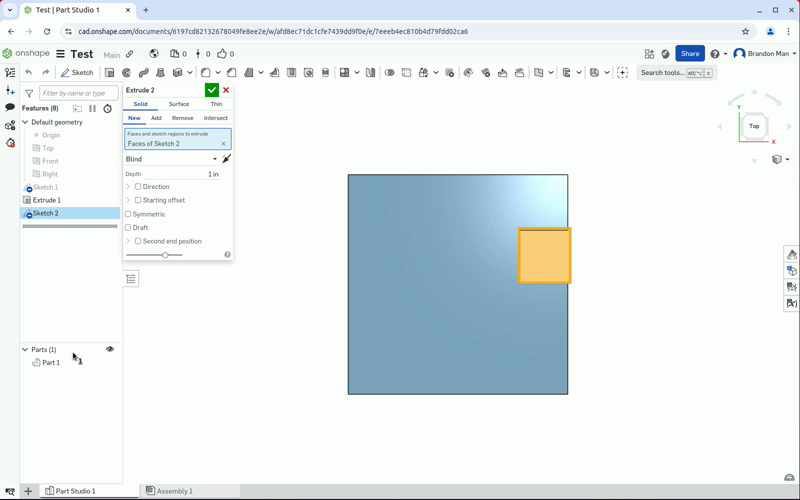
mouse_move(143, 106)
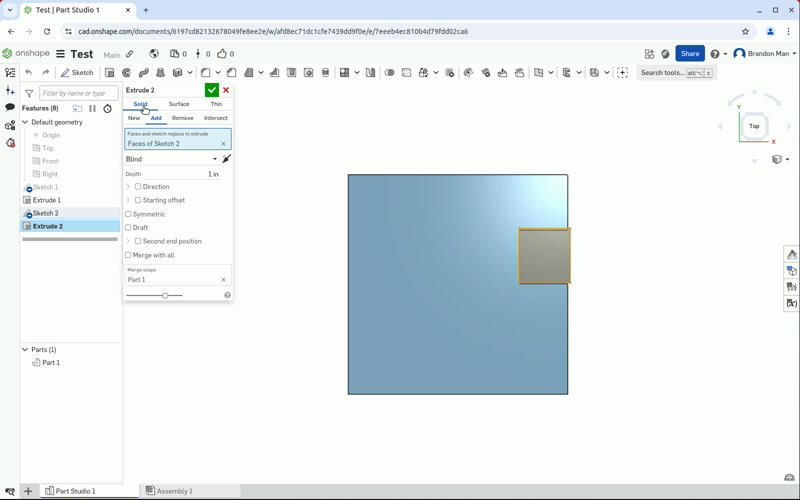
click(143, 106)
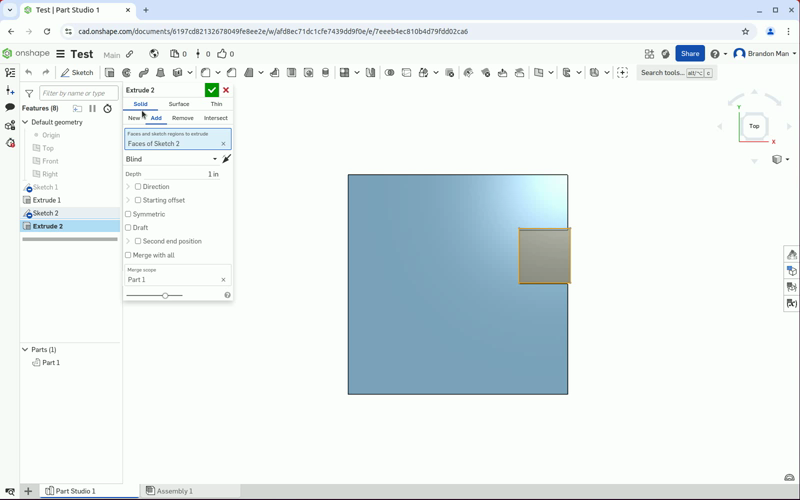
mouse_move(137, 120)
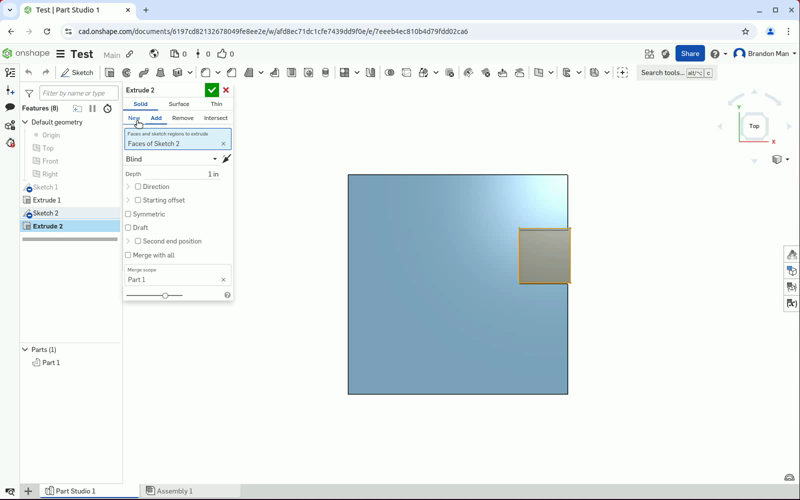
click(137, 120)
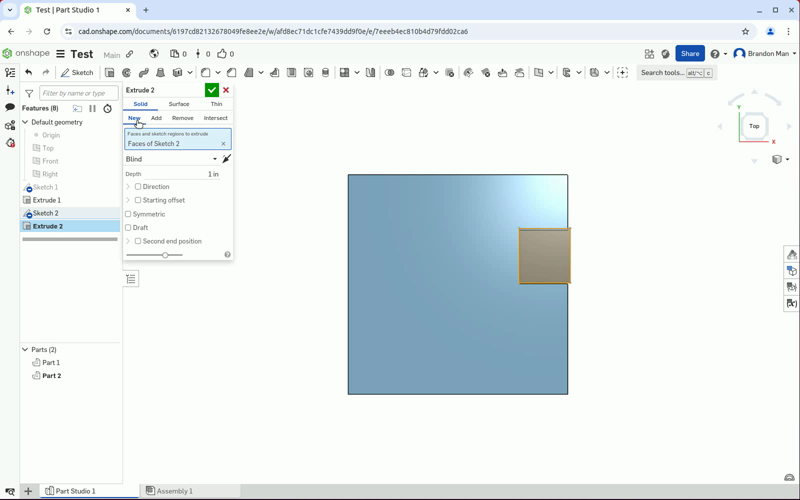
key(tab, 4)
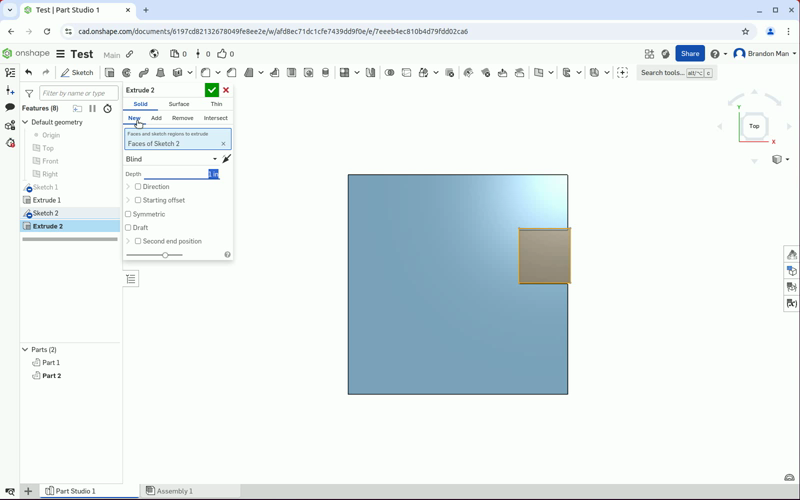
text(3.129)
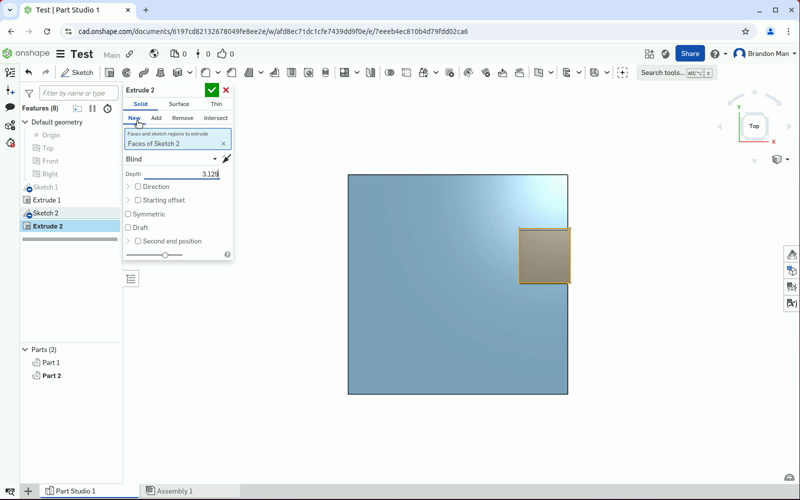
key(enter)
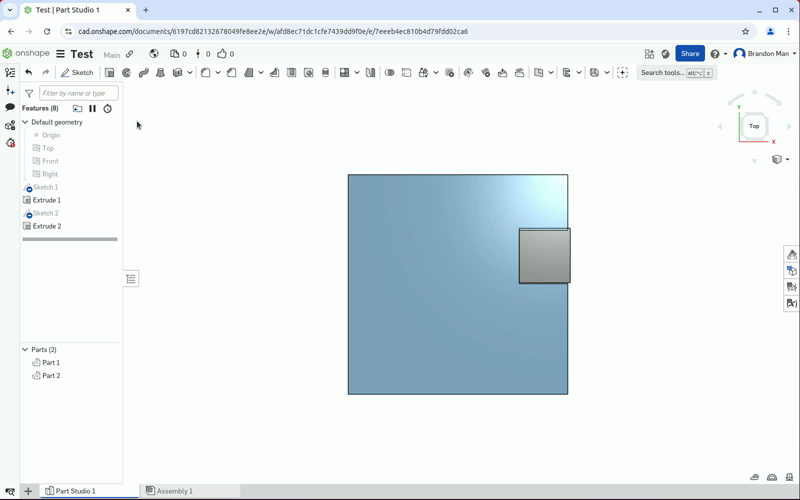
key(shift+h)
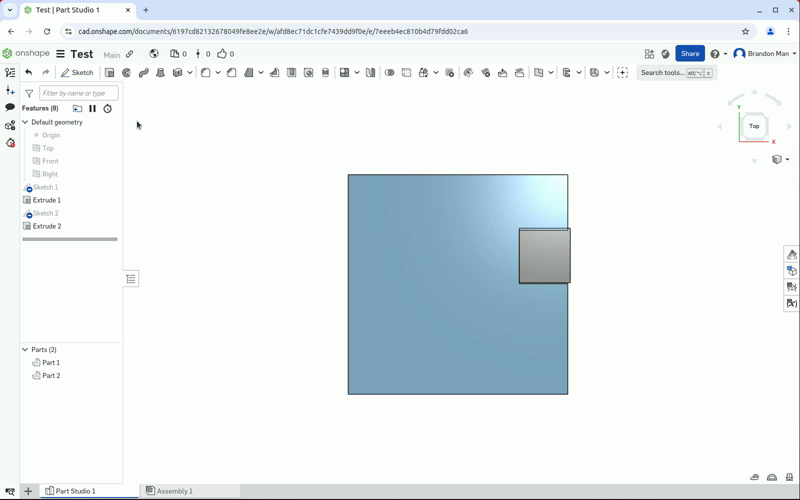
key(shift+h)
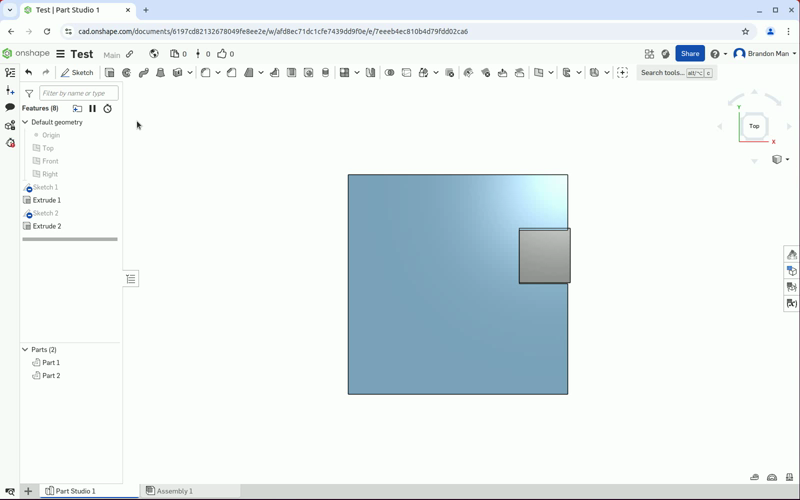
mouse_move(73, 189)
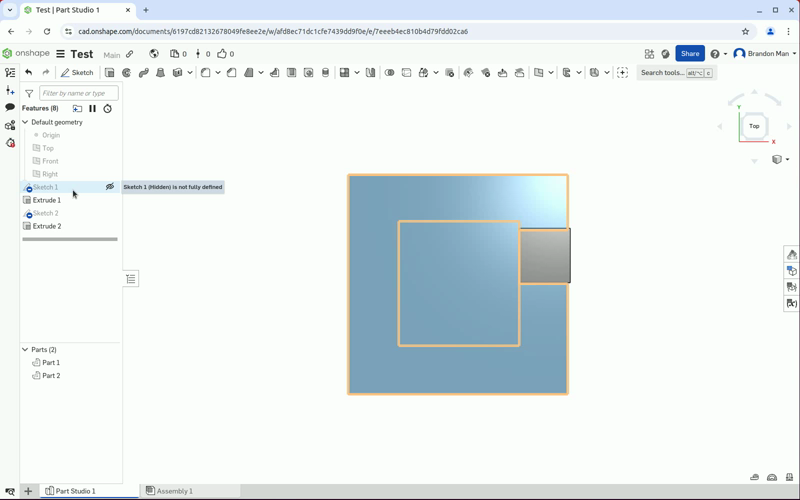
click(73, 189)
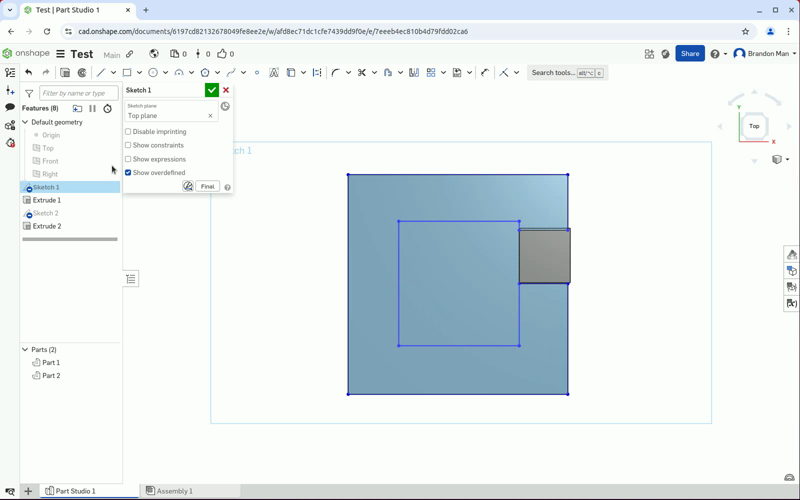
mouse_move(229, 92)
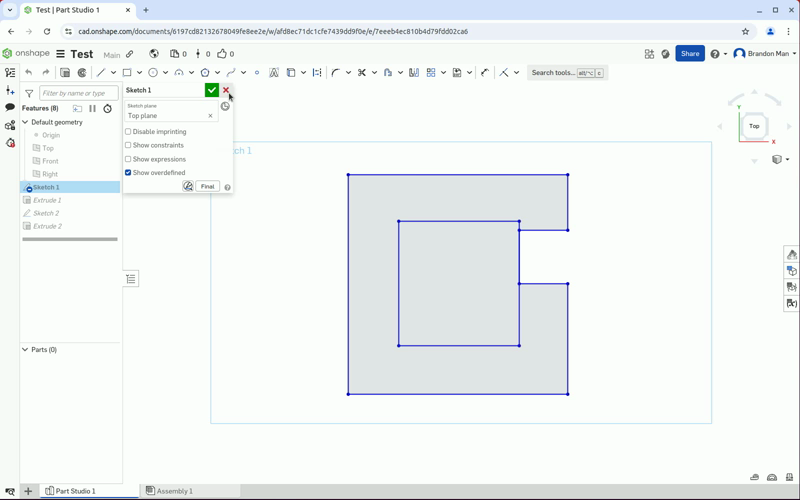
click(229, 92)
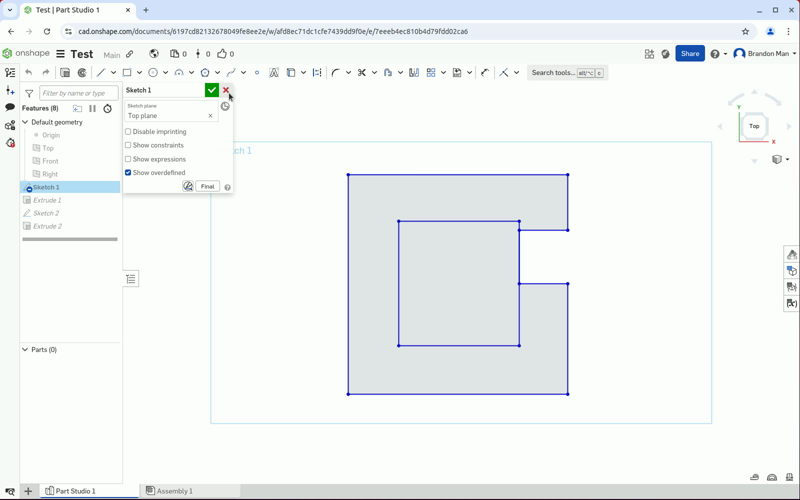
key(shift+s)
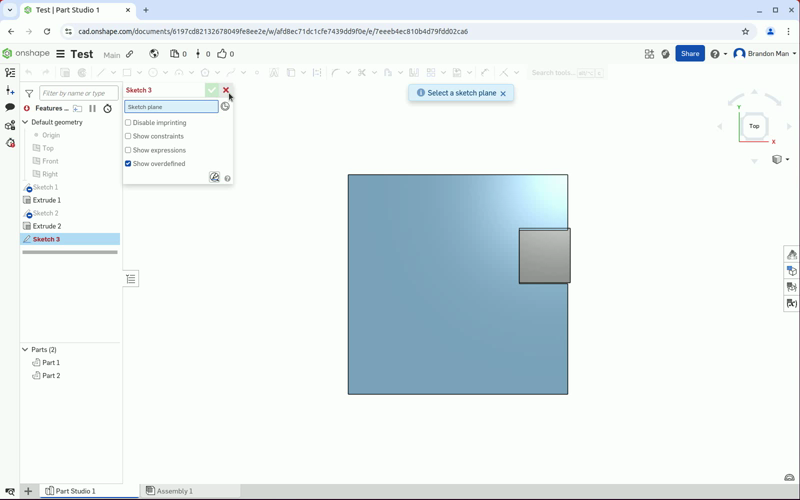
mouse_move(73, 150)
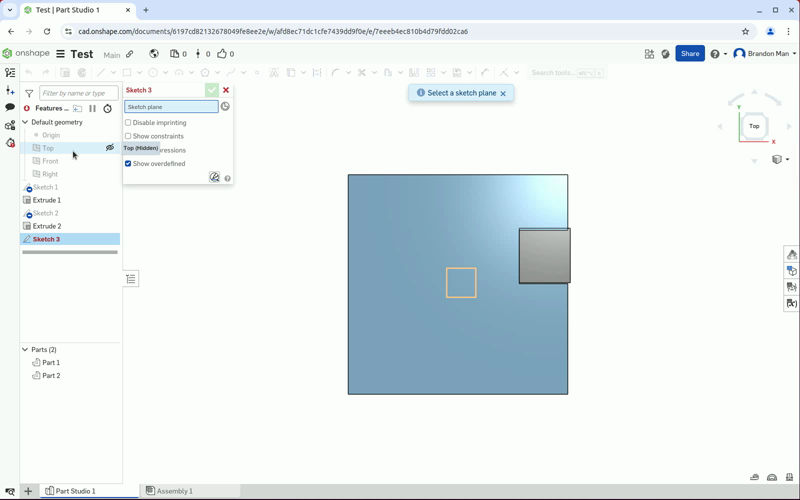
click(73, 150)
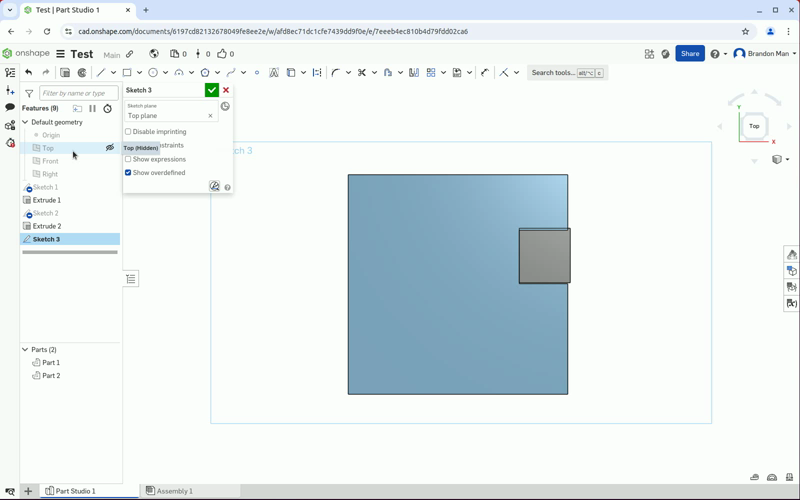
mouse_move(73, 352)
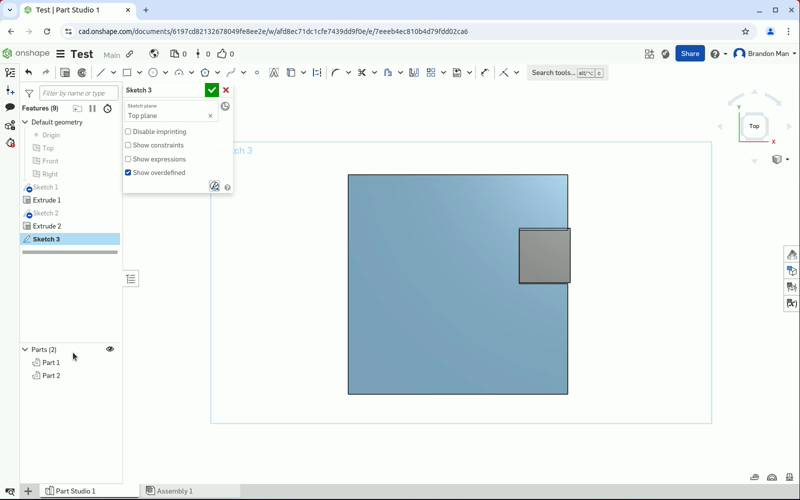
key(y)
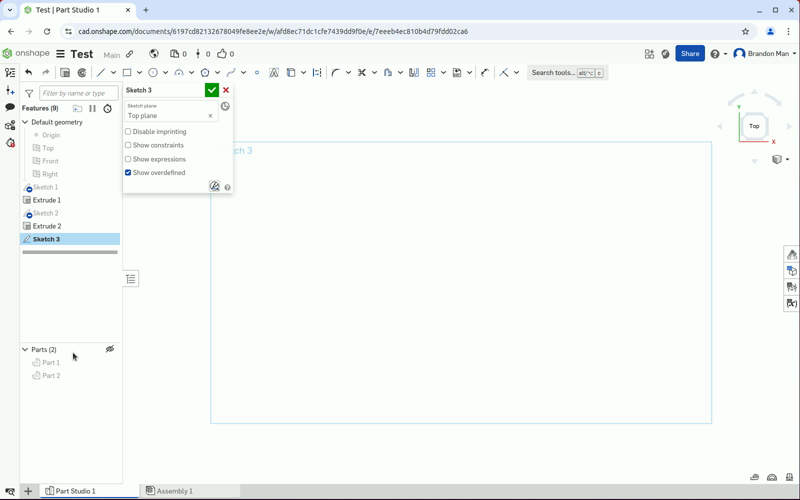
key(l)
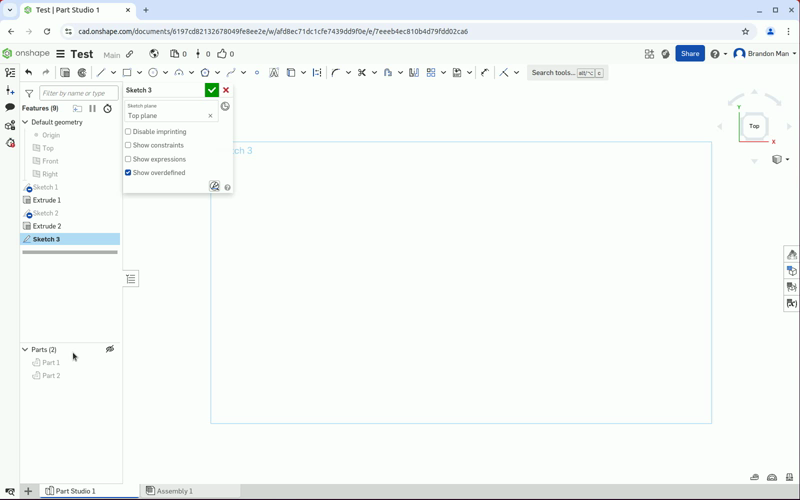
key_down(shift)
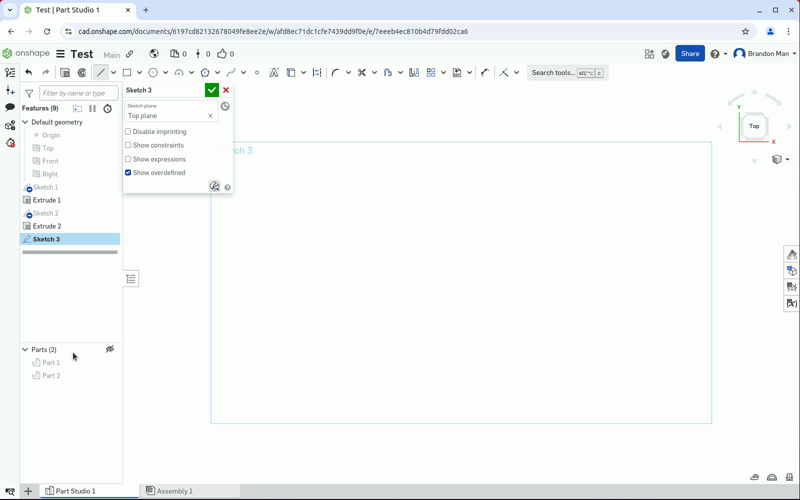
mouse_move(399, 343)
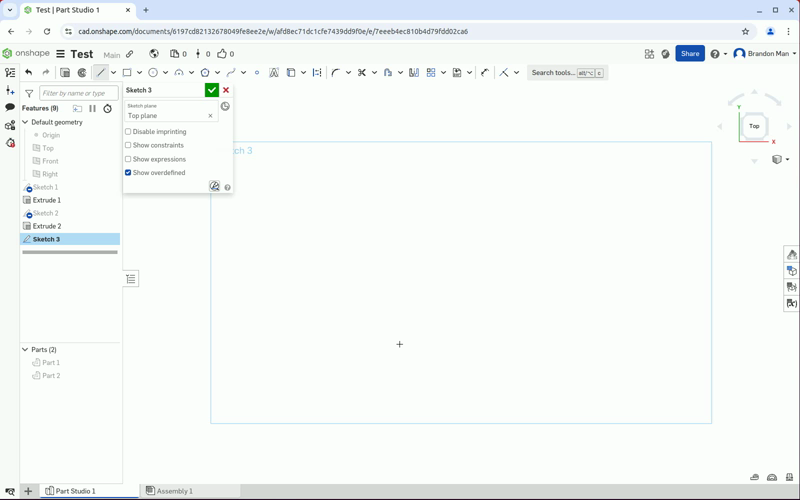
click(399, 343)
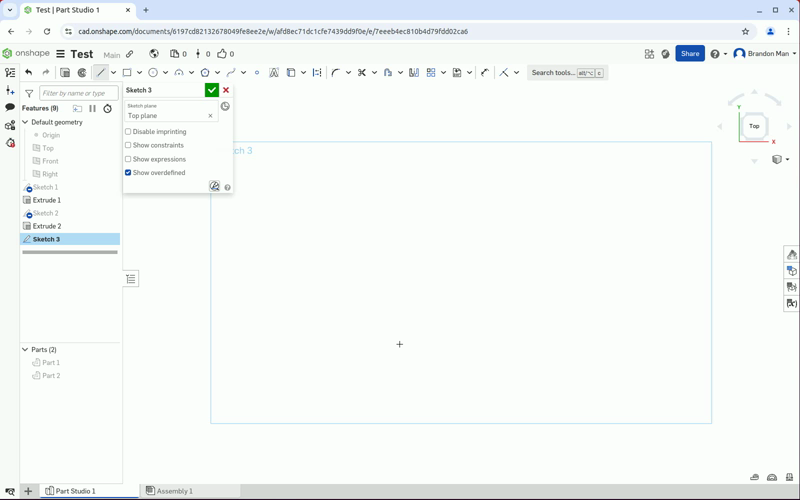
key_up(shift)
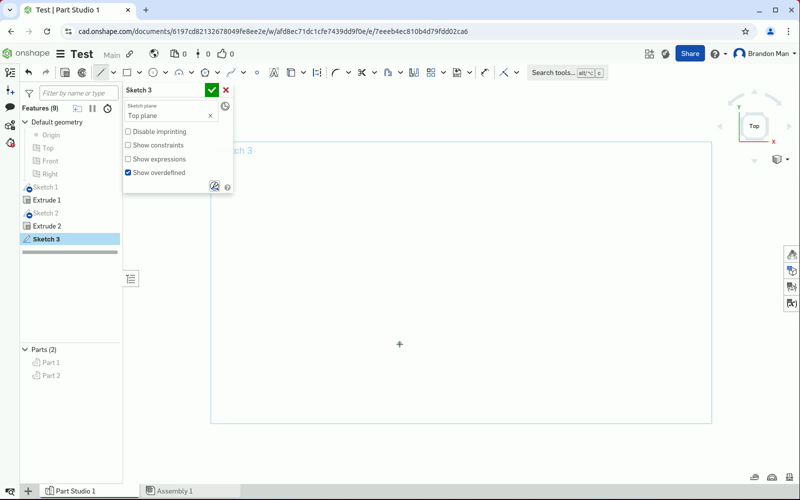
key_down(shift)
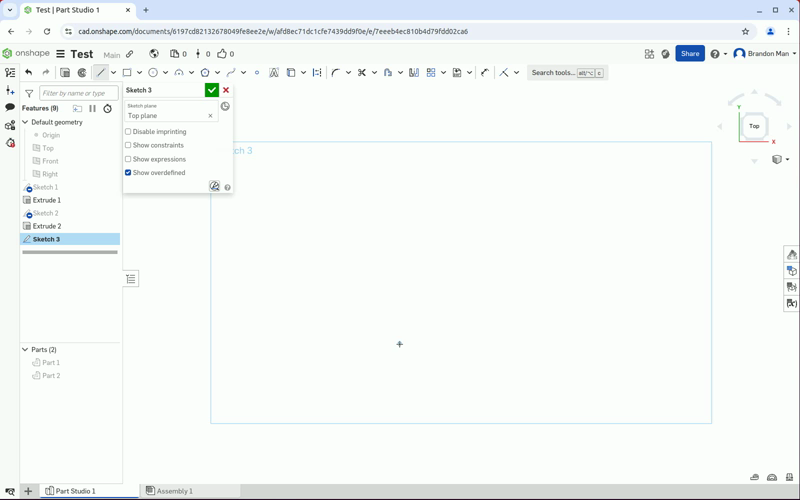
mouse_move(518, 343)
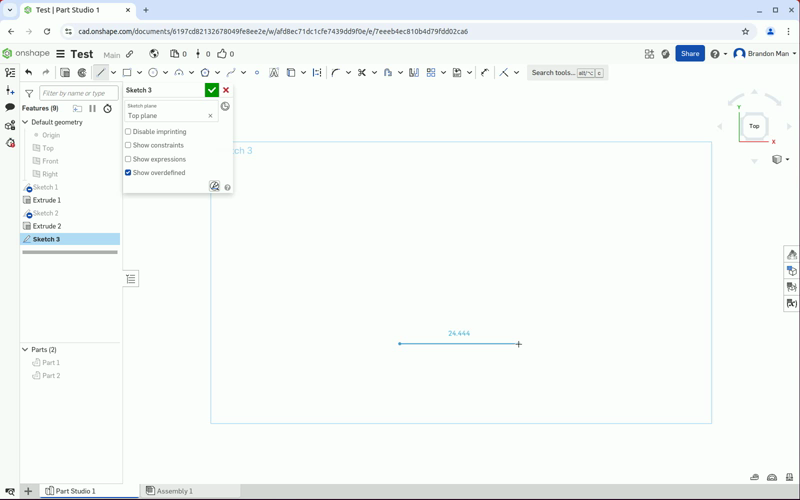
click(518, 343)
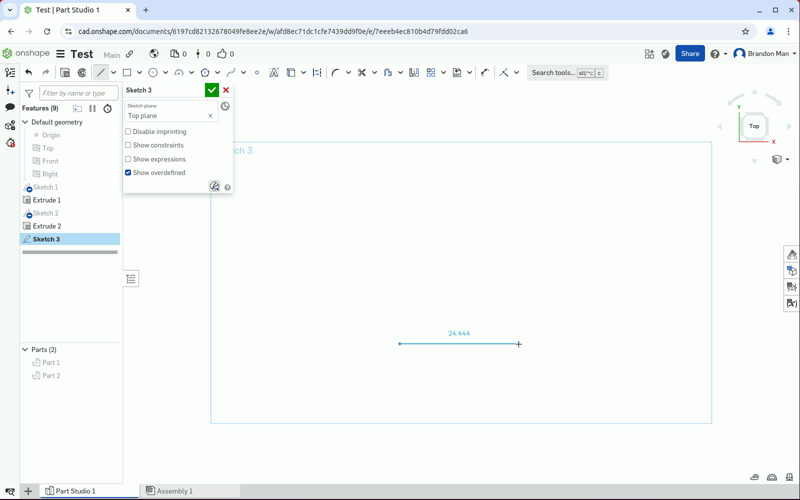
key_up(shift)
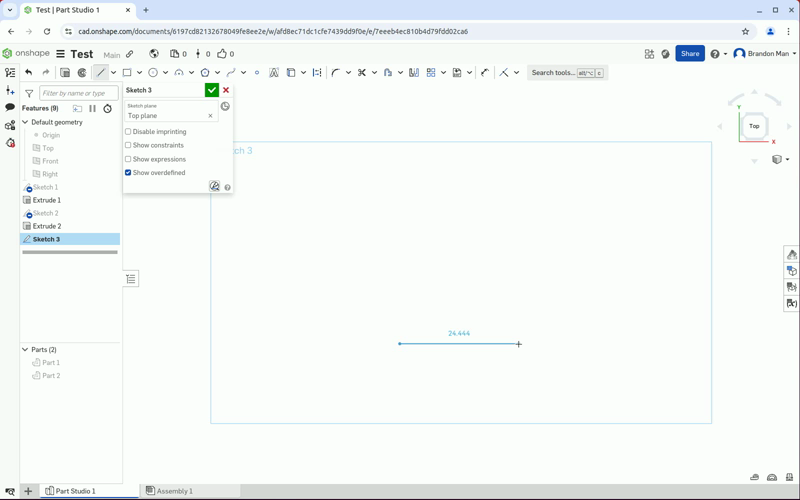
key_down(shift)
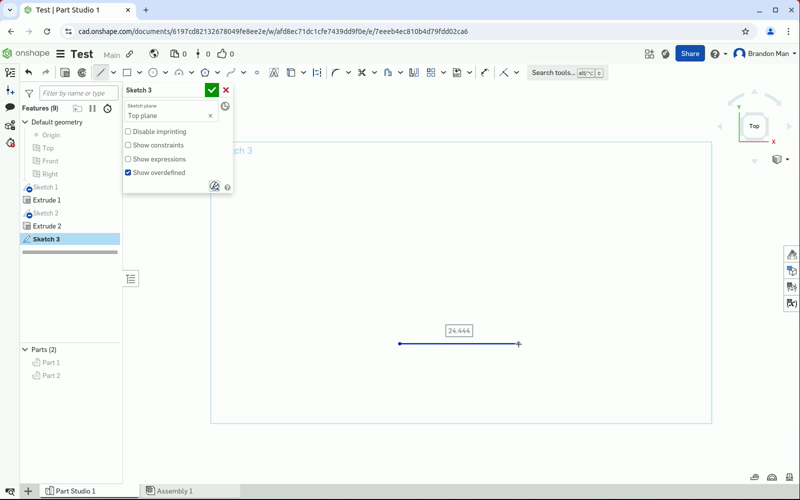
mouse_move(518, 218)
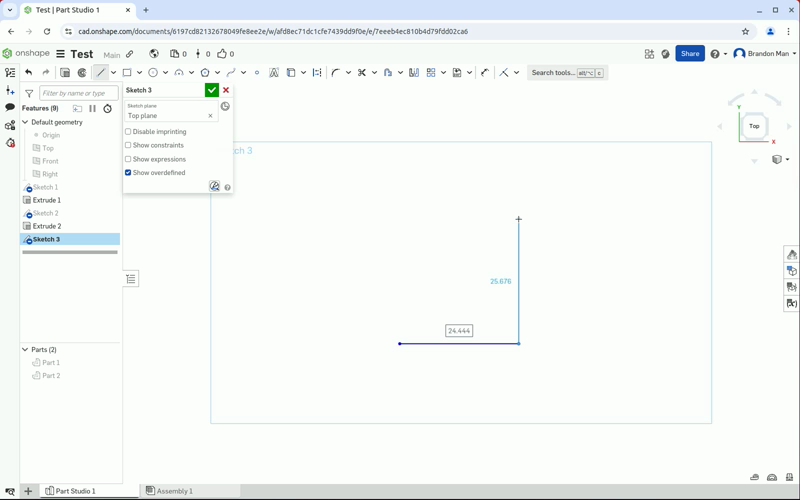
click(518, 218)
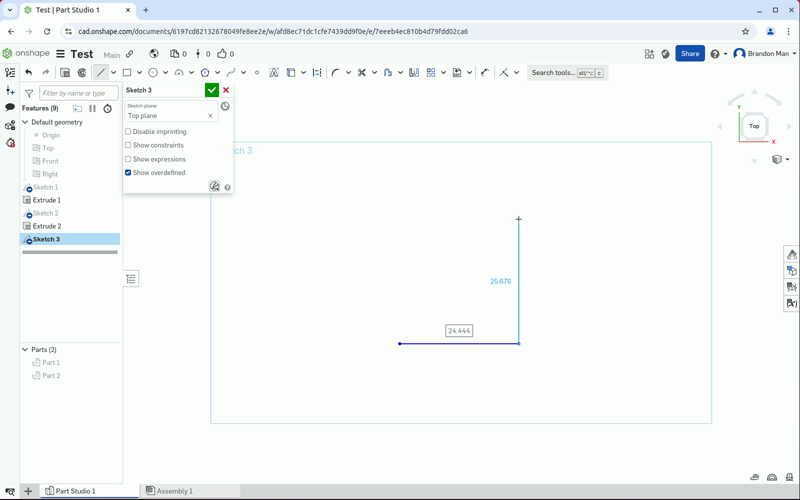
key_up(shift)
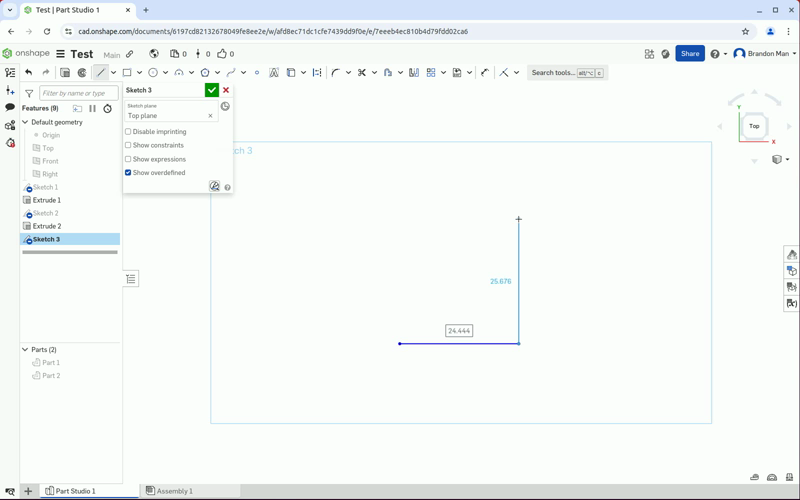
key_down(shift)
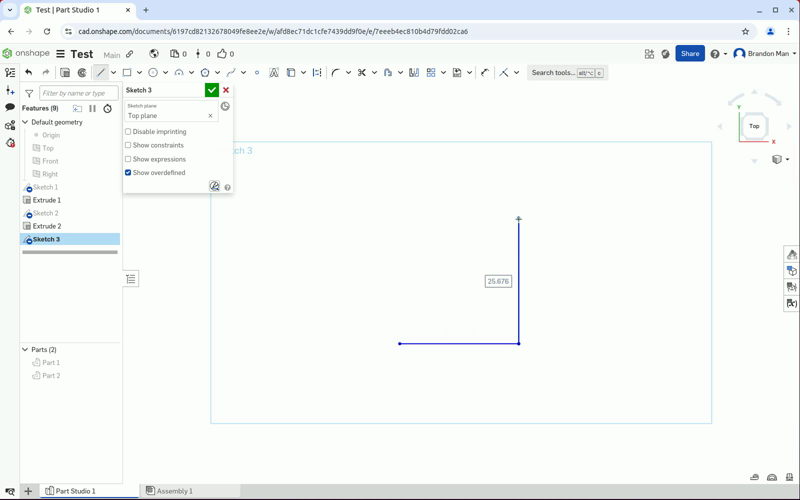
mouse_move(399, 218)
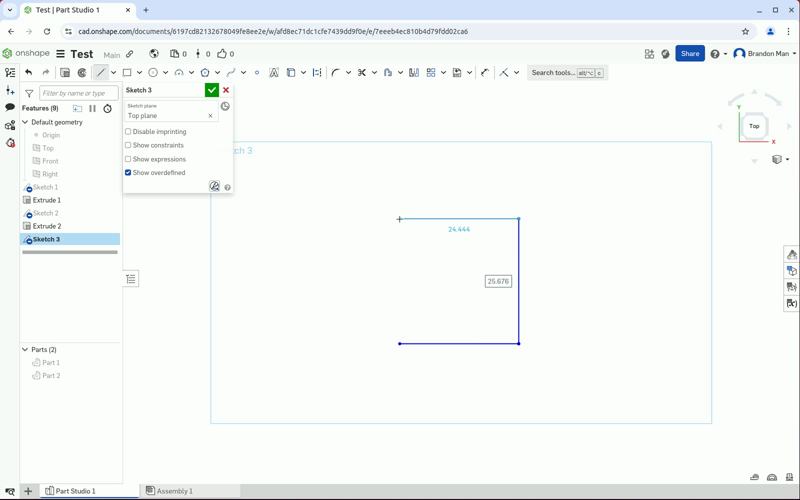
click(399, 218)
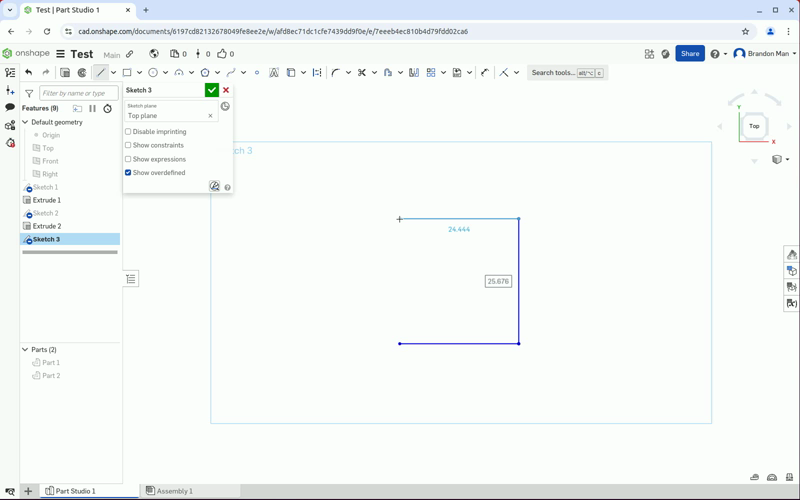
key_up(shift)
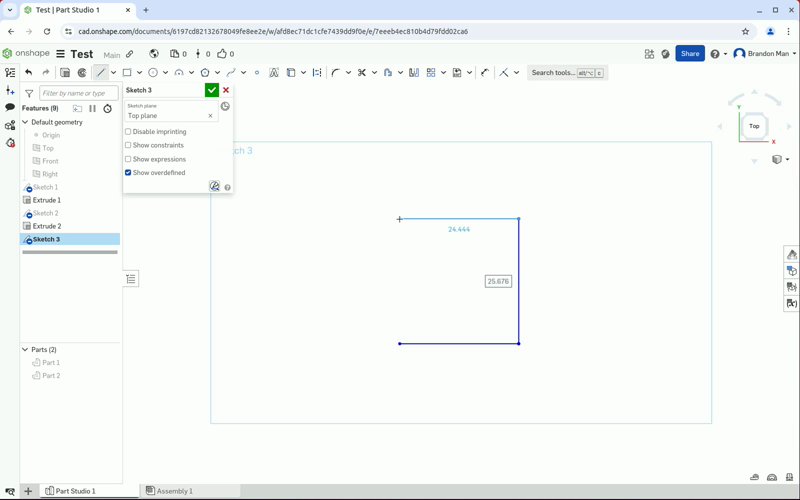
key_down(shift)
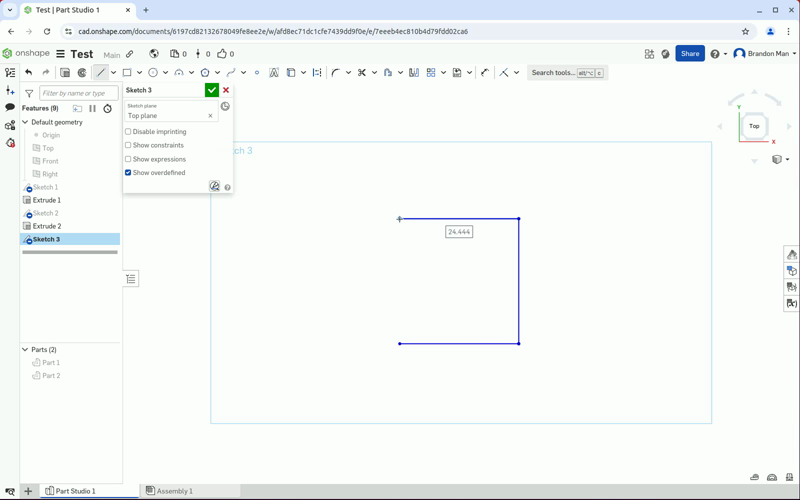
mouse_move(399, 343)
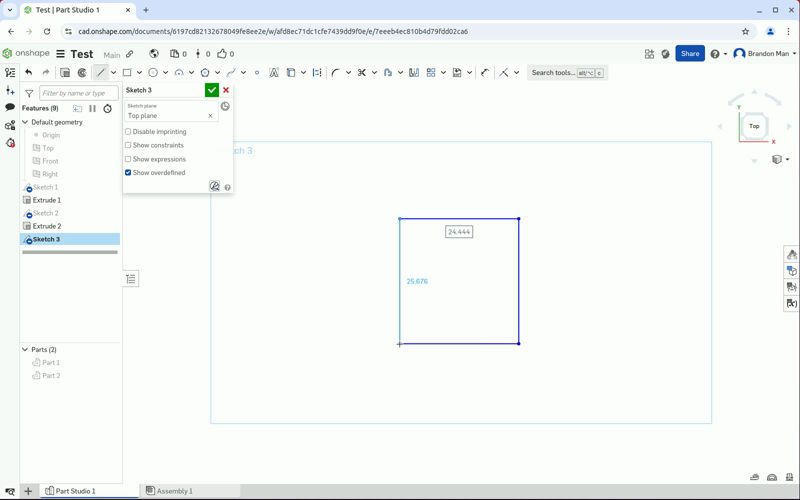
key_up(shift)
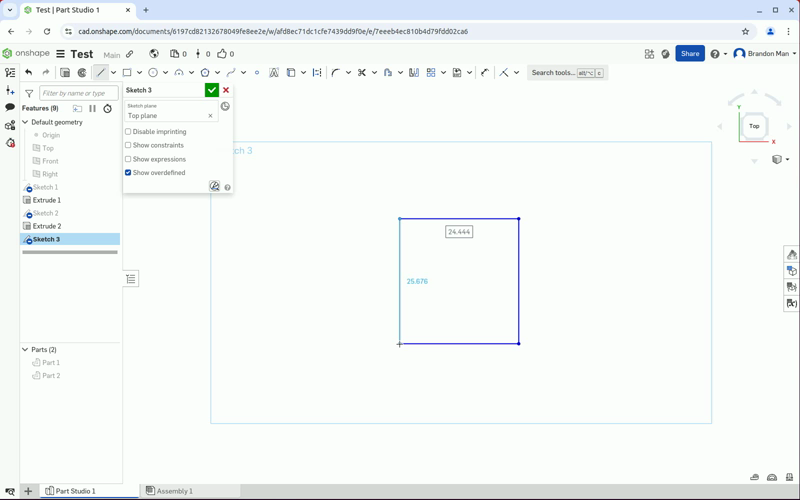
click(399, 343)
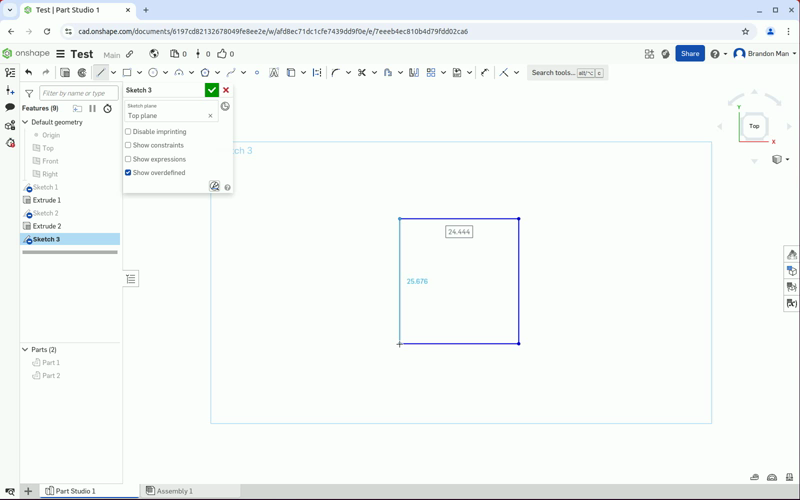
key(esc)
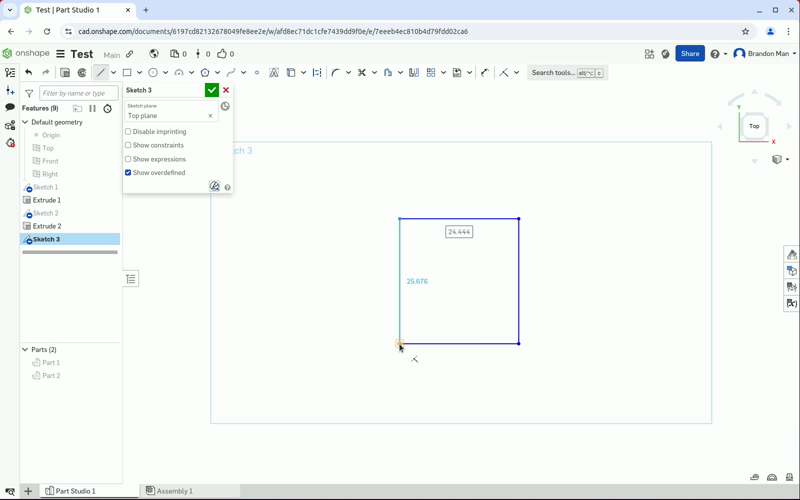
mouse_move(452, 236)
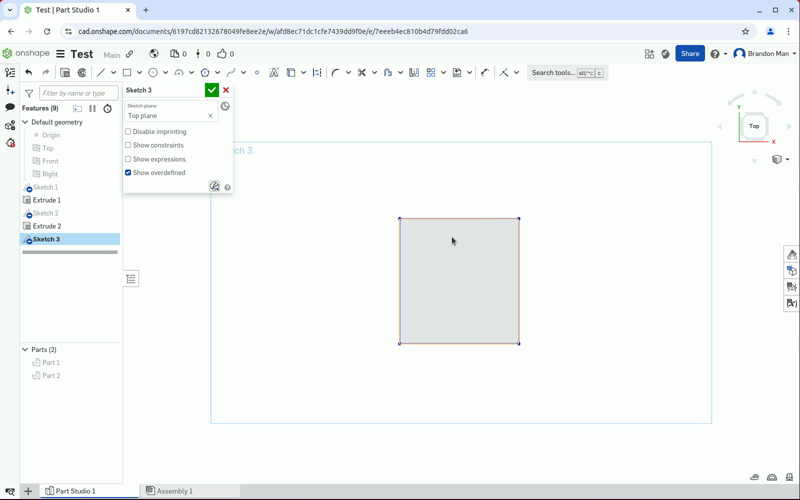
click(452, 236)
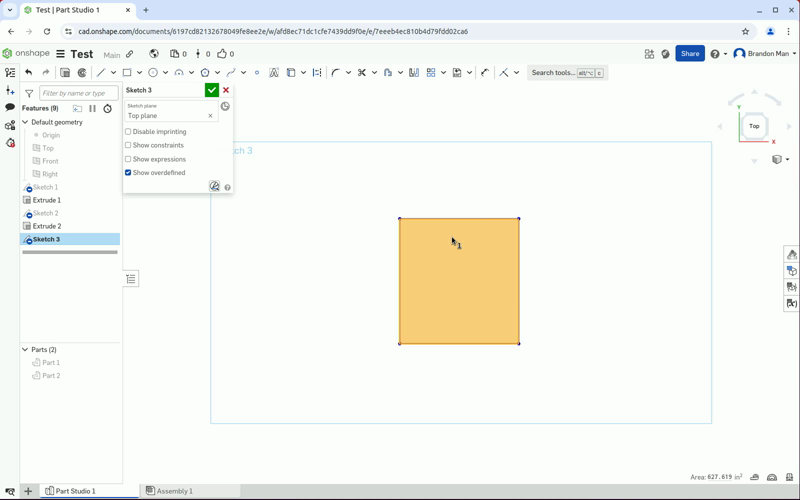
mouse_move(73, 352)
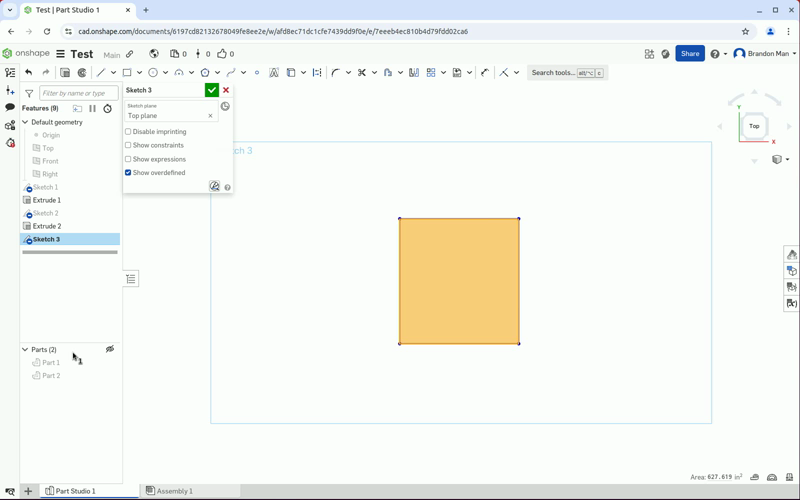
key(shift+y)
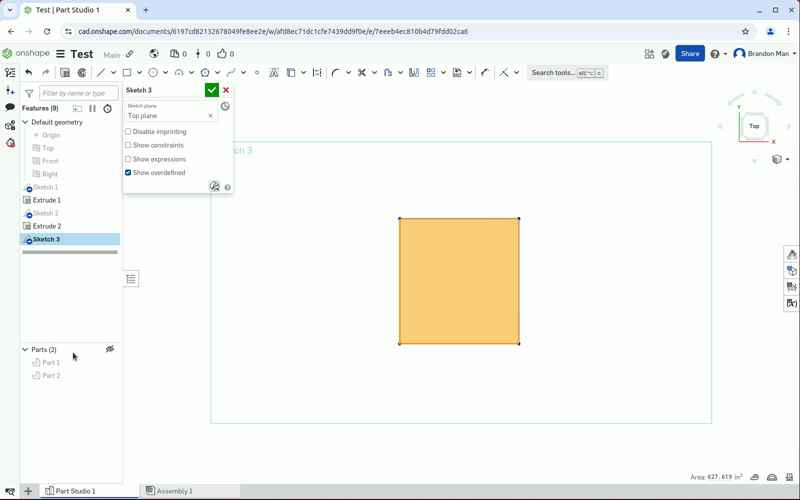
key(shift+e)
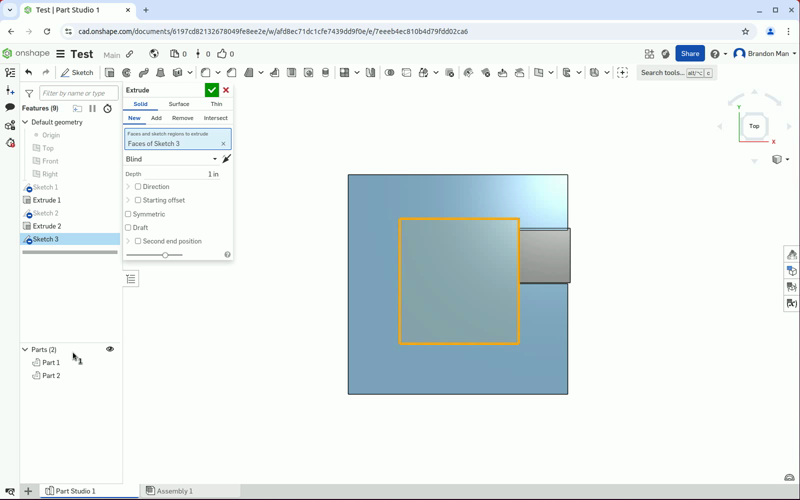
mouse_move(143, 106)
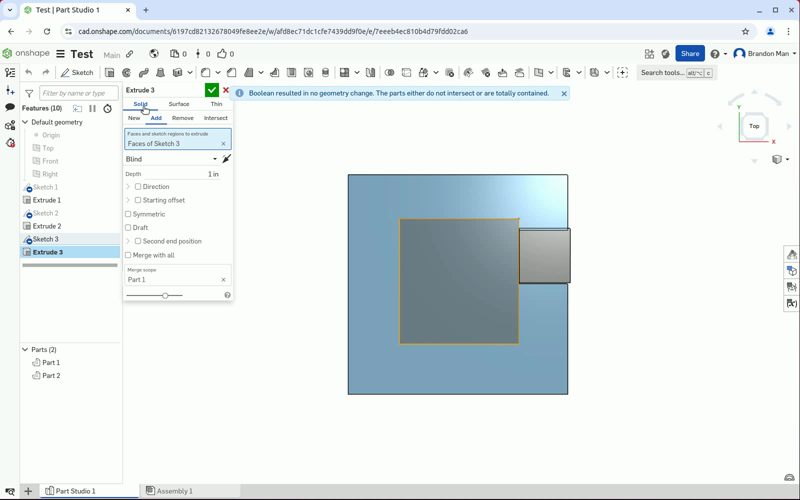
click(143, 106)
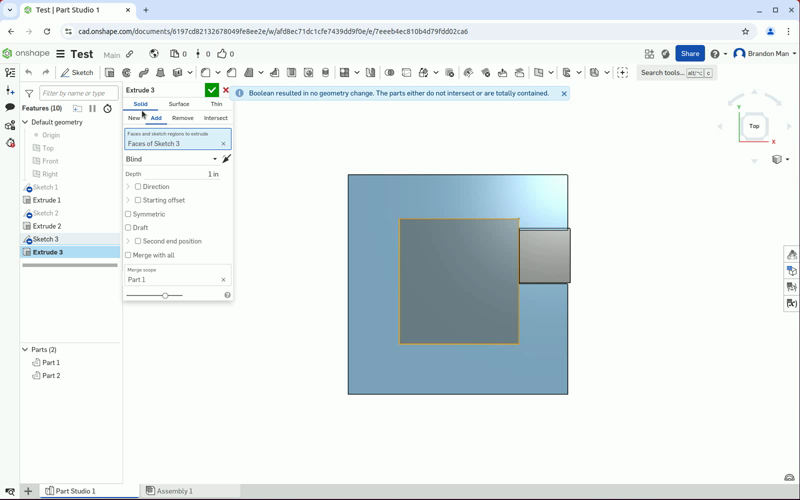
mouse_move(137, 120)
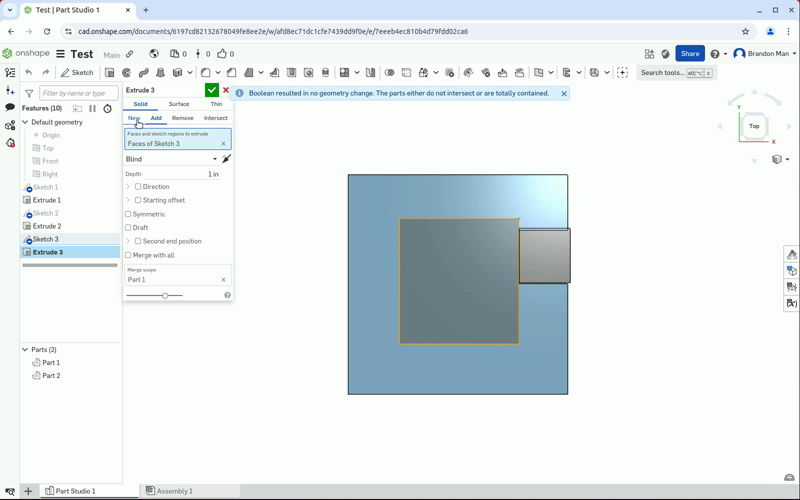
click(137, 120)
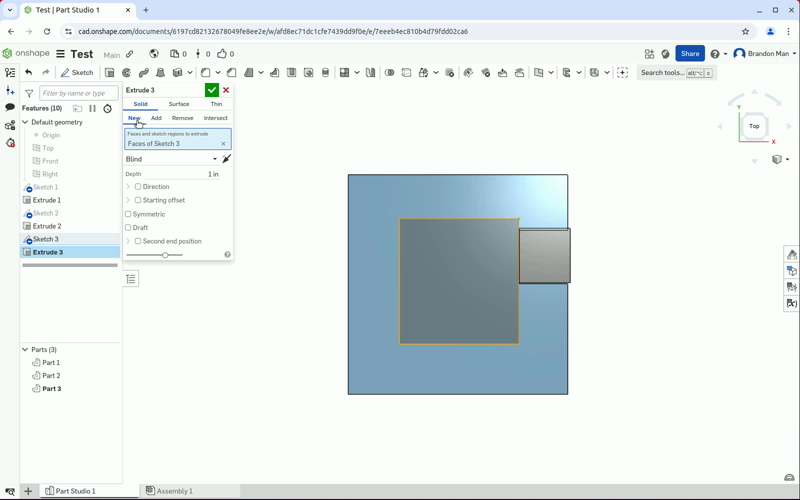
key(tab, 4)
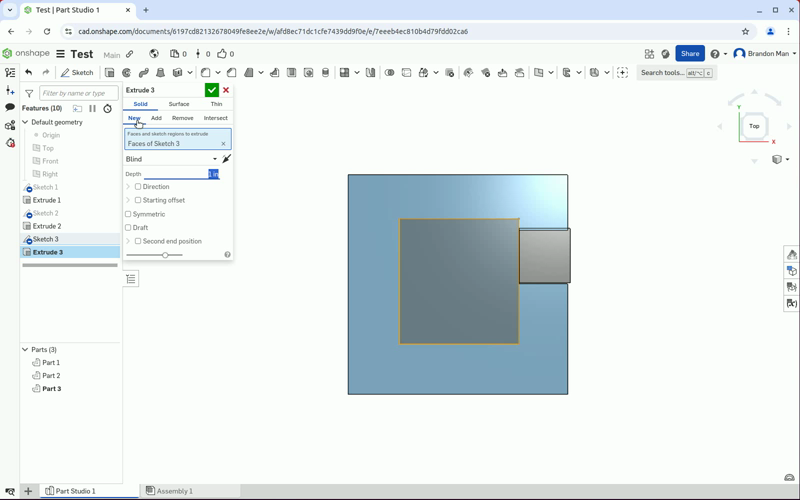
text(3.129)
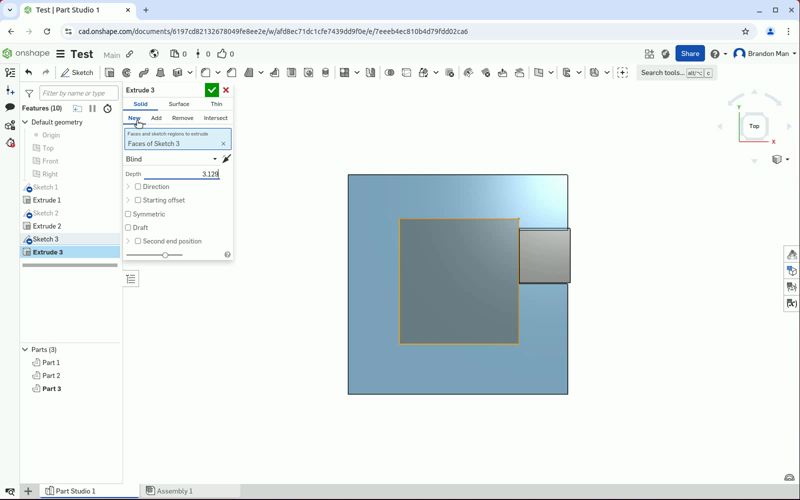
key(enter)
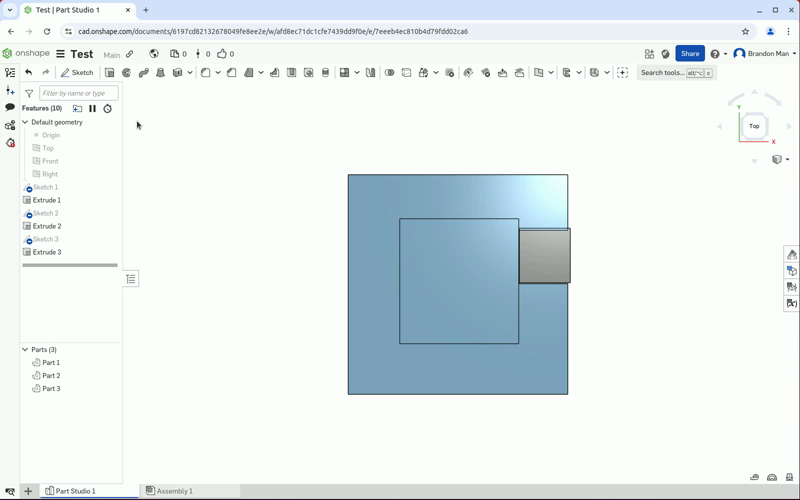
key(shift+h)
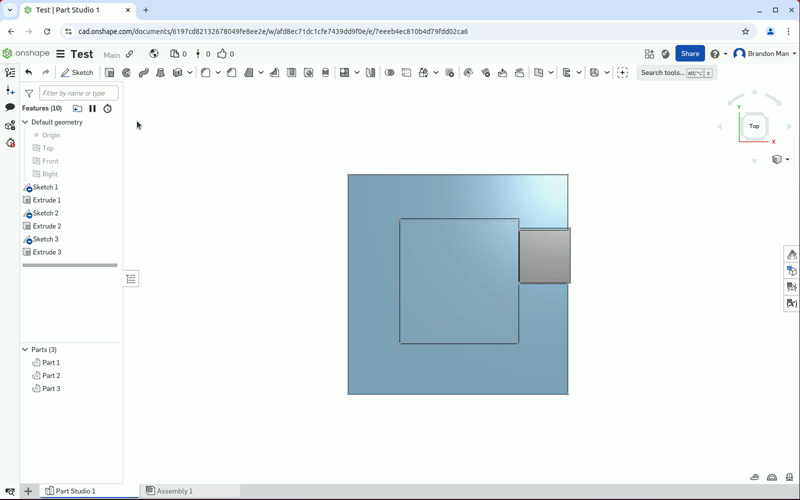
key(shift+h)
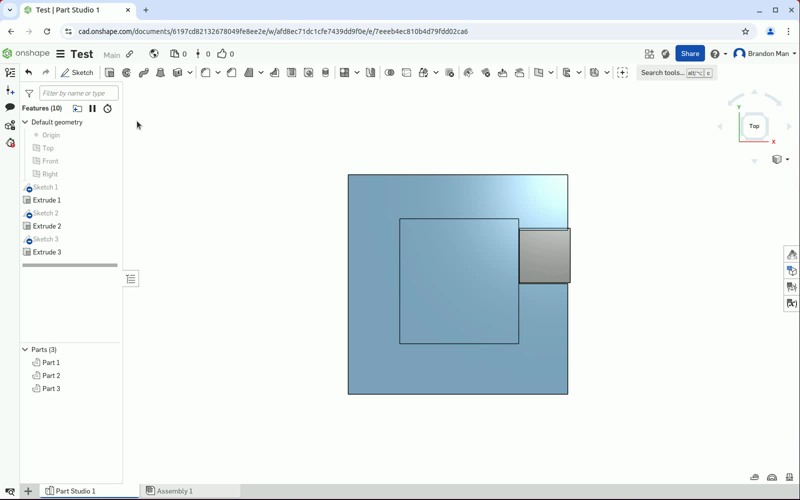
mouse_move(73, 189)
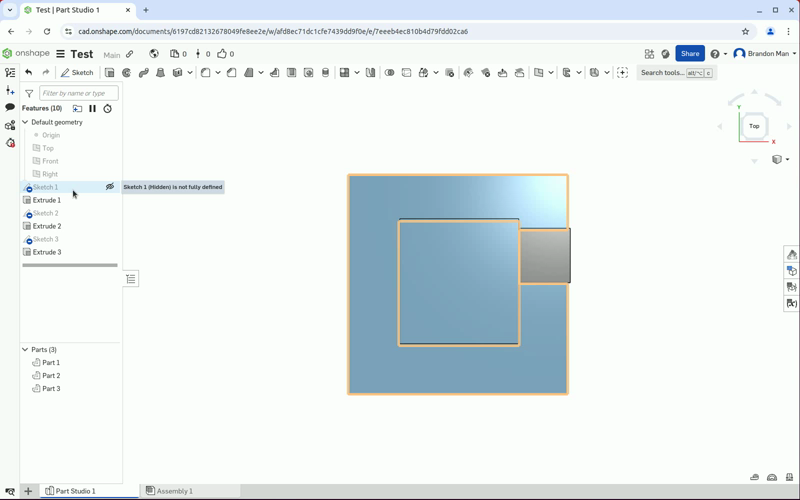
click(73, 189)
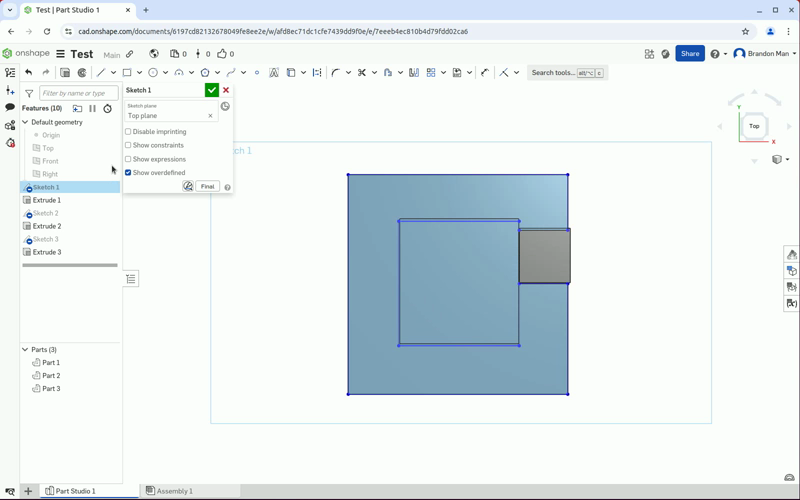
mouse_move(229, 92)
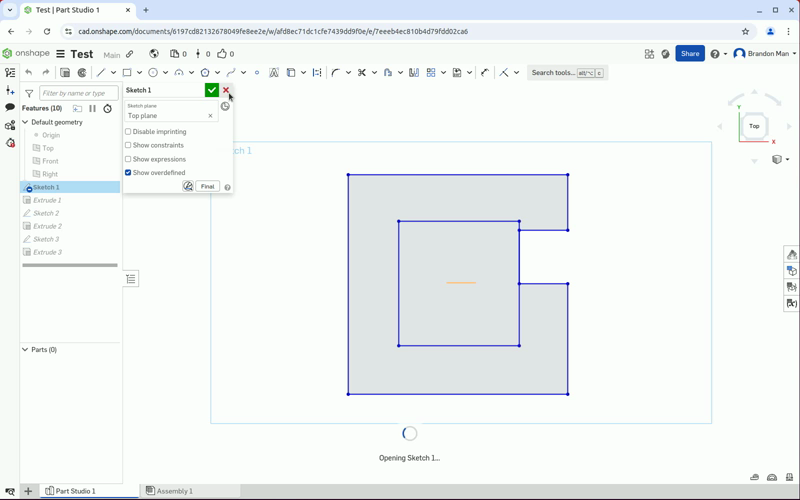
click(229, 92)
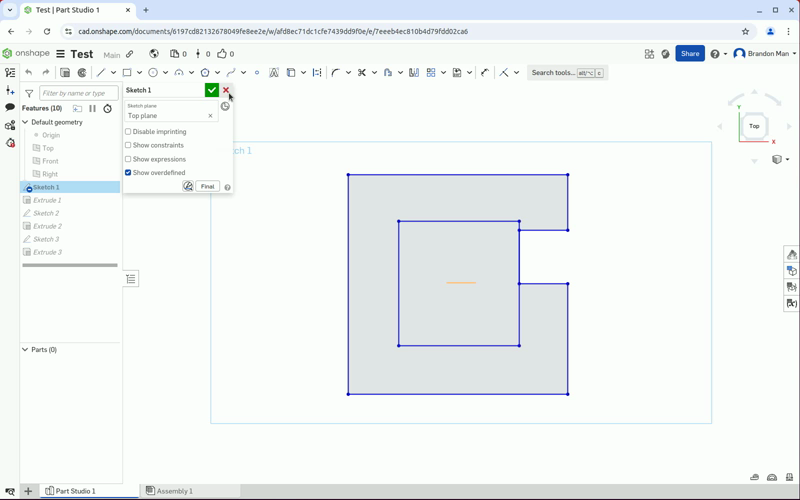
key(shift+s)
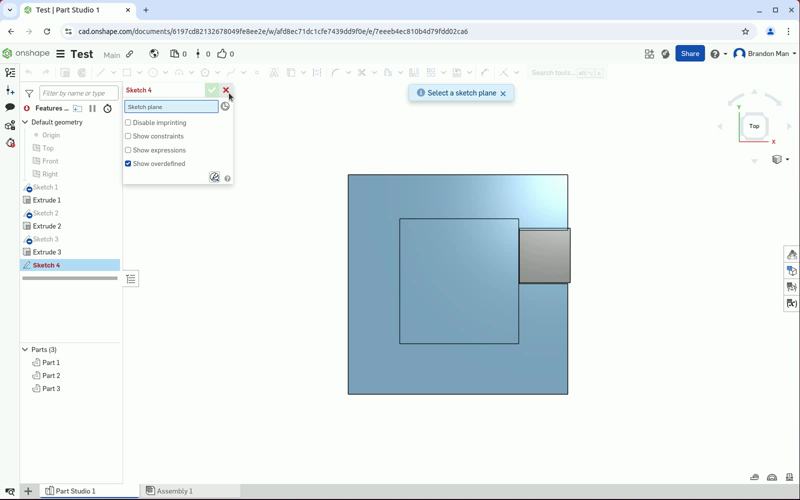
mouse_move(73, 150)
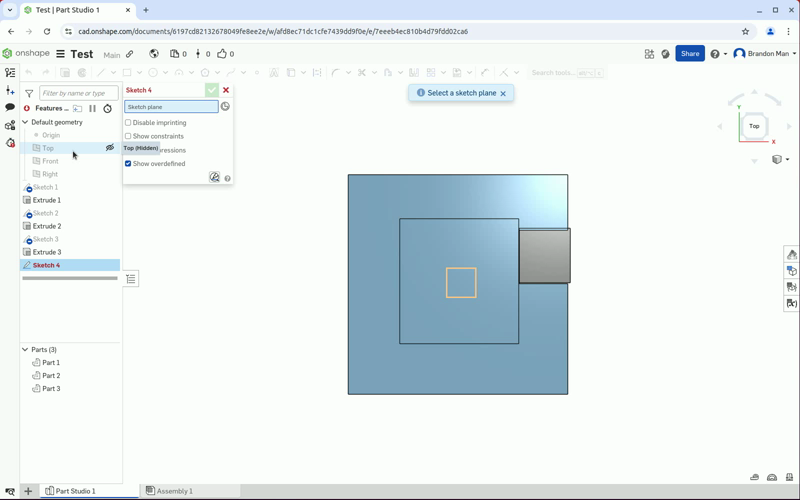
click(73, 150)
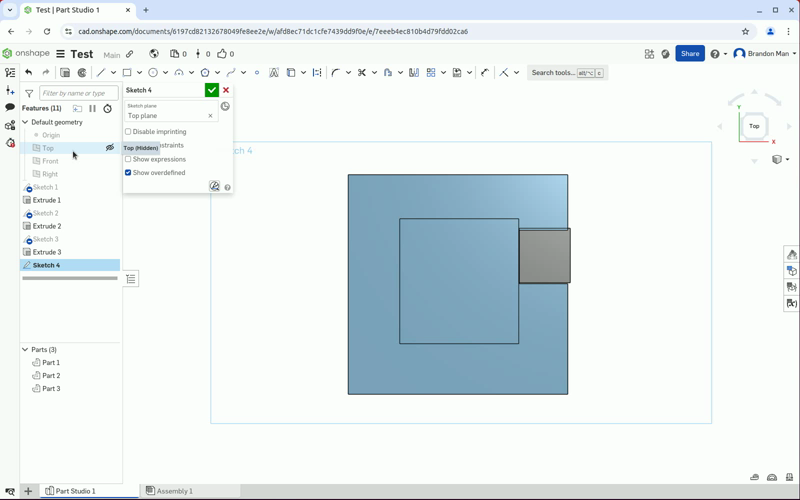
mouse_move(73, 352)
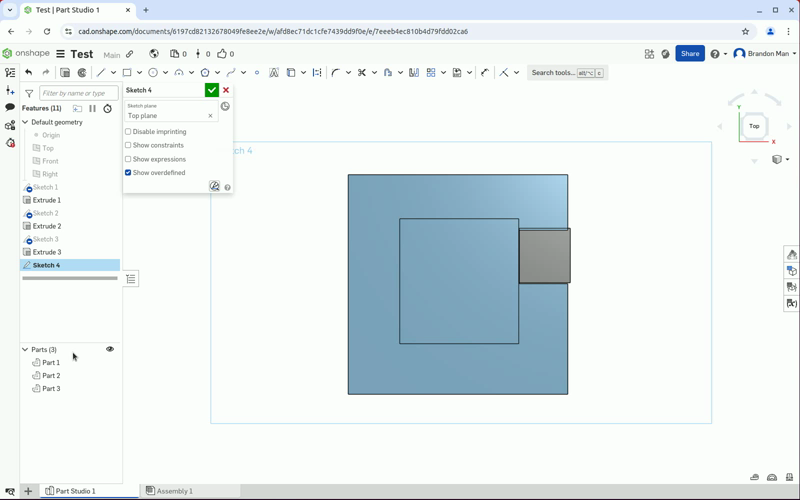
key(y)
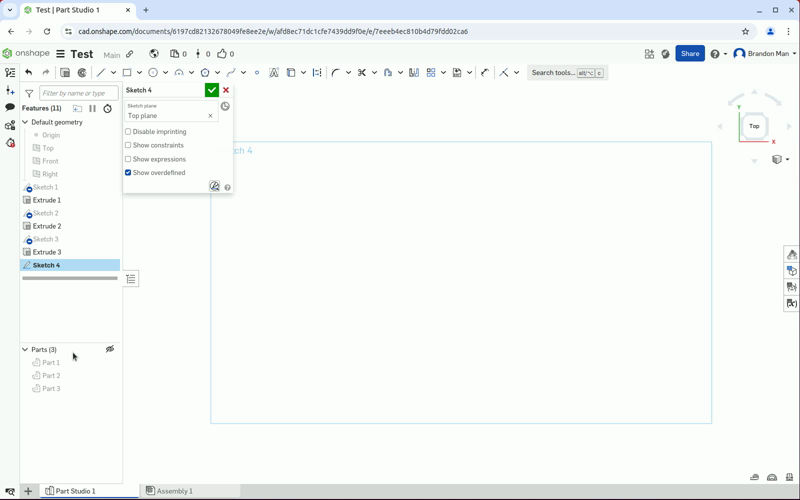
key(l)
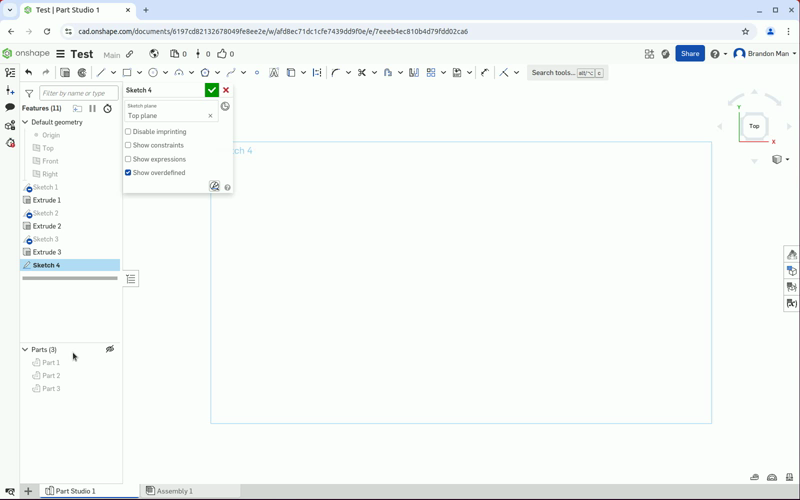
key_down(shift)
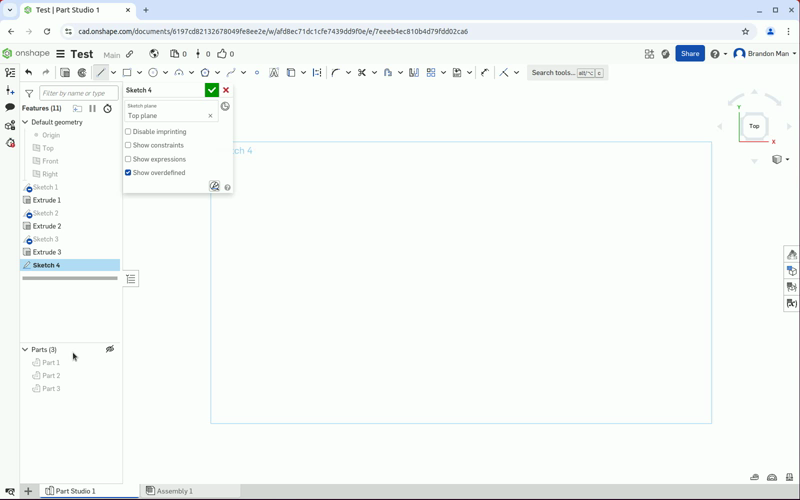
mouse_move(399, 343)
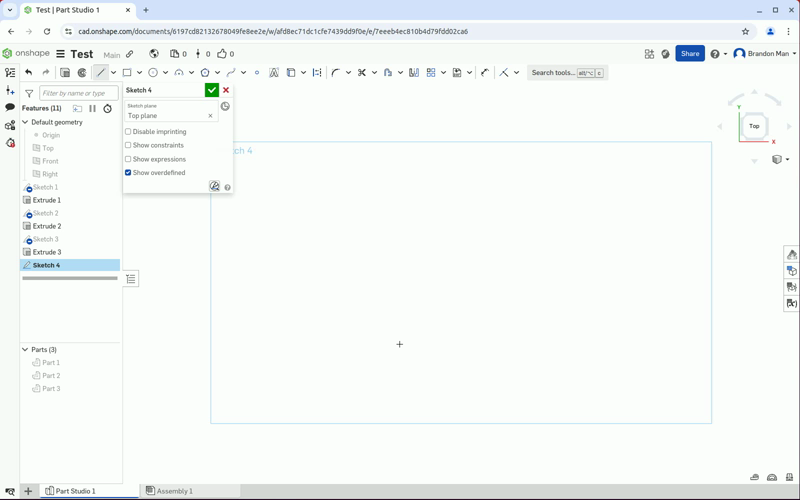
click(399, 343)
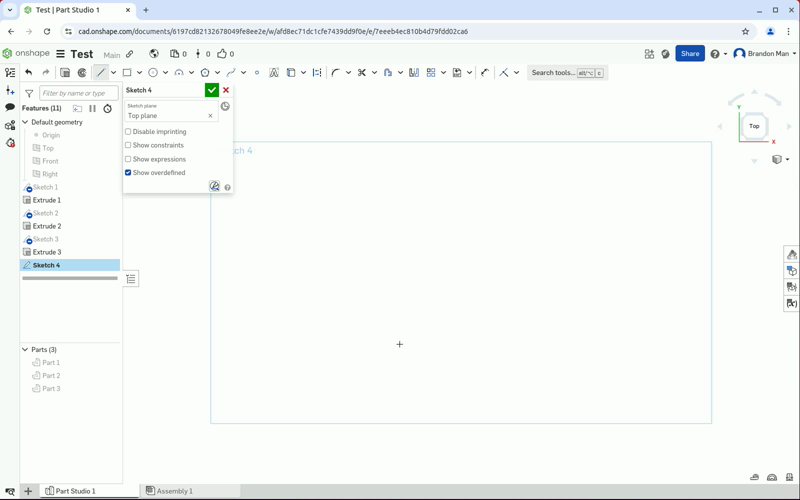
key_up(shift)
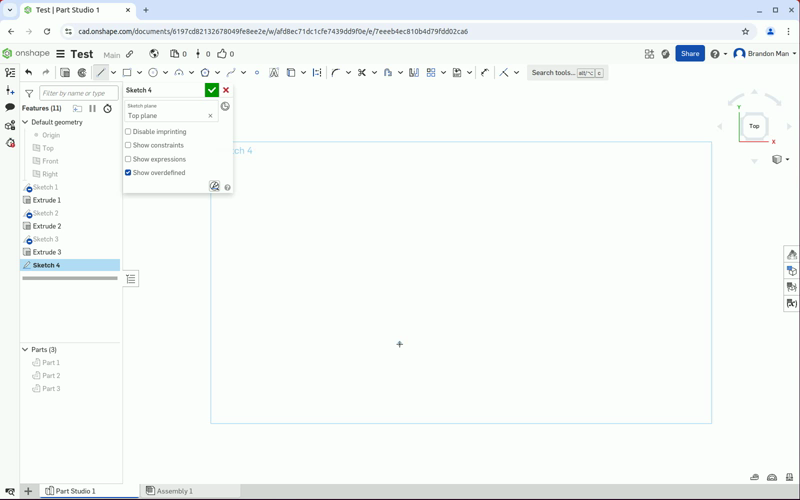
key_down(shift)
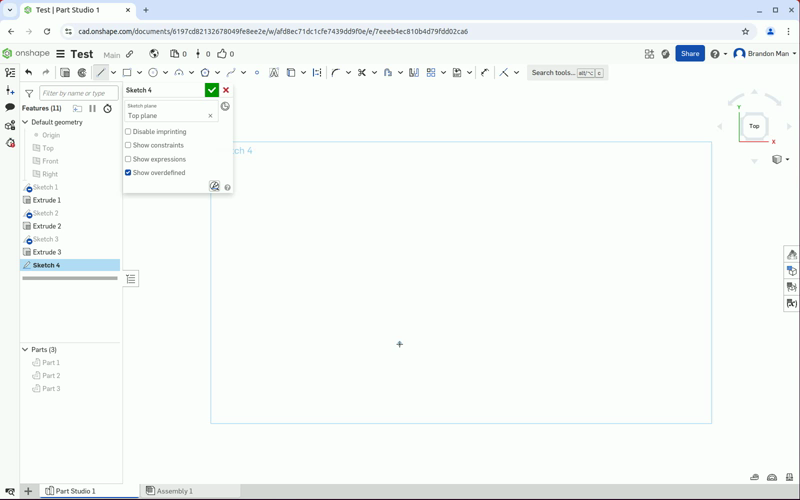
mouse_move(518, 343)
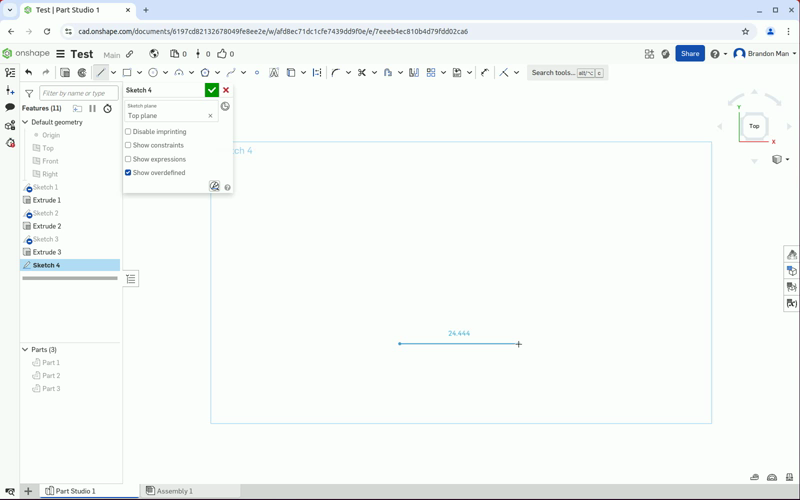
click(518, 343)
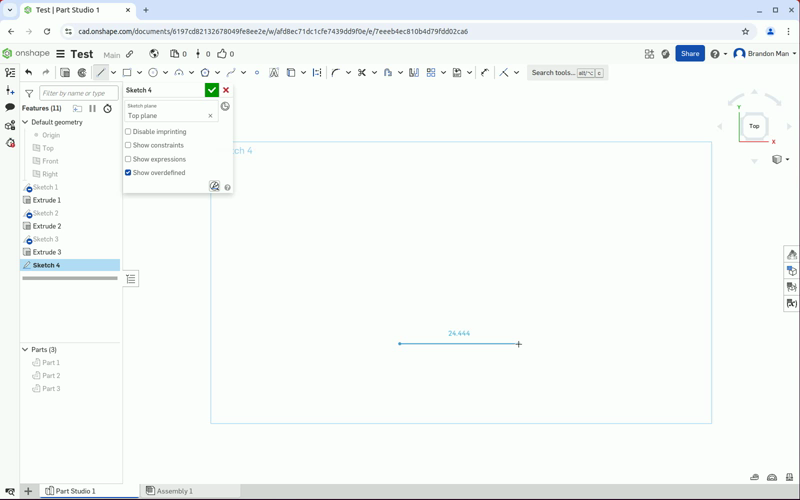
key_up(shift)
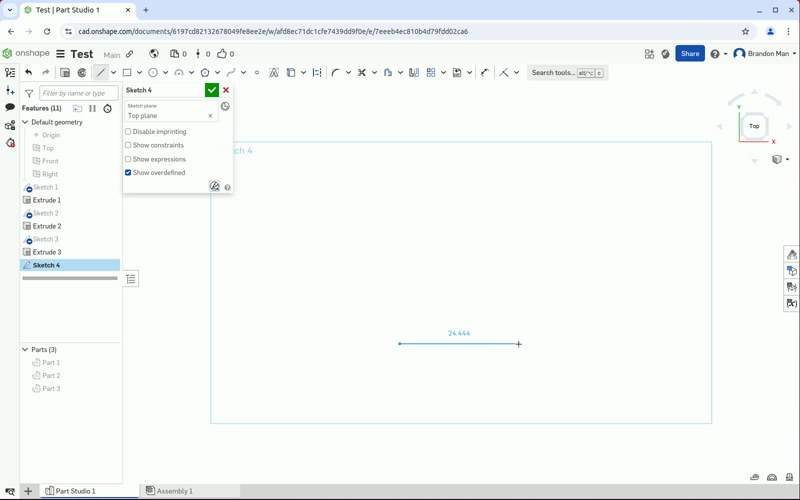
key_down(shift)
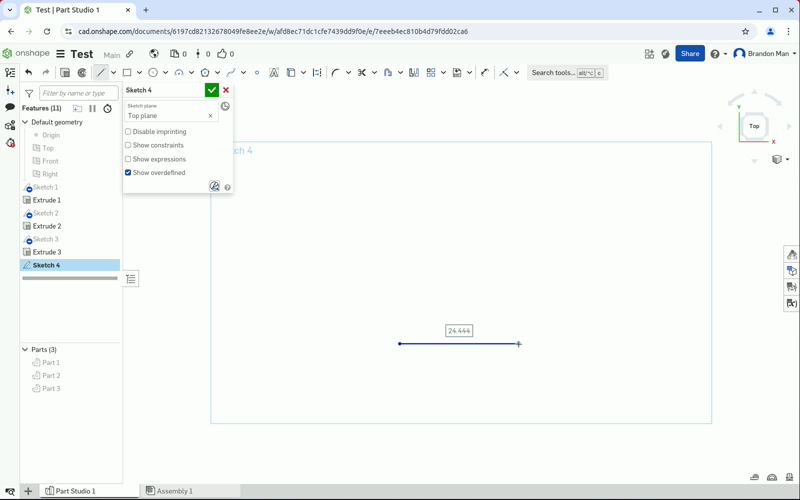
mouse_move(518, 218)
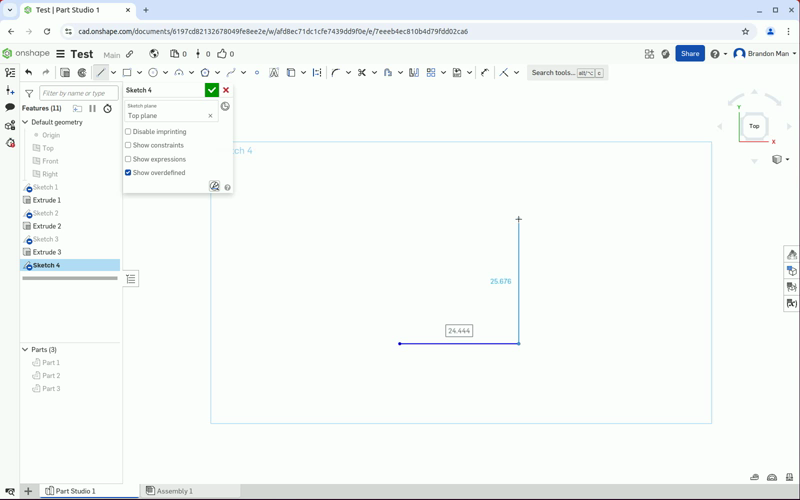
click(518, 218)
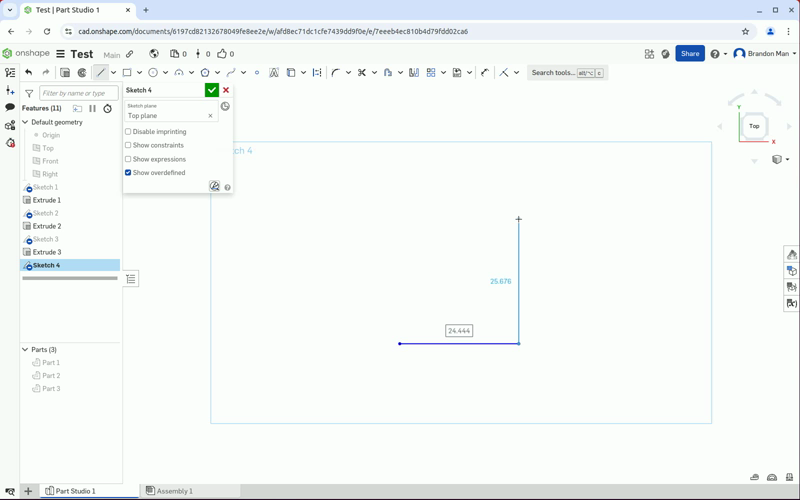
key_up(shift)
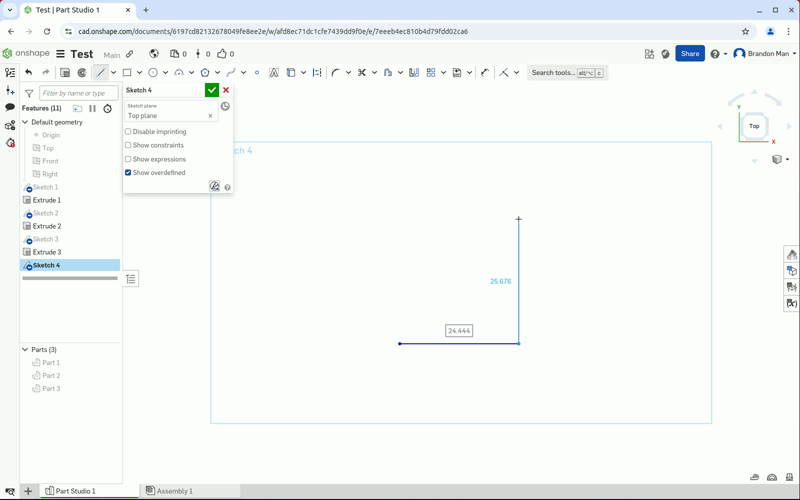
key_down(shift)
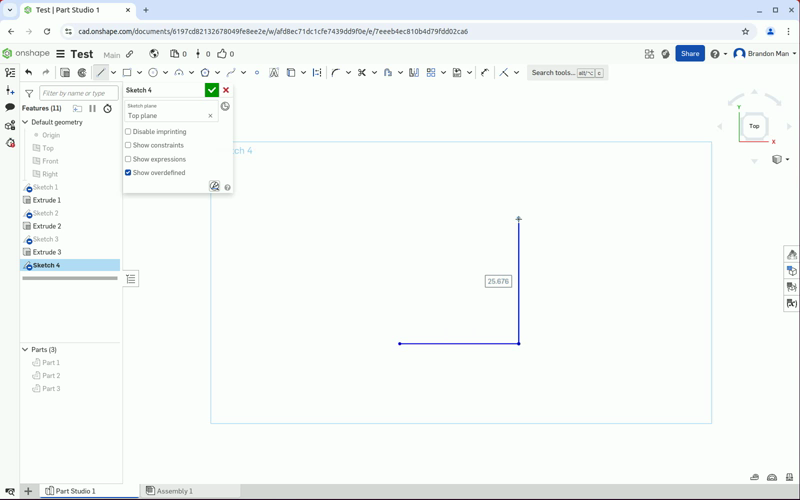
mouse_move(399, 218)
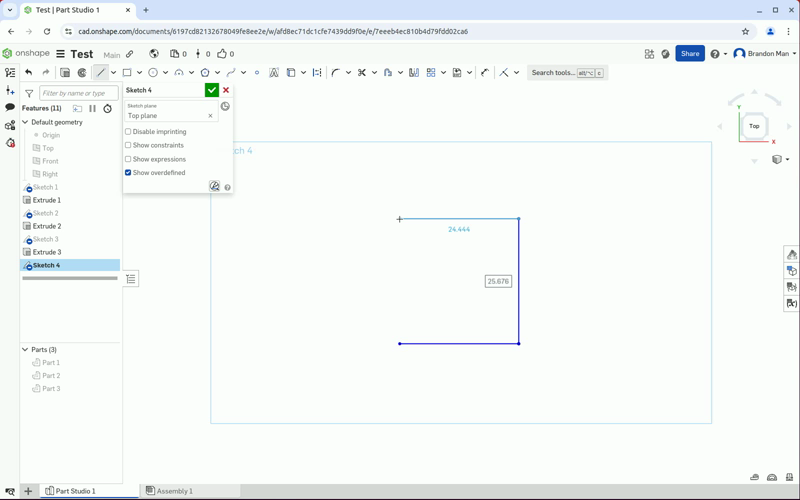
click(399, 218)
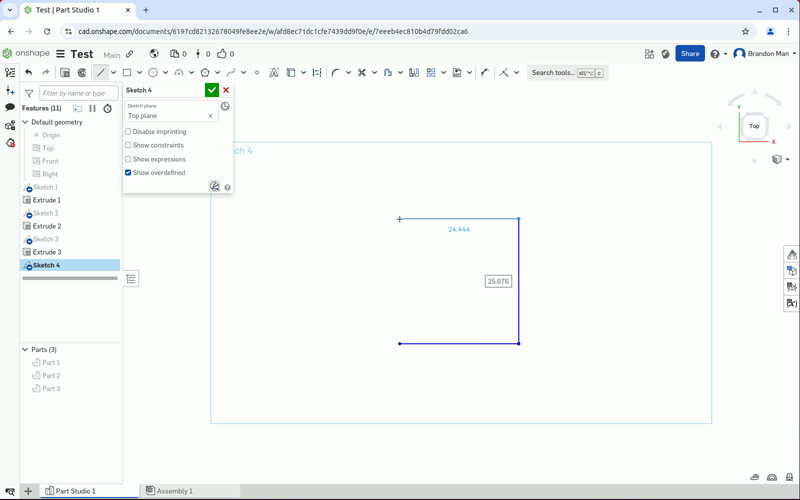
key_up(shift)
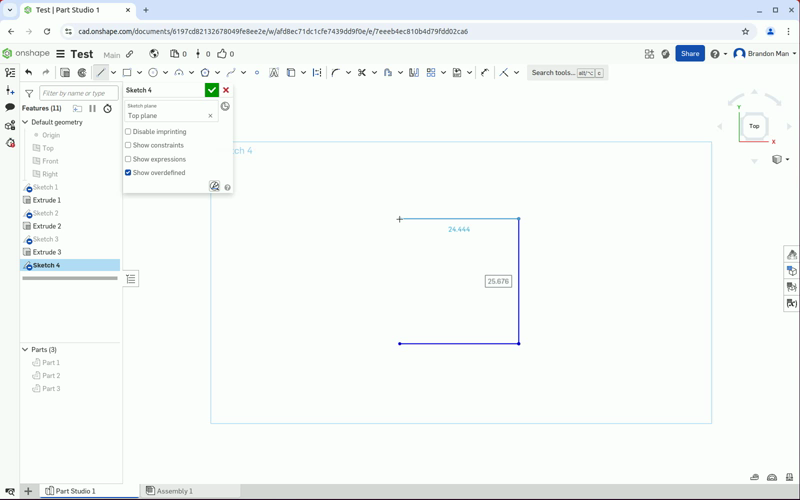
key_down(shift)
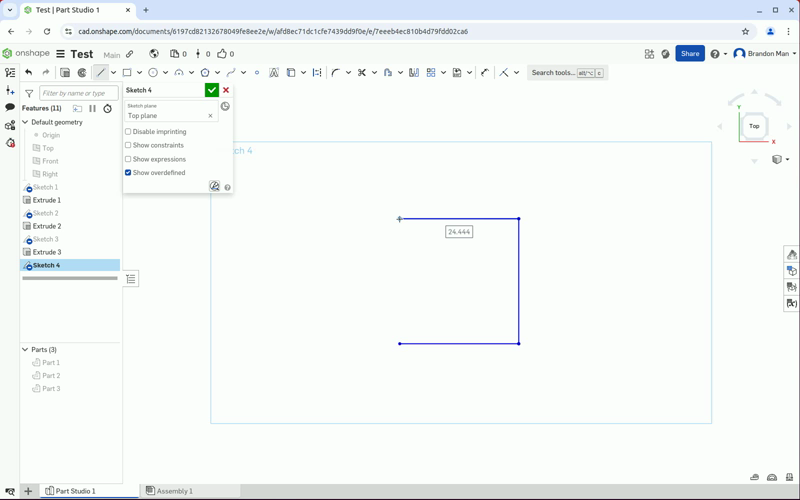
mouse_move(399, 343)
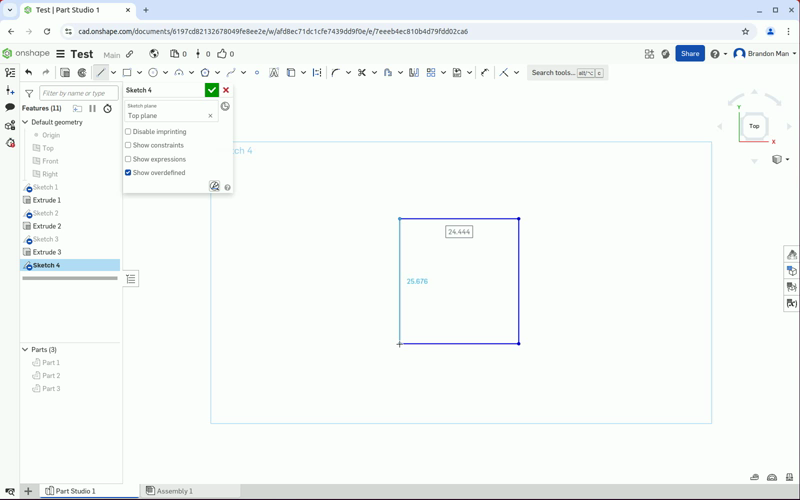
key_up(shift)
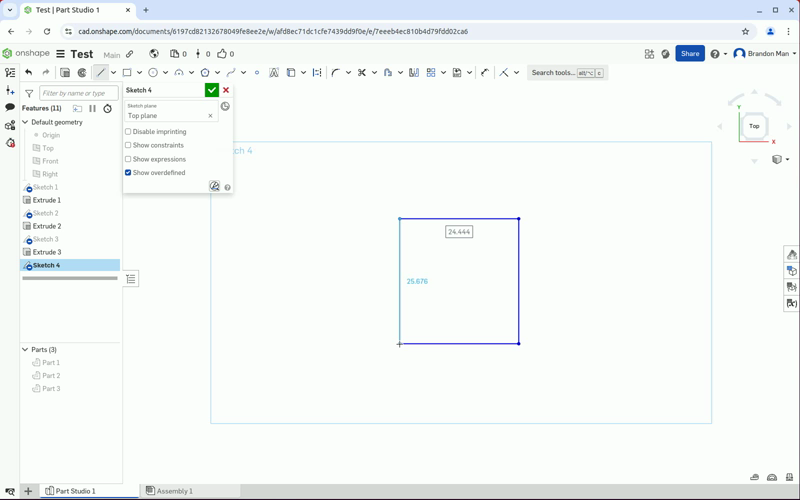
click(399, 343)
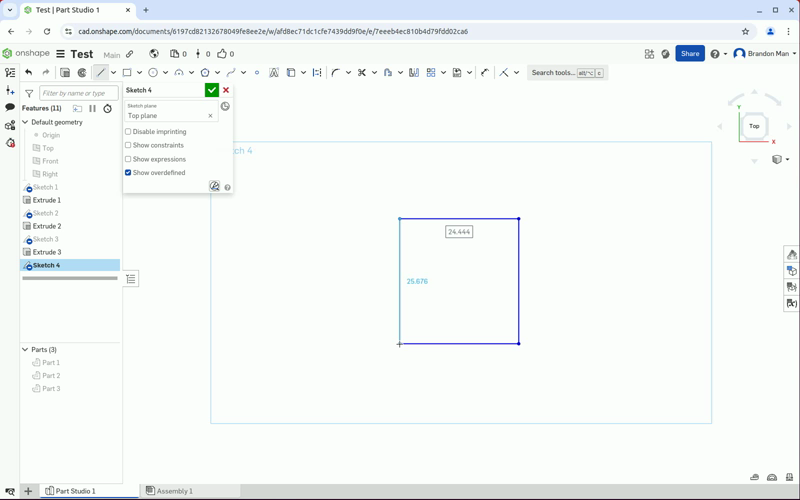
key(esc)
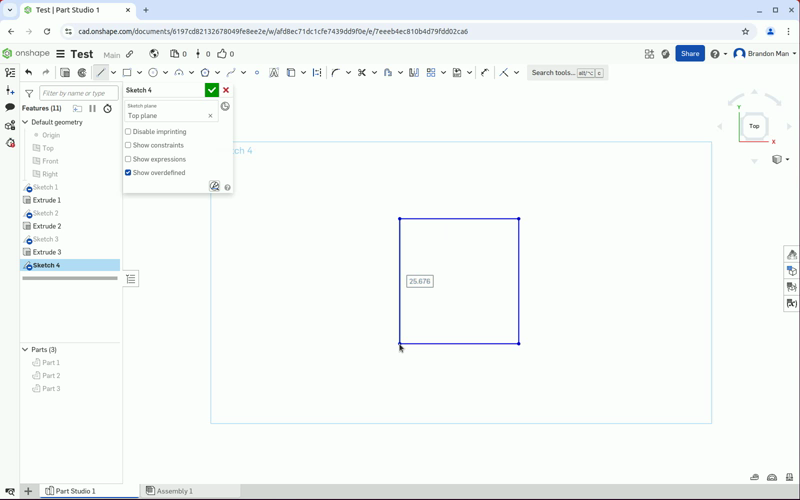
mouse_move(489, 245)
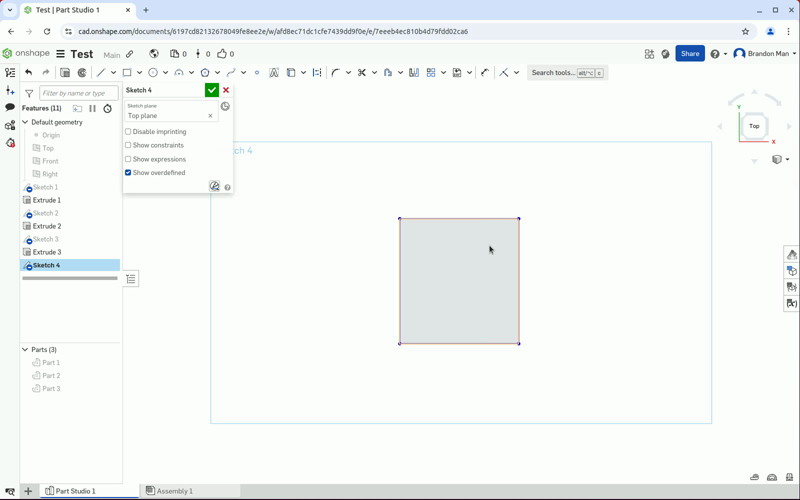
click(489, 245)
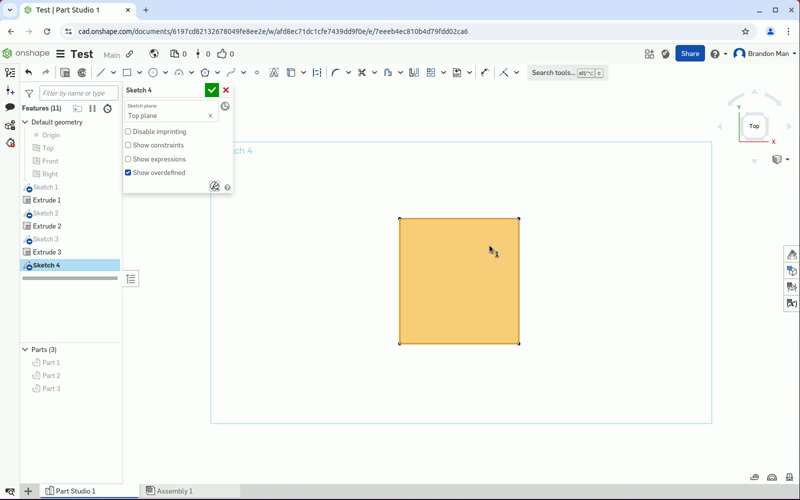
mouse_move(73, 352)
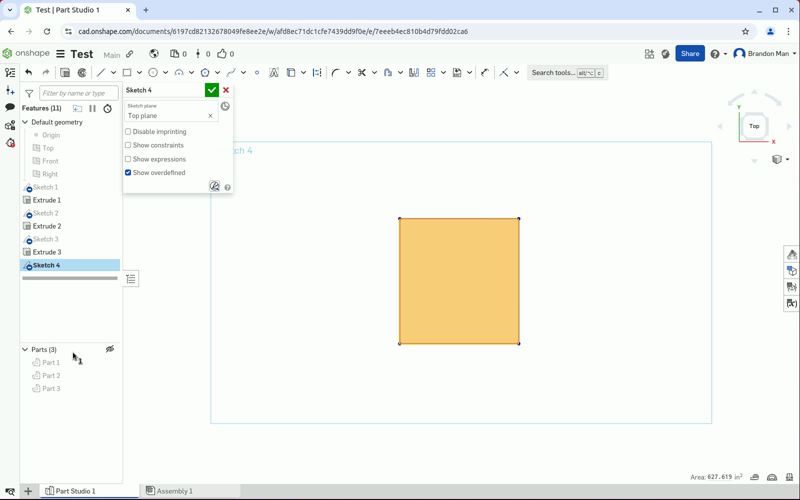
key(shift+y)
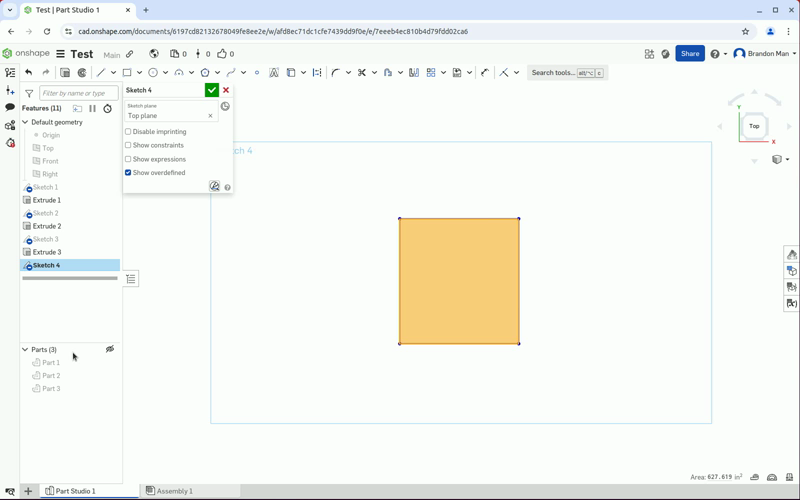
key(shift+e)
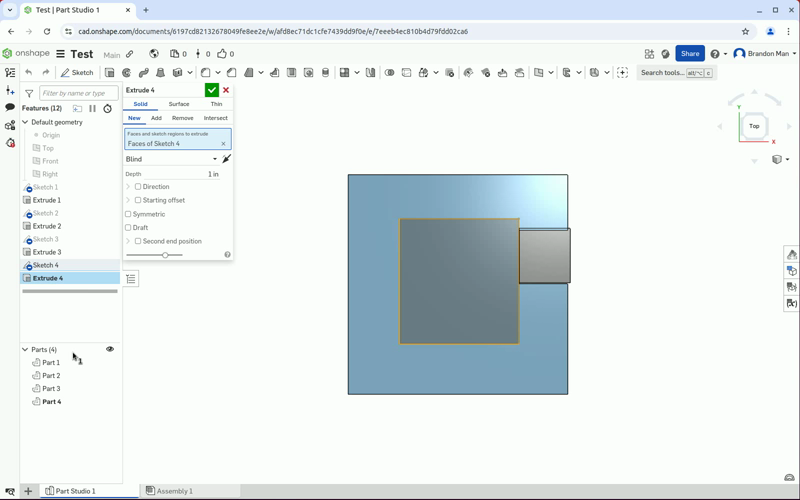
mouse_move(143, 106)
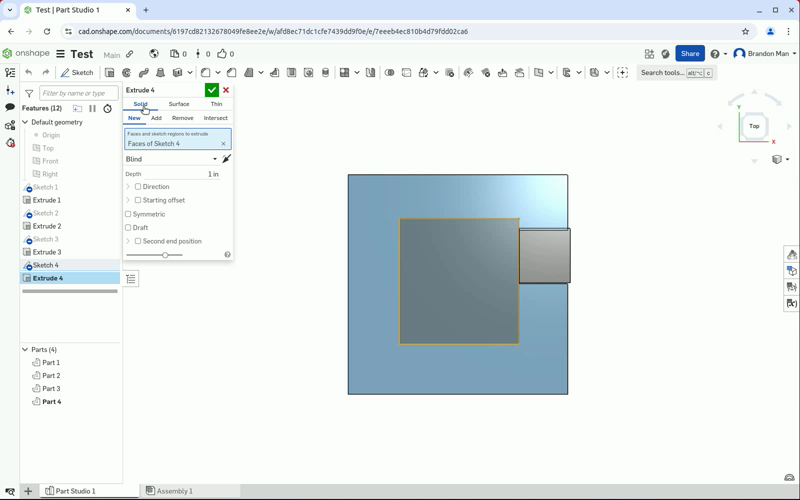
click(143, 106)
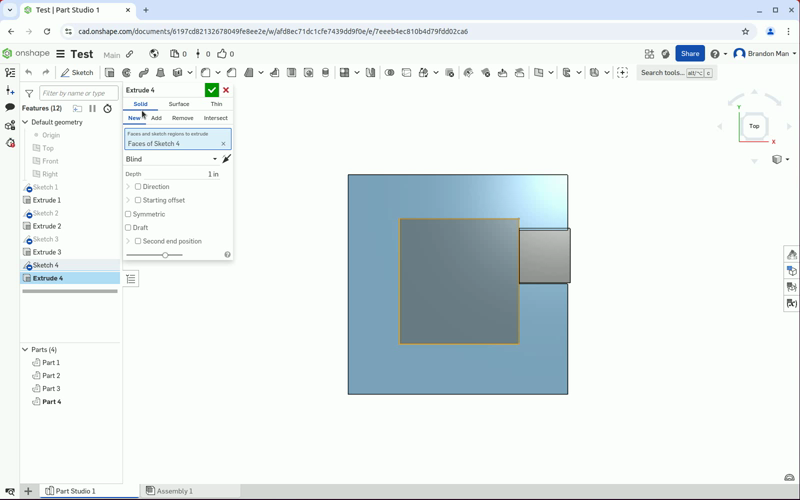
mouse_move(137, 120)
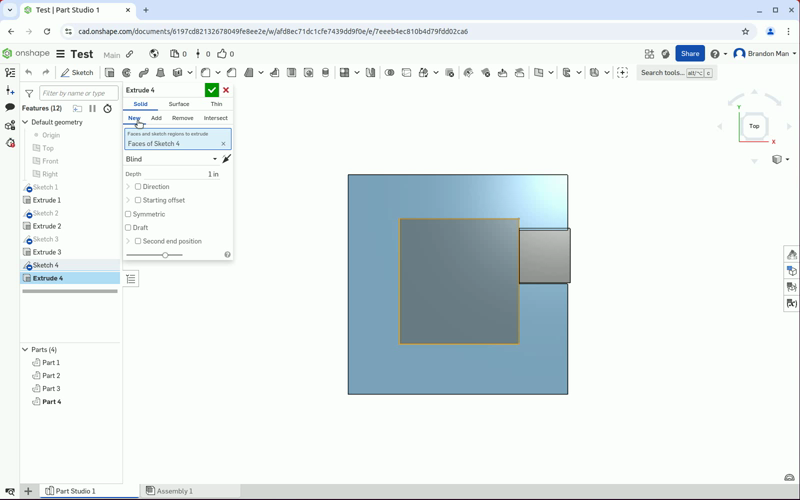
click(137, 120)
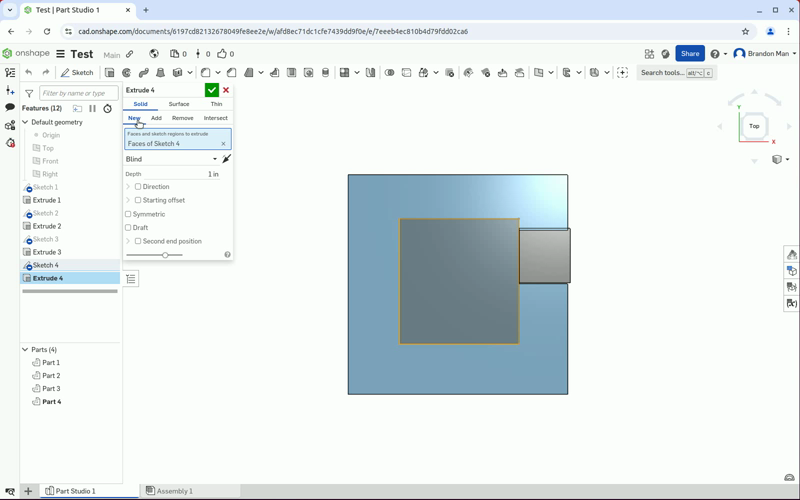
key(tab, 4)
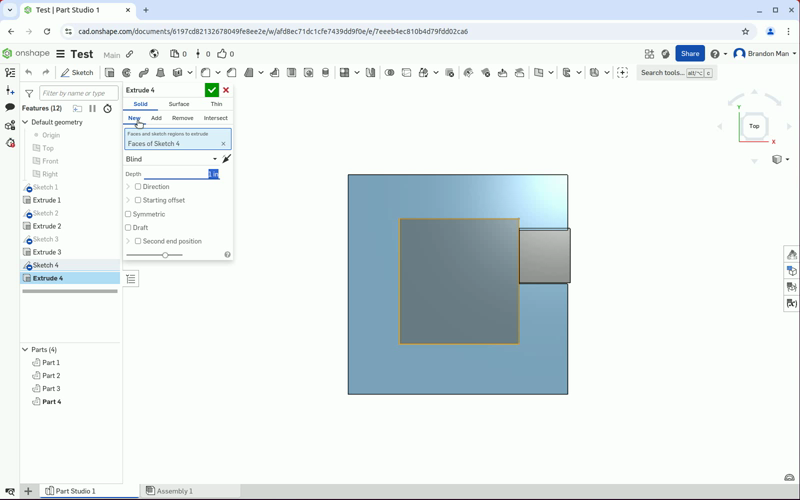
text(6.499)
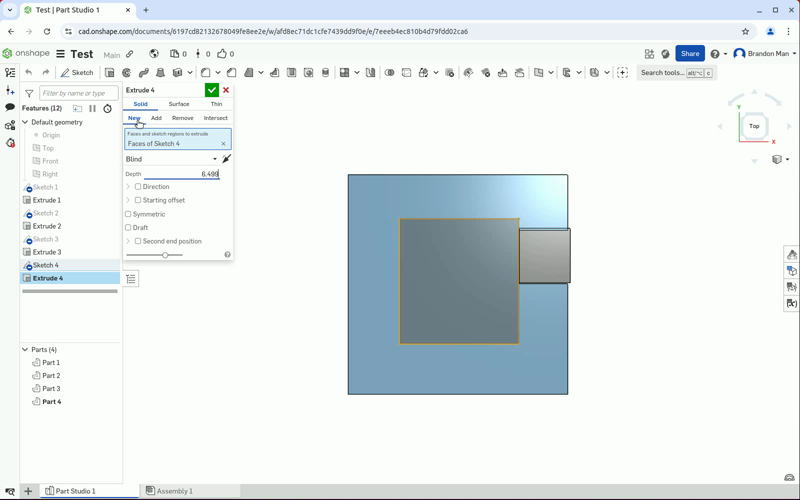
key(enter)
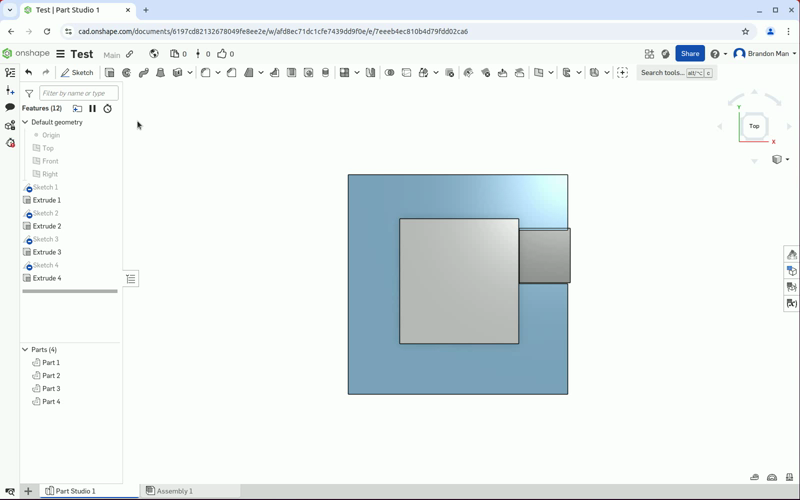
key(shift+h)
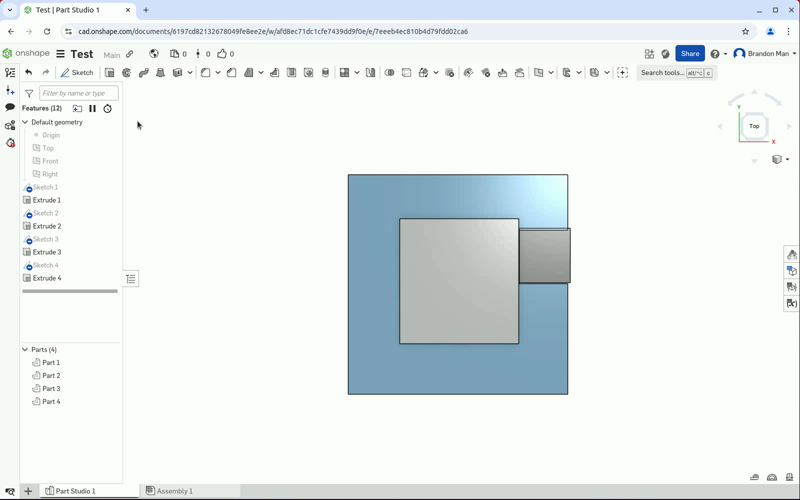
key(shift+h)
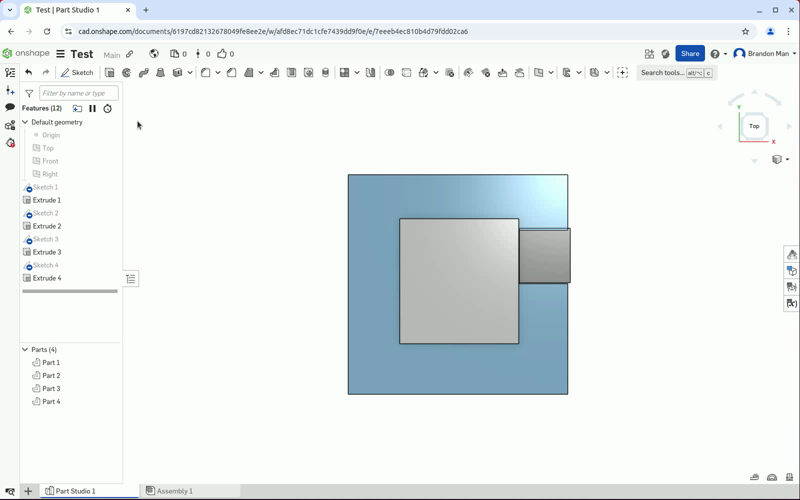
mouse_move(73, 189)
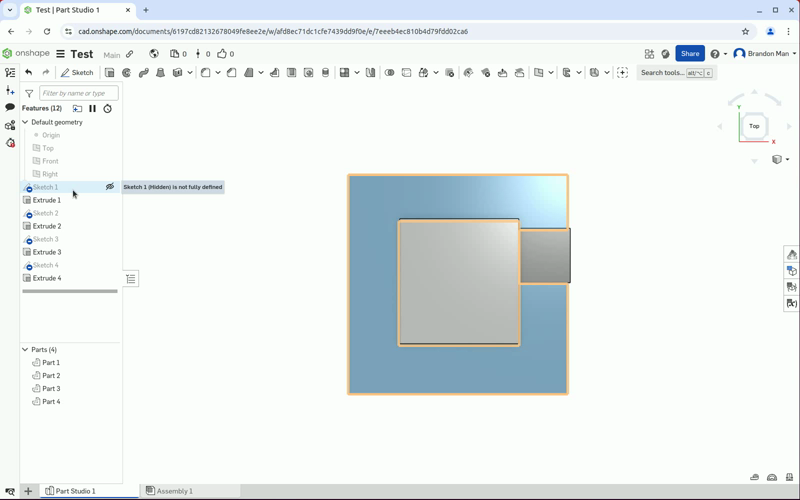
click(73, 189)
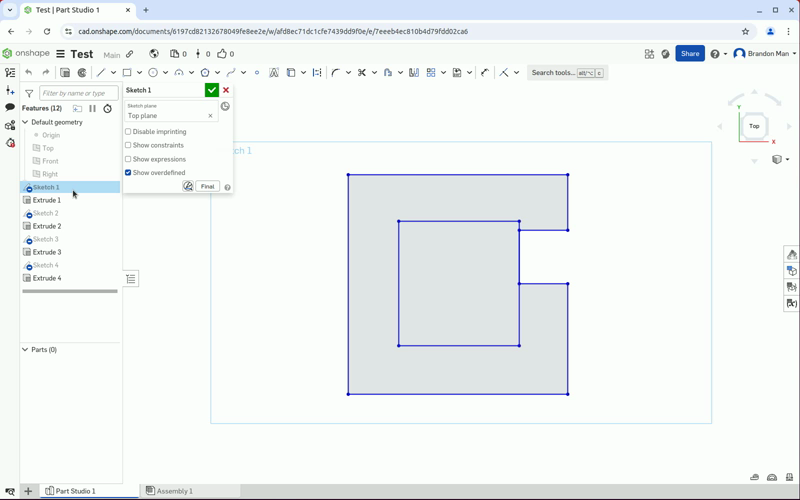
mouse_move(229, 92)
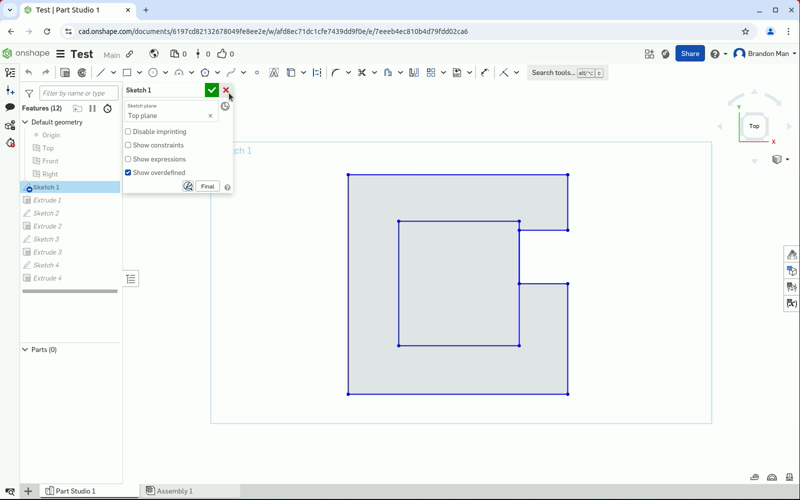
click(229, 92)
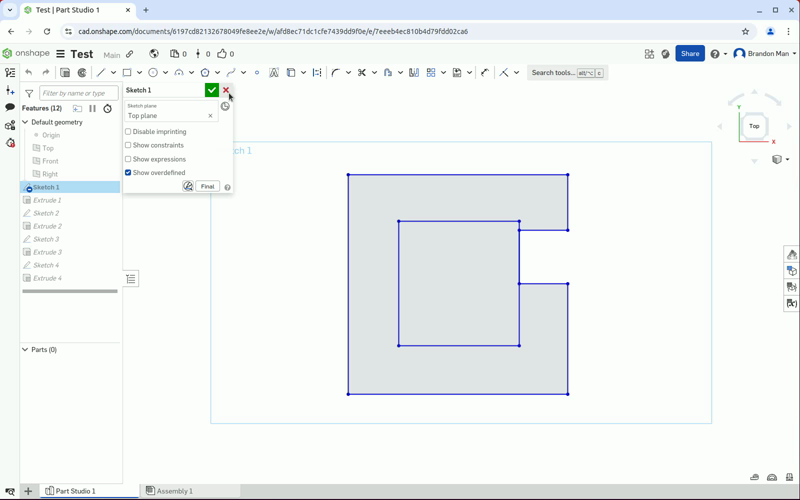
key(shift+s)
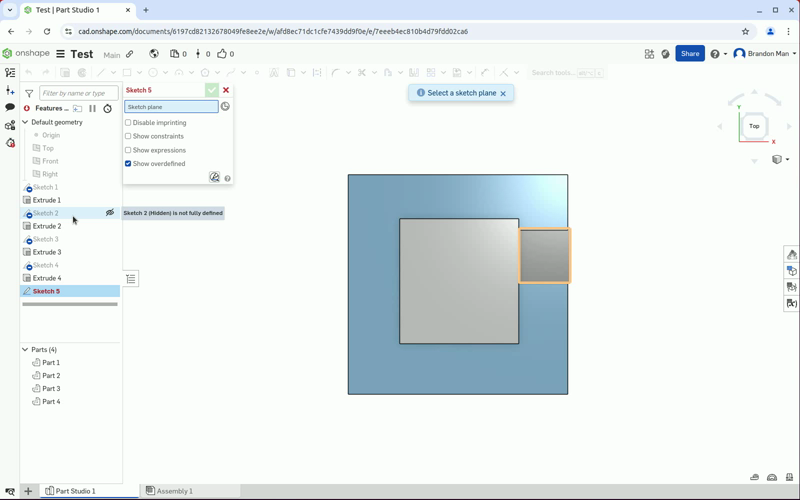
scroll(3)
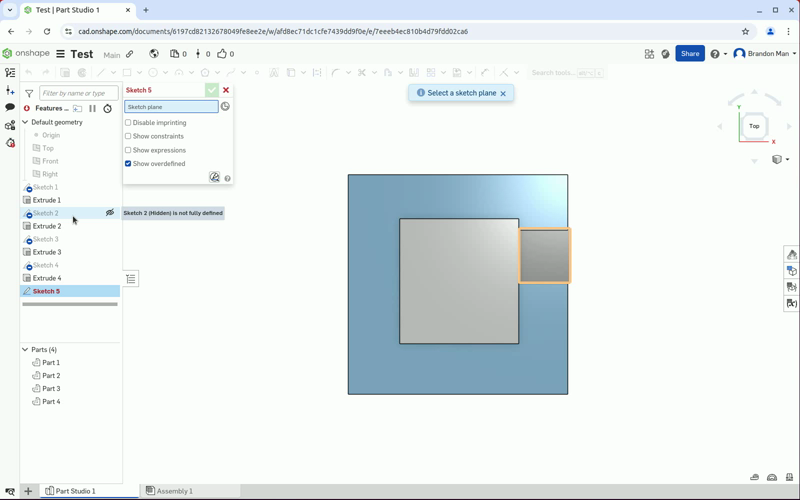
mouse_move(73, 150)
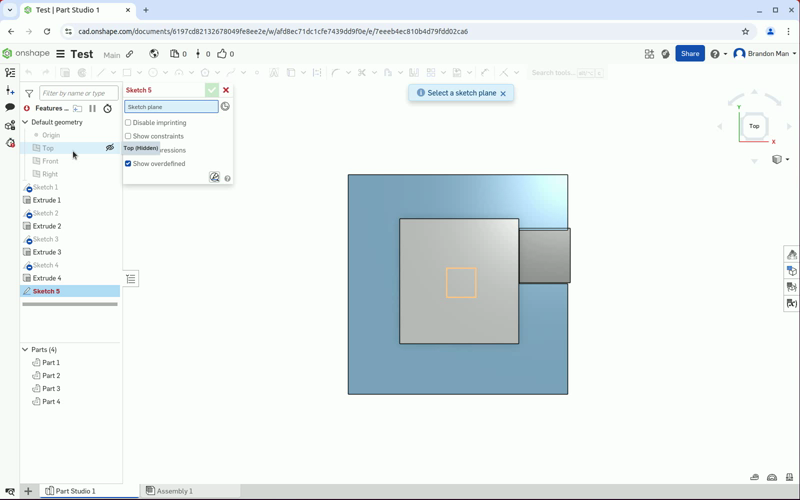
click(73, 150)
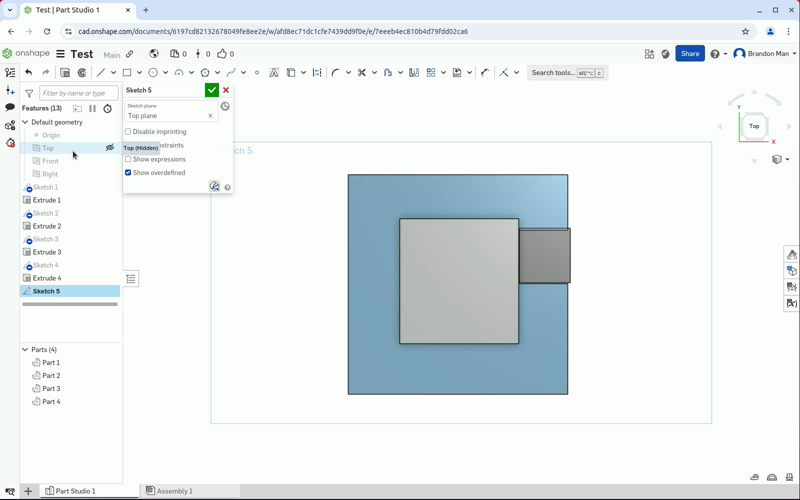
mouse_move(73, 352)
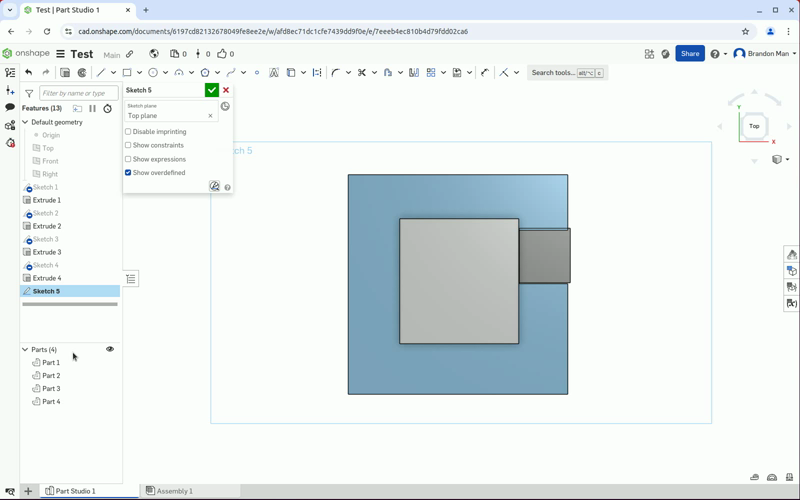
key(y)
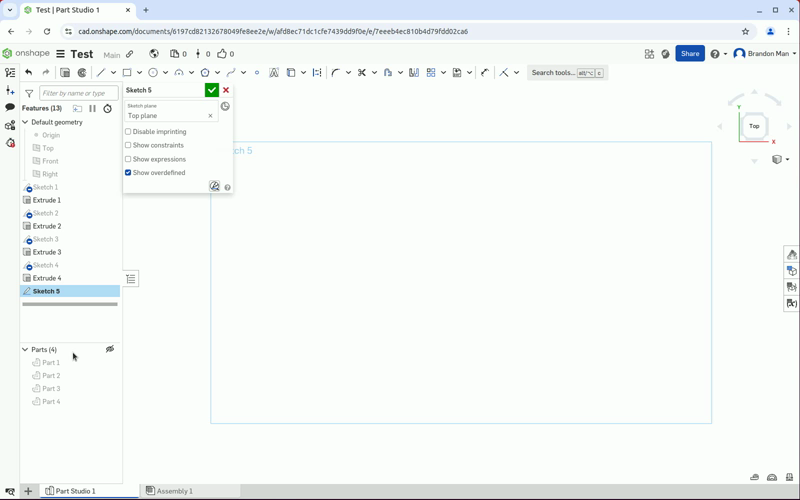
key(l)
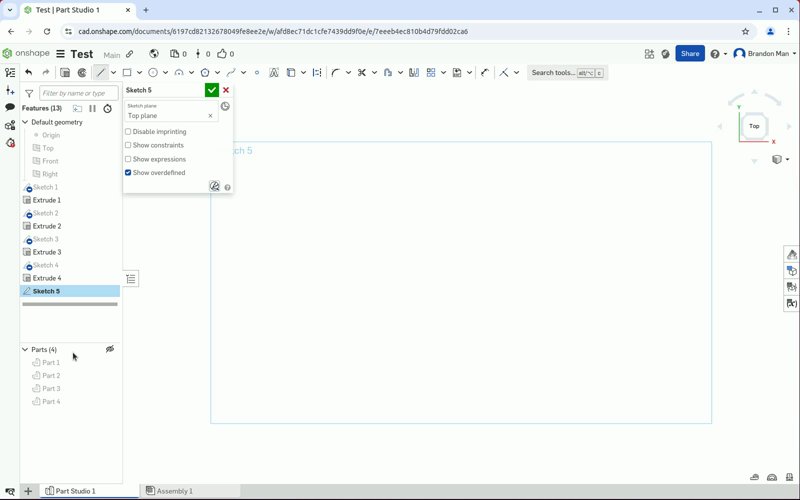
key_down(shift)
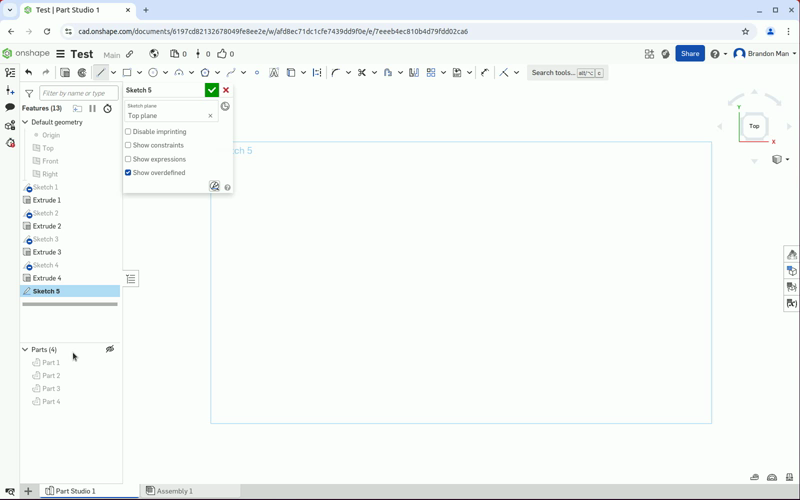
mouse_move(519, 282)
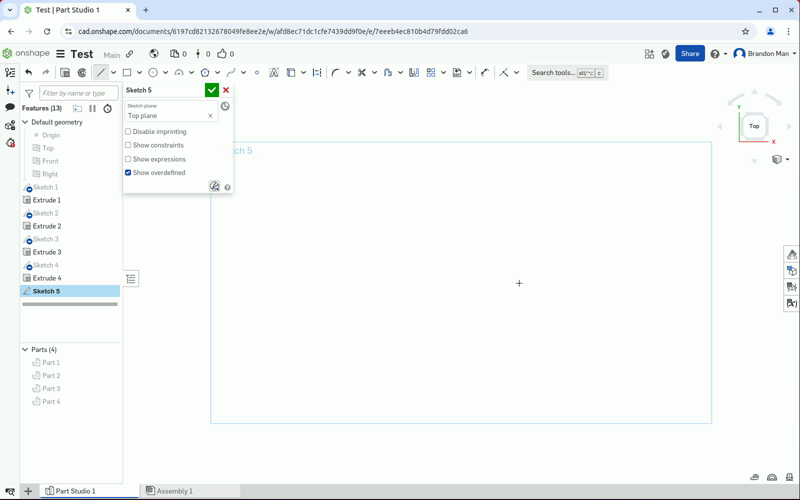
click(519, 282)
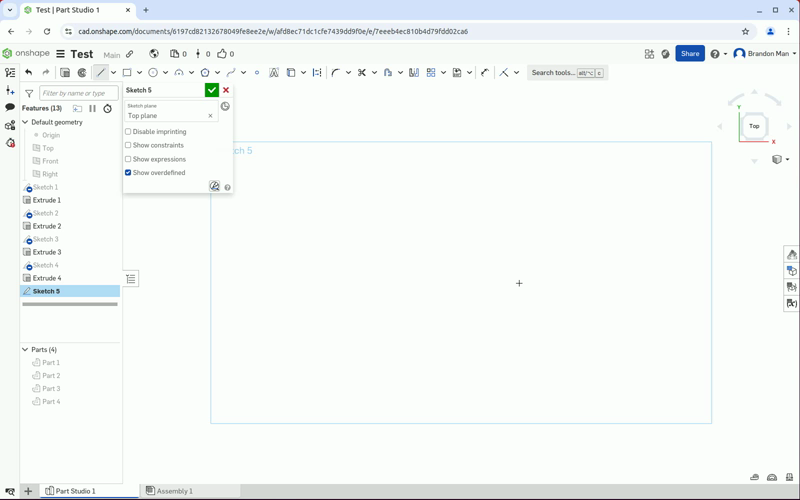
key_up(shift)
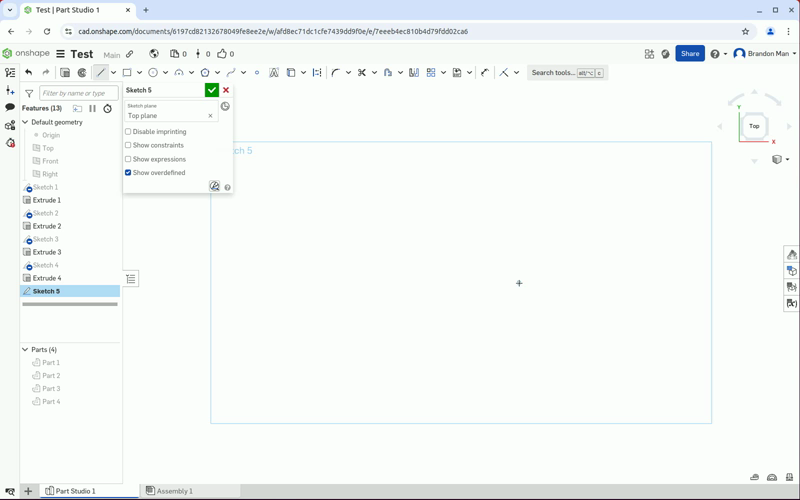
key_down(shift)
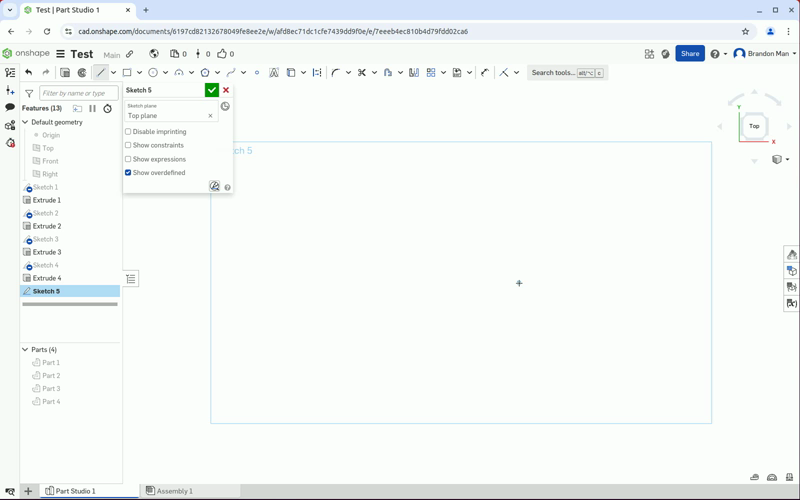
mouse_move(549, 282)
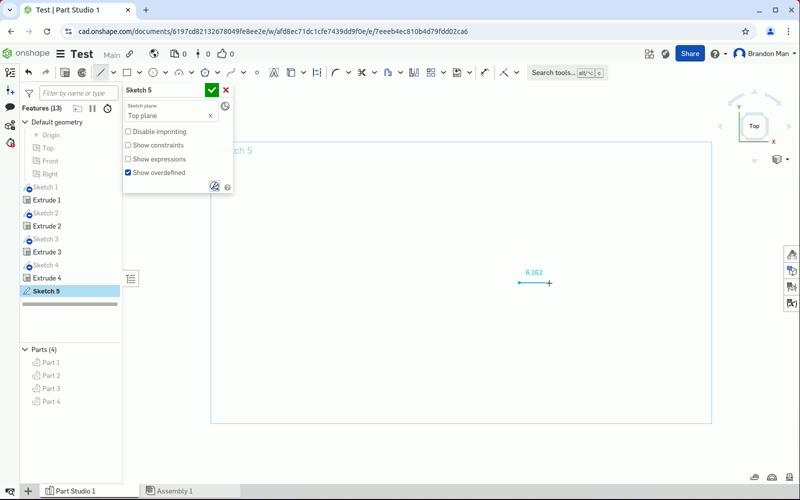
mouse_move(570, 282)
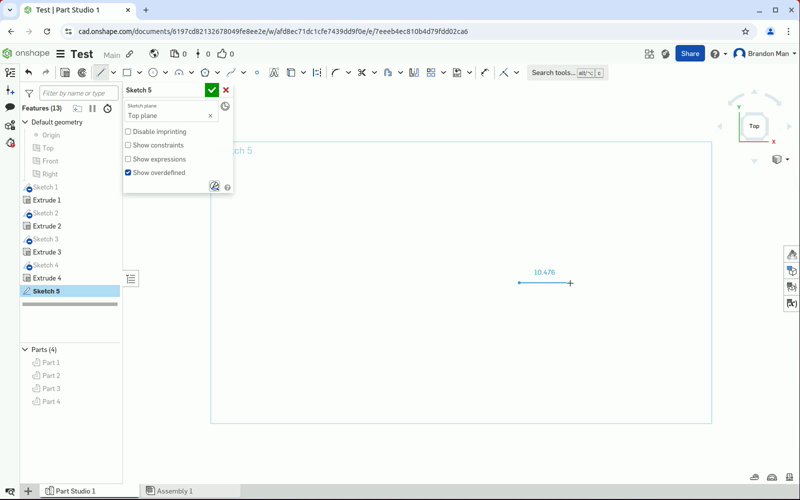
click(570, 282)
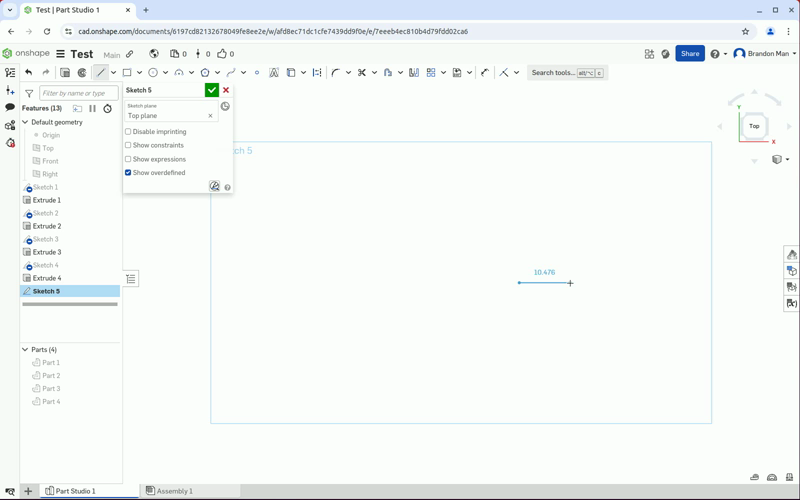
key_up(shift)
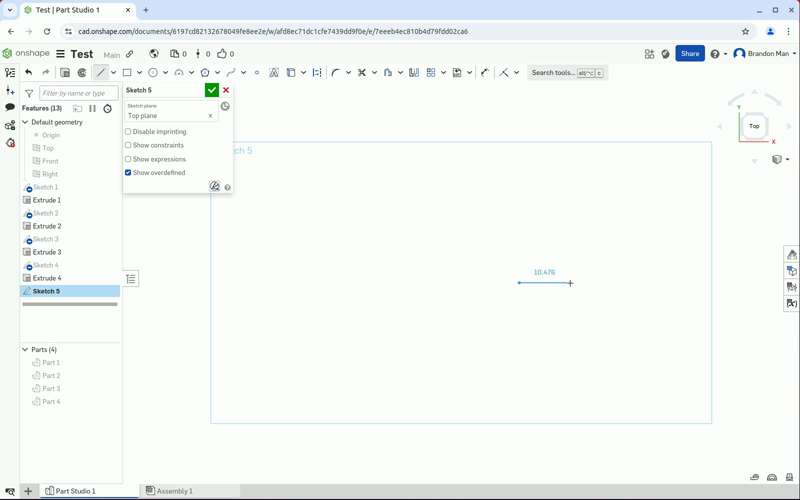
key_down(shift)
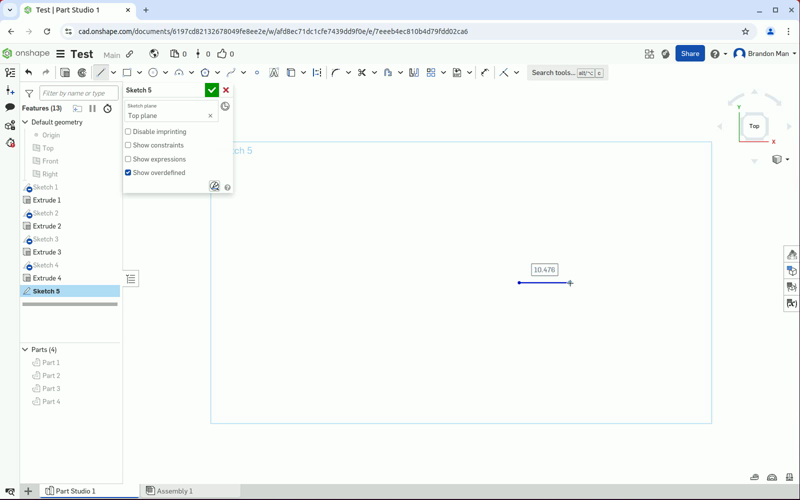
mouse_move(589, 282)
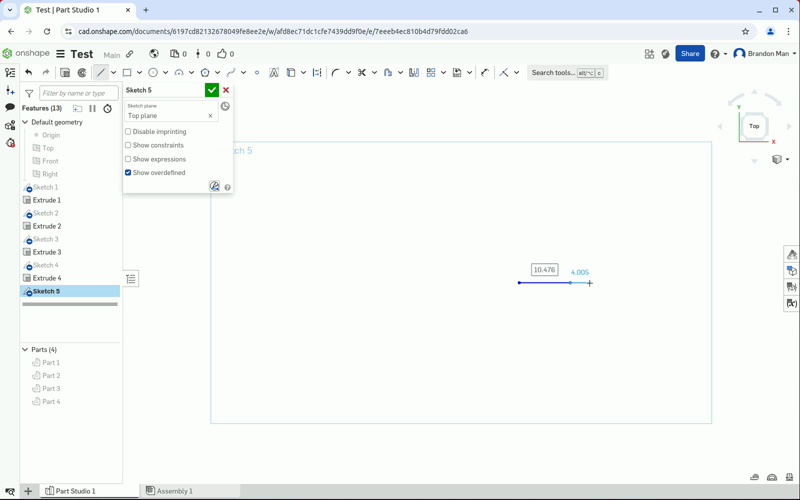
mouse_move(570, 228)
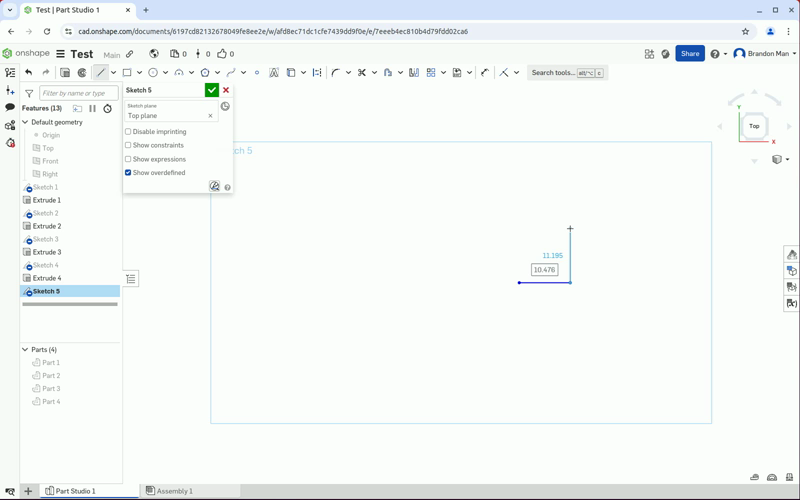
click(570, 228)
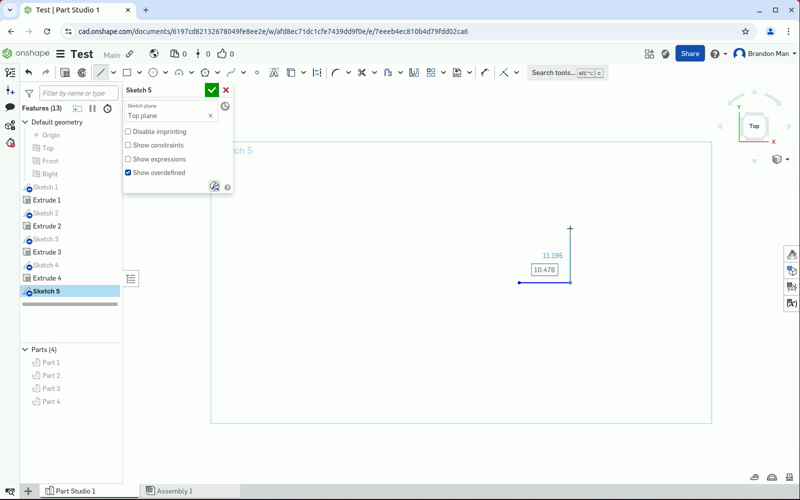
key_up(shift)
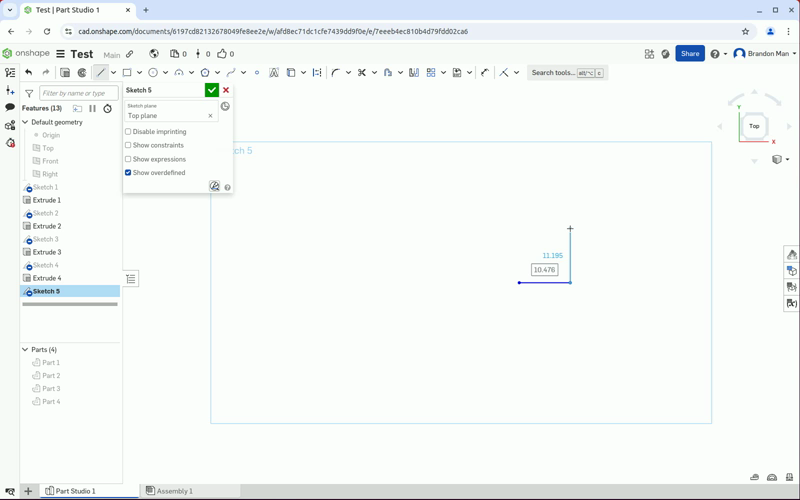
key_down(shift)
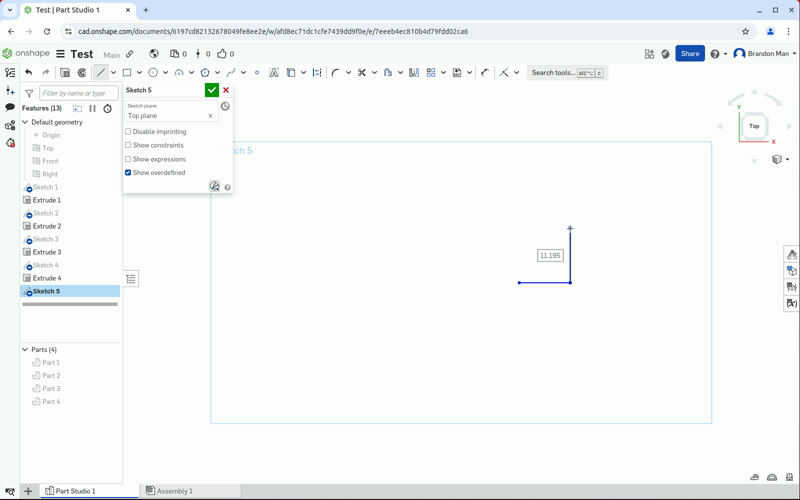
mouse_move(589, 228)
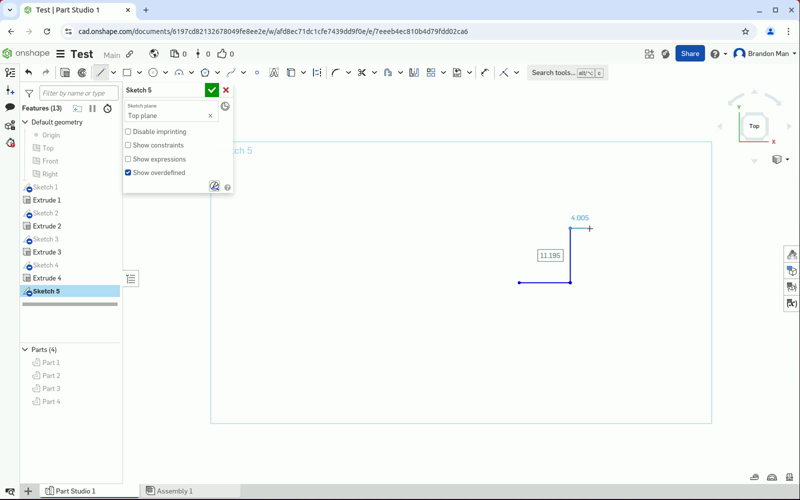
mouse_move(519, 228)
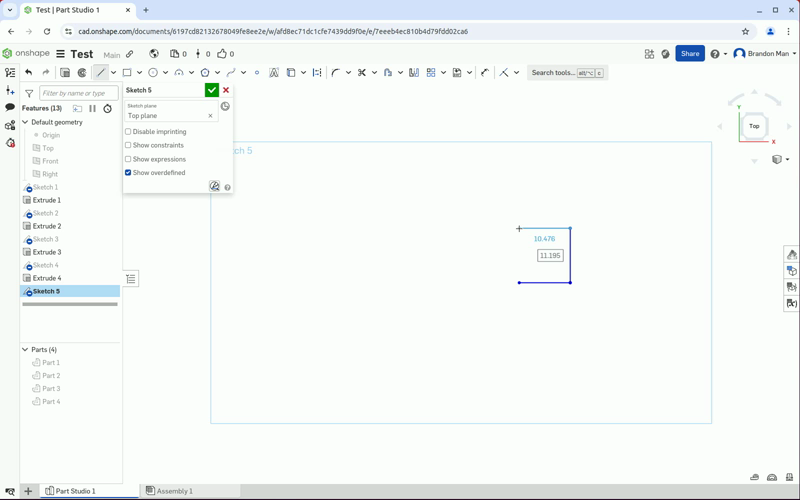
click(519, 228)
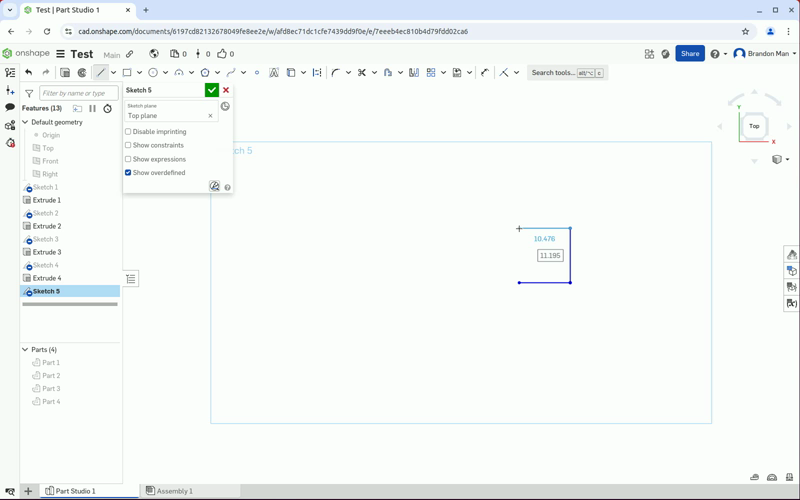
key_up(shift)
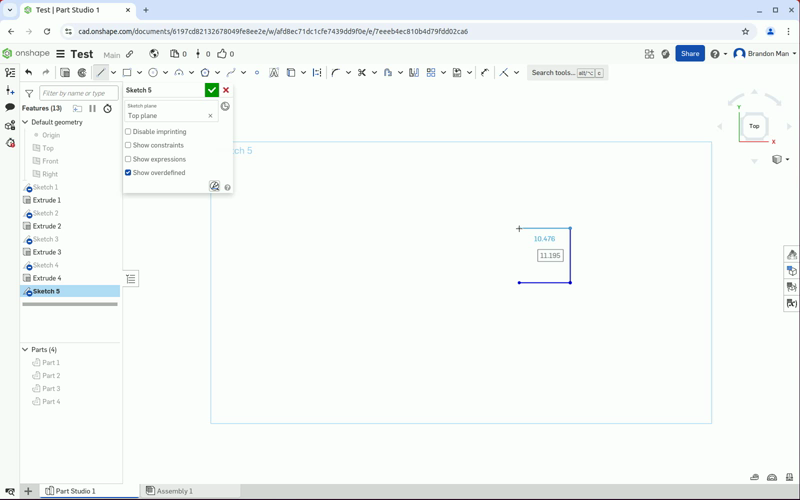
mouse_move(549, 228)
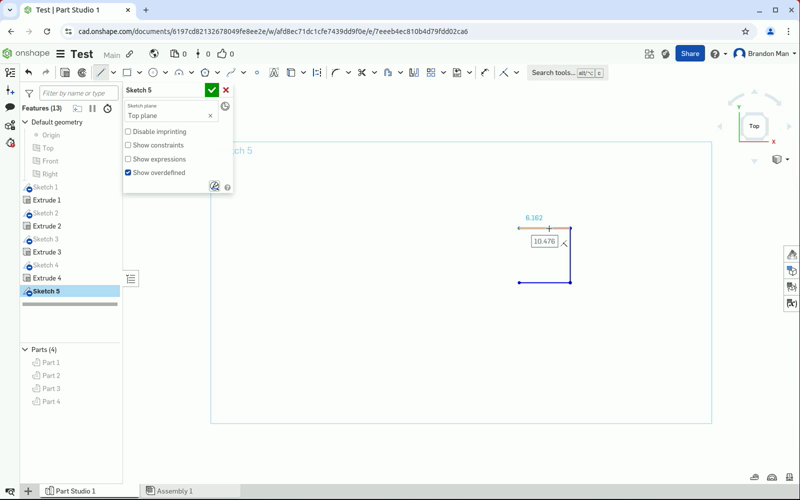
key_down(shift)
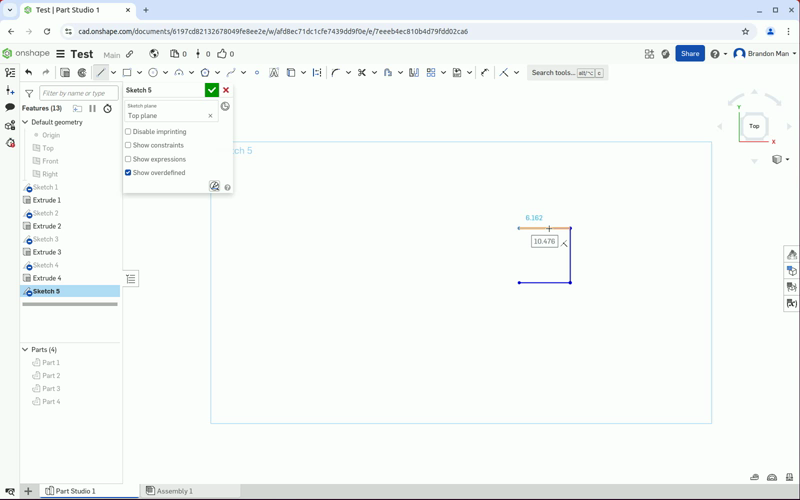
mouse_move(519, 282)
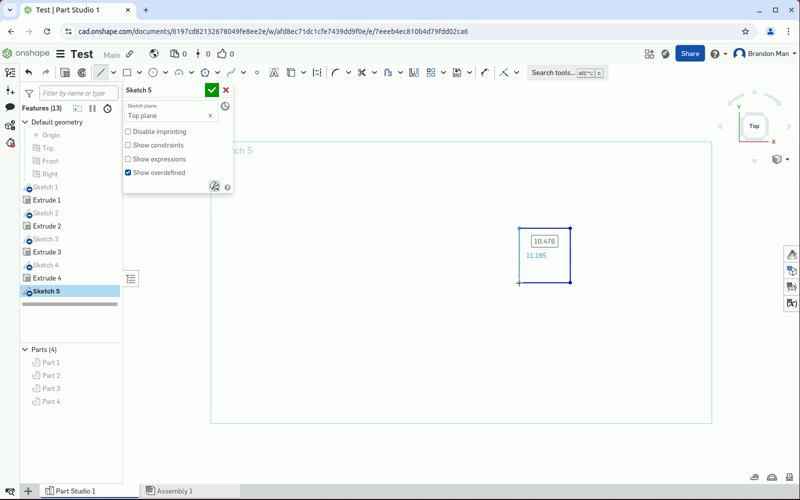
key_up(shift)
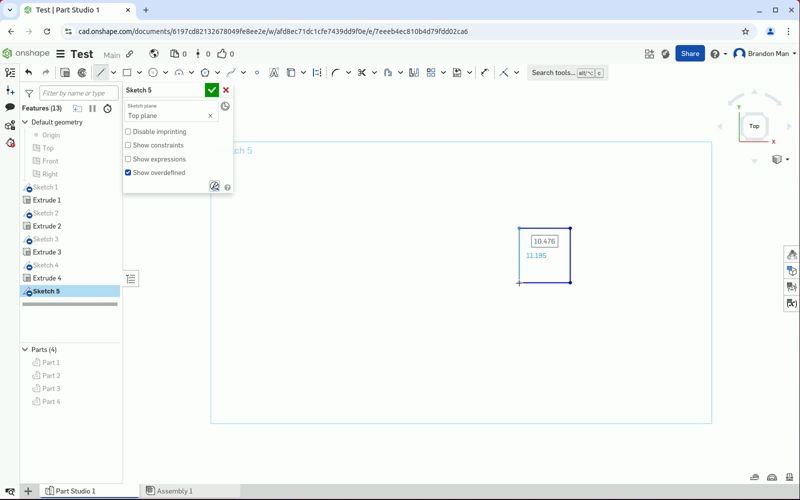
click(519, 282)
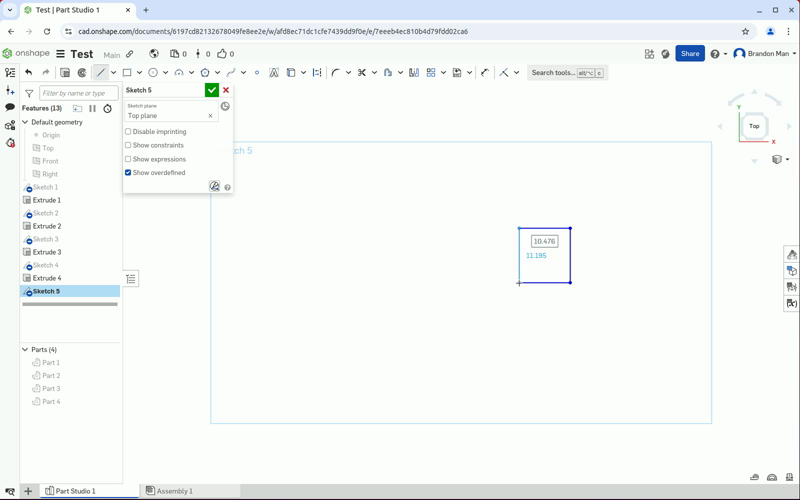
key(esc)
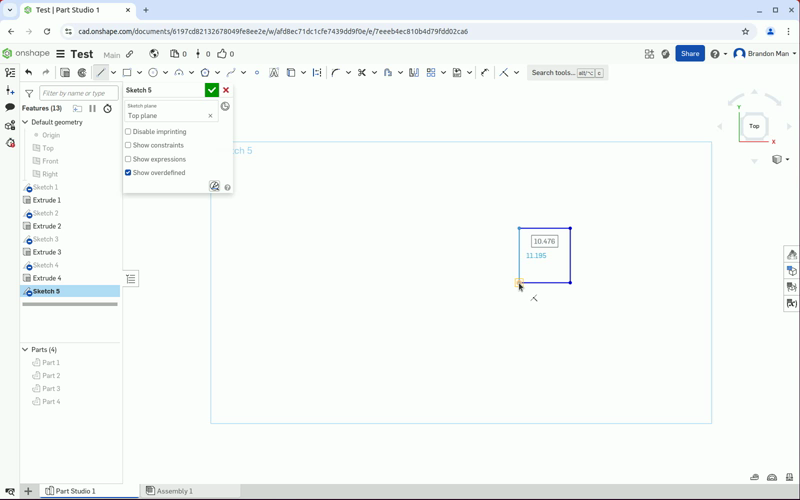
mouse_move(552, 267)
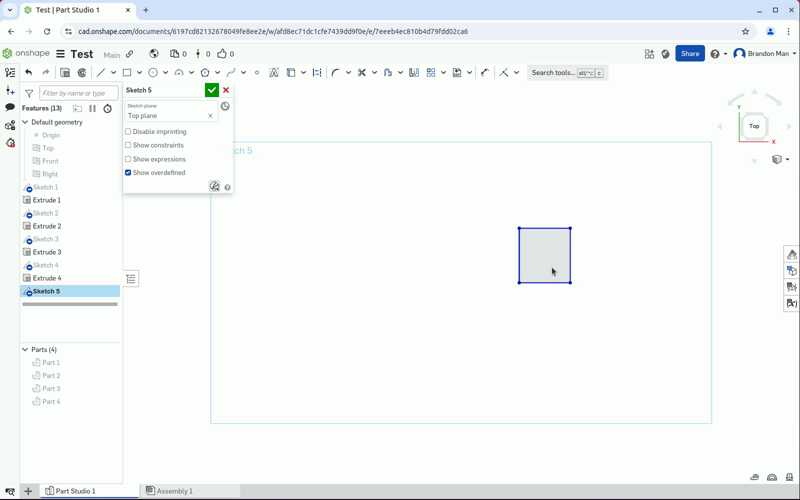
click(552, 267)
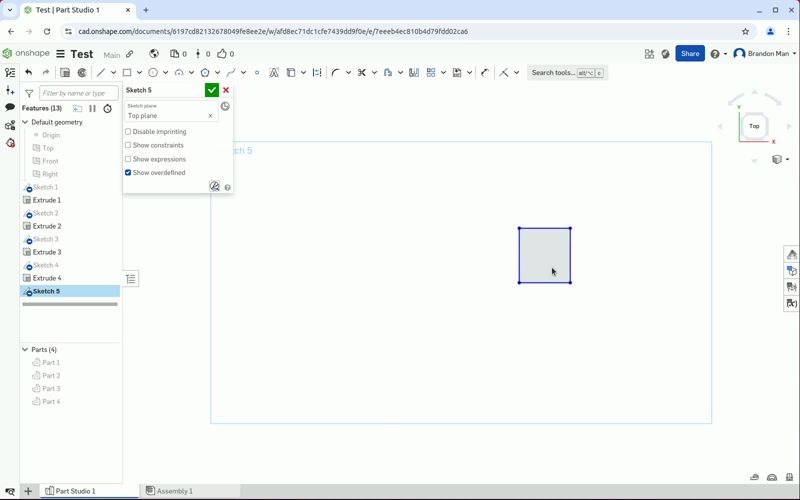
mouse_move(73, 352)
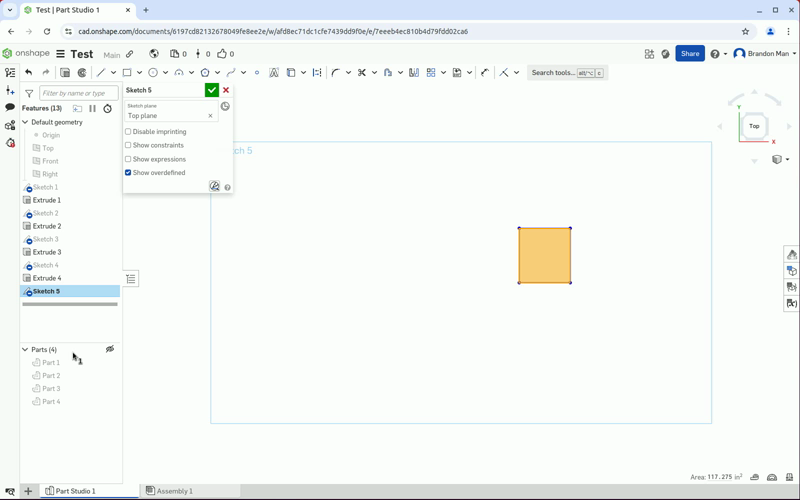
key(shift+y)
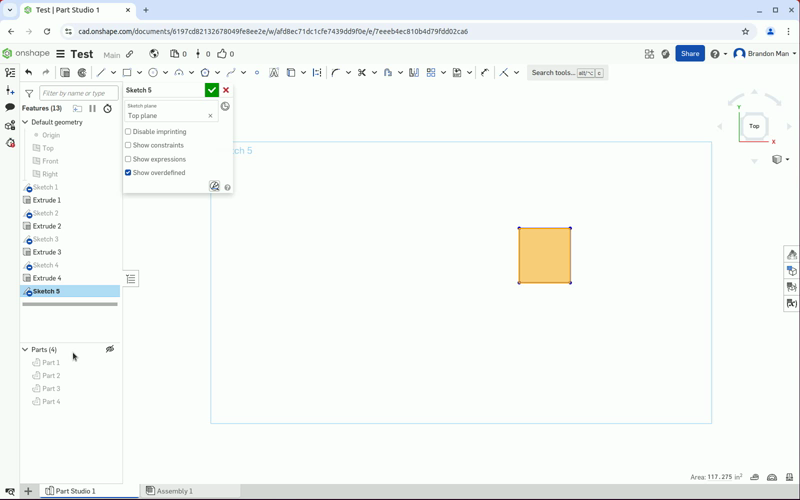
key(shift+e)
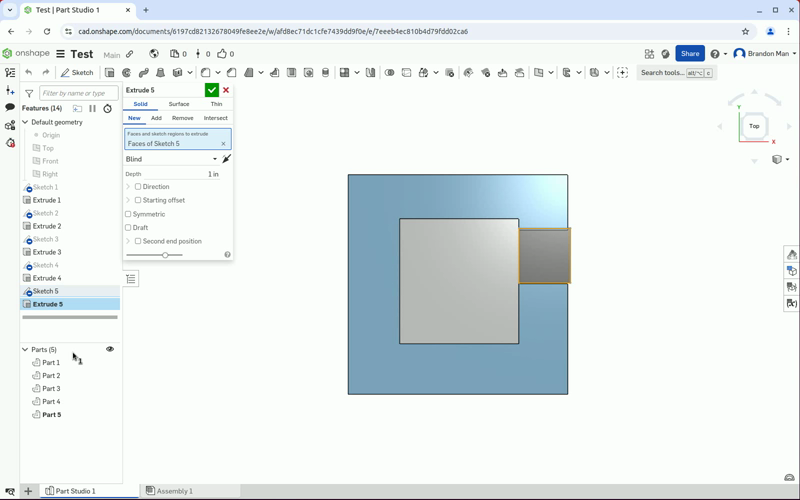
mouse_move(143, 106)
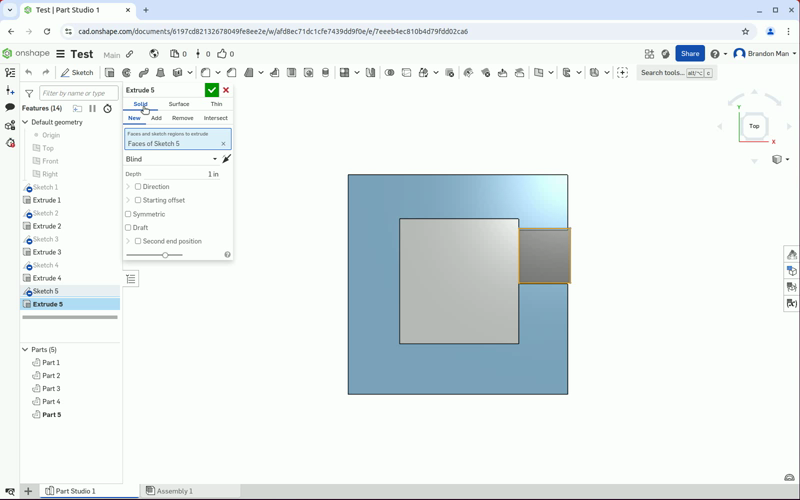
click(143, 106)
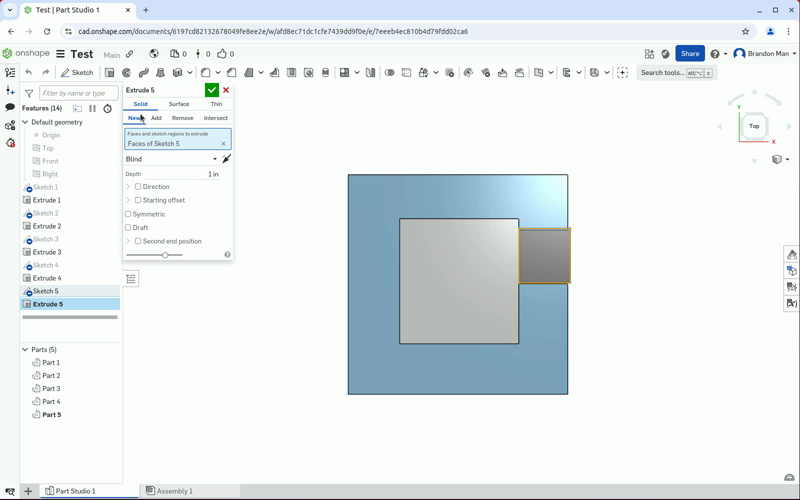
mouse_move(137, 120)
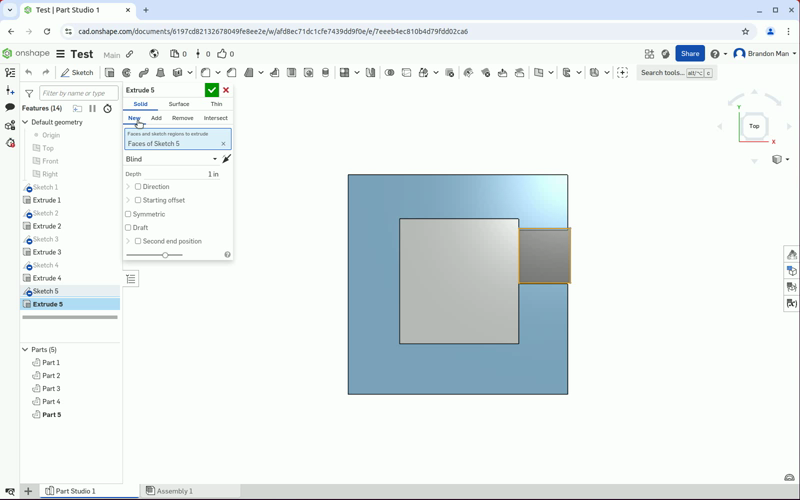
click(137, 120)
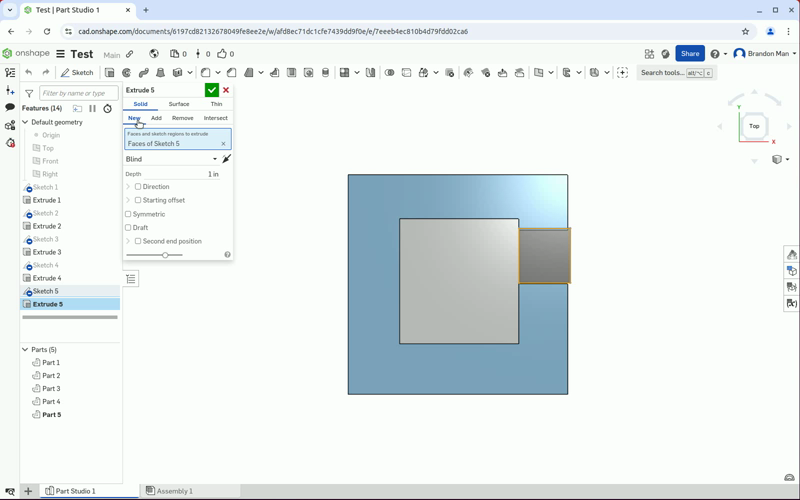
key(tab, 4)
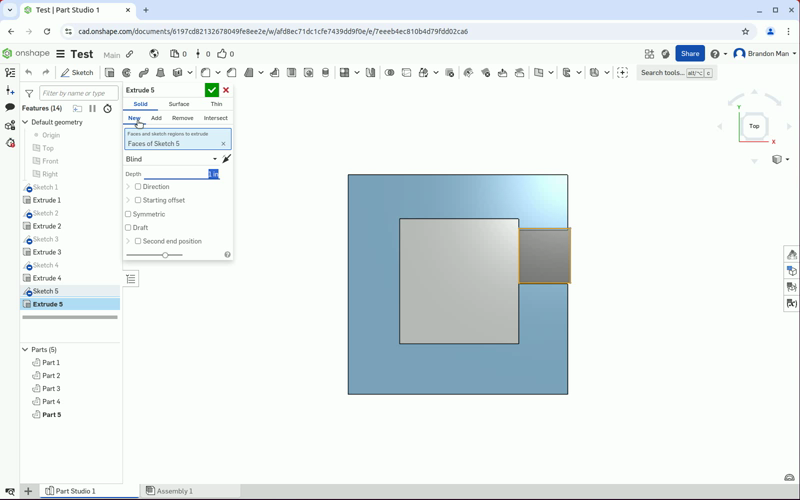
text(-6.499)
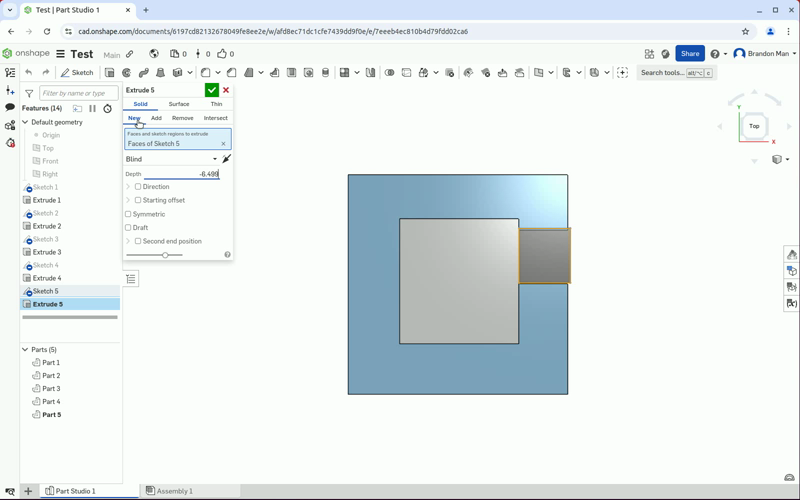
key(enter)
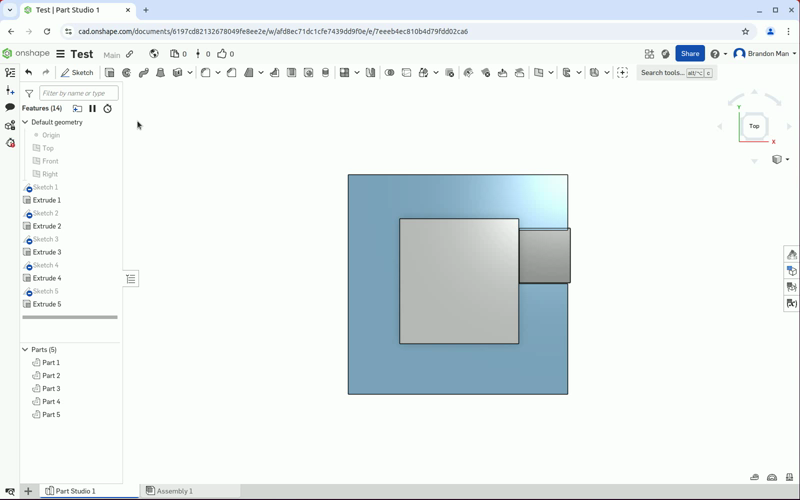
key(shift+h)
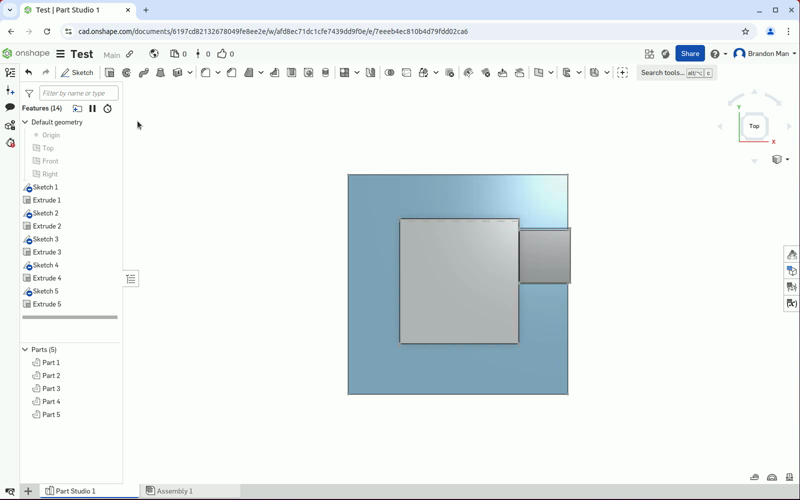
key(shift+h)
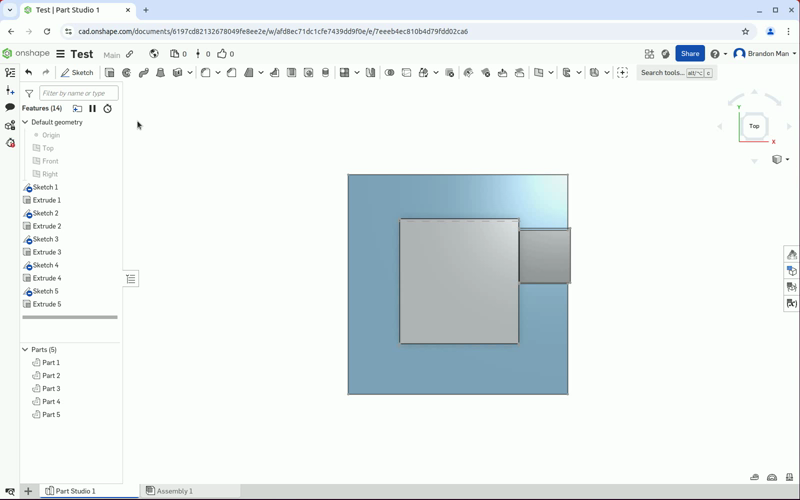
key(shift+7)
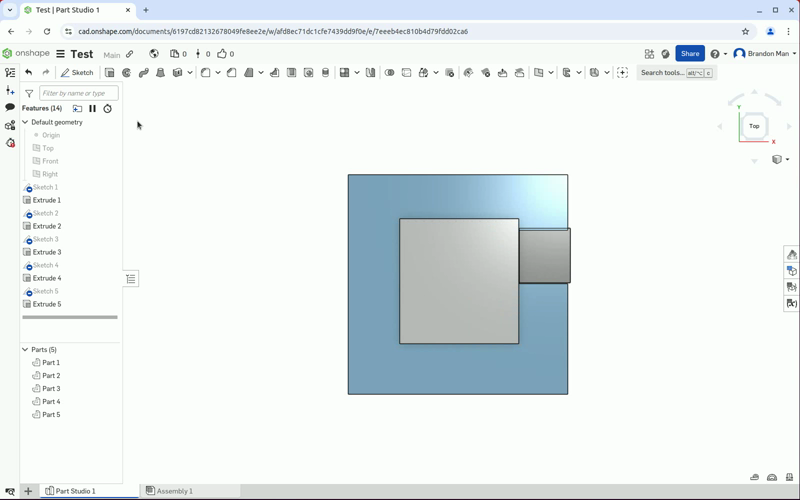
key(up, 3)
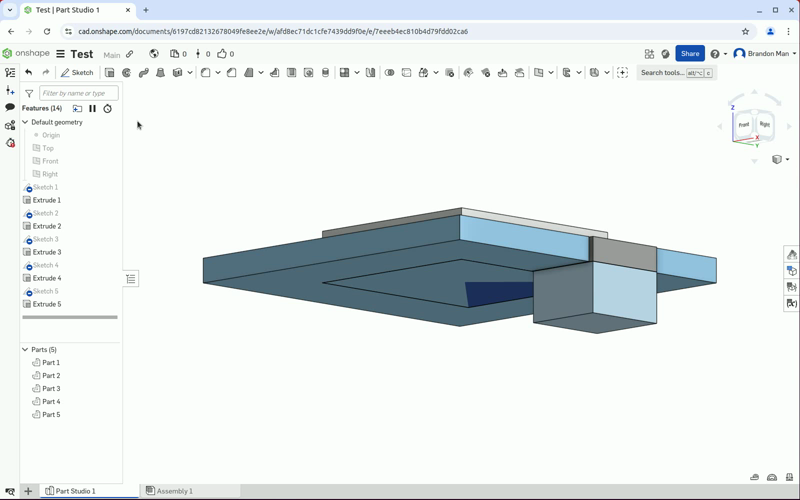
key(left, 3)
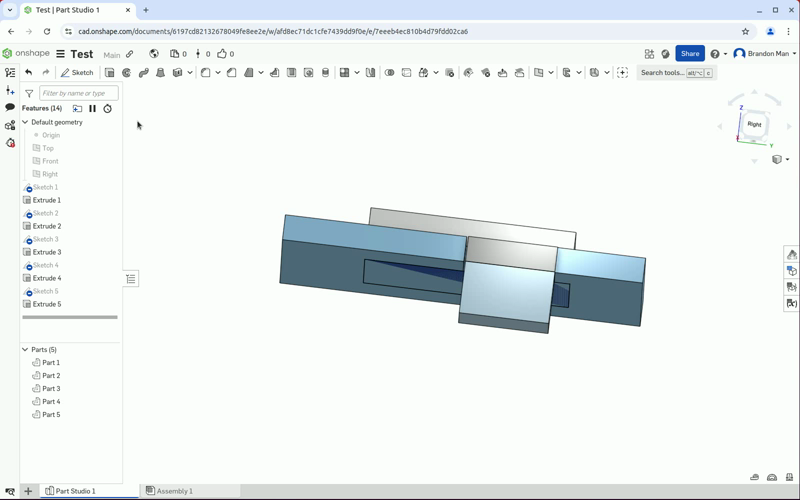
key(right, 3)
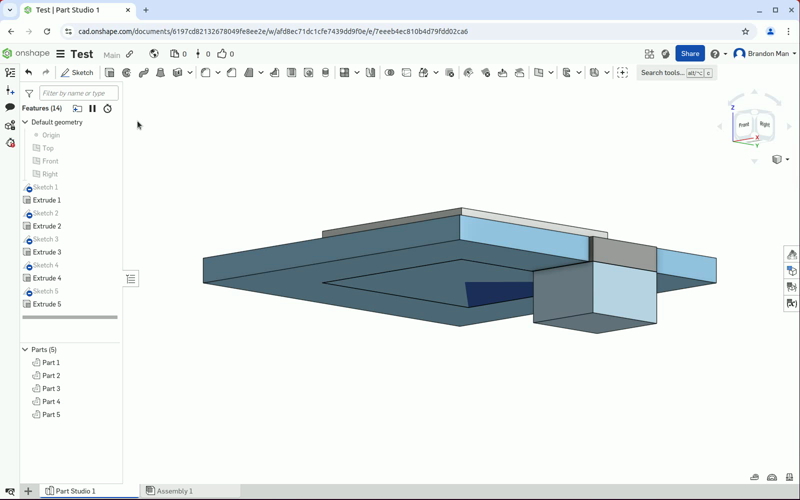
key(down, 3)
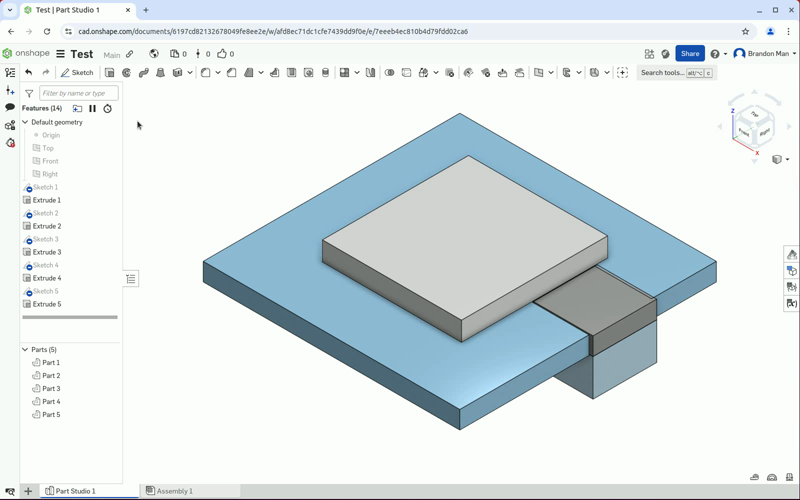
mouse_move(73, 189)
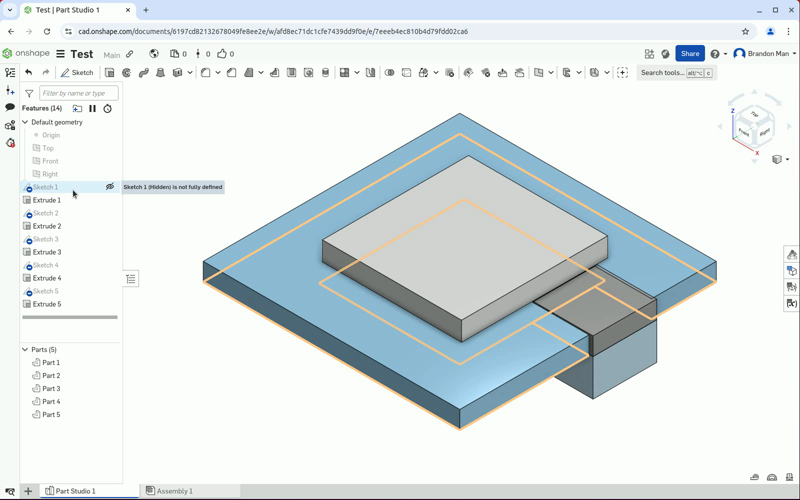
click(73, 189)